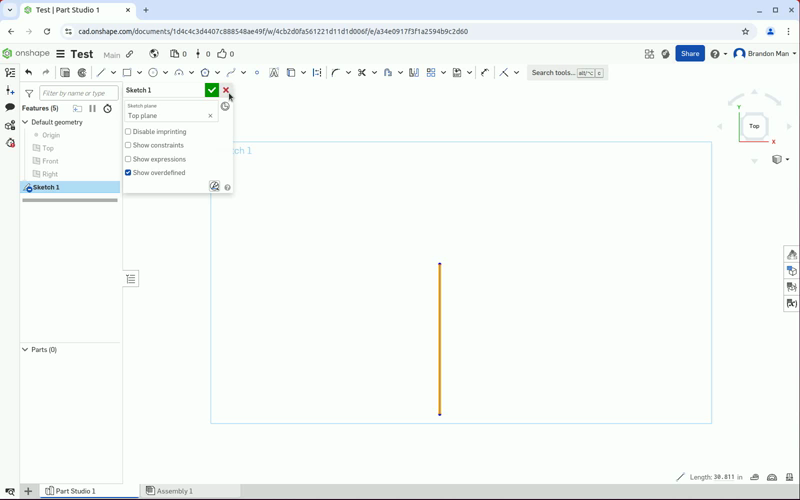
key(shift+h)
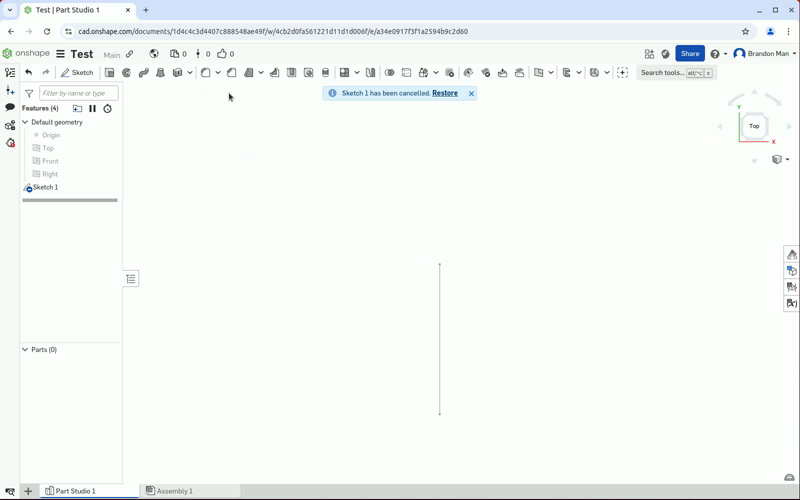
mouse_move(73, 352)
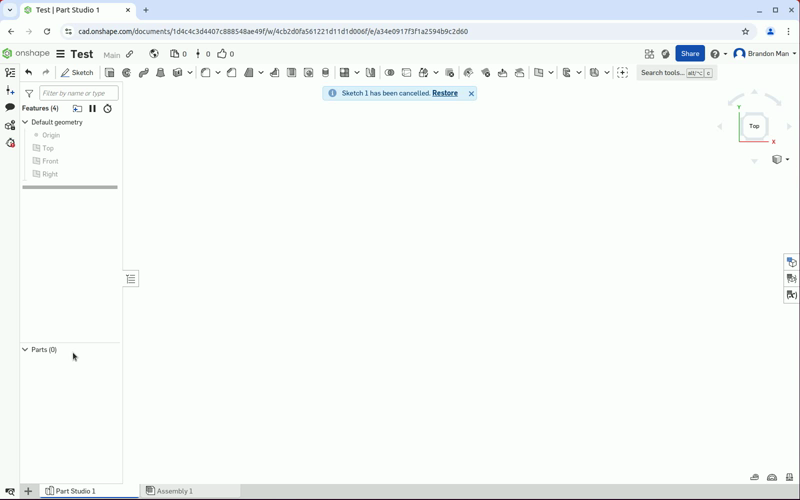
key(y)
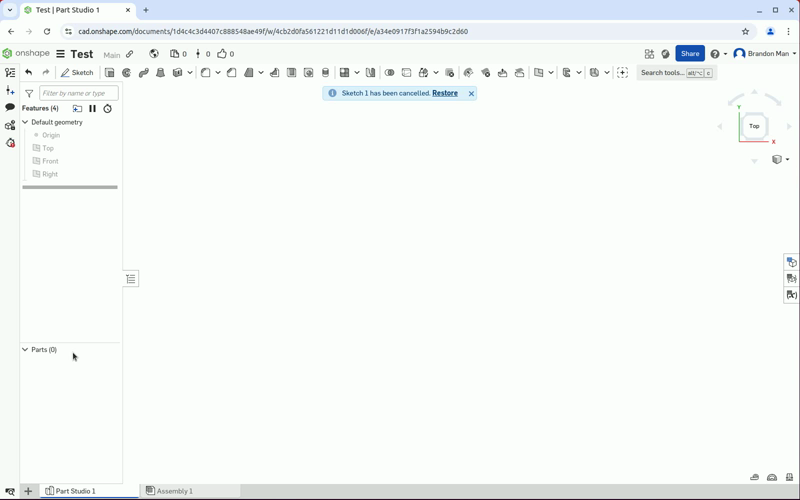
key(shift+p)
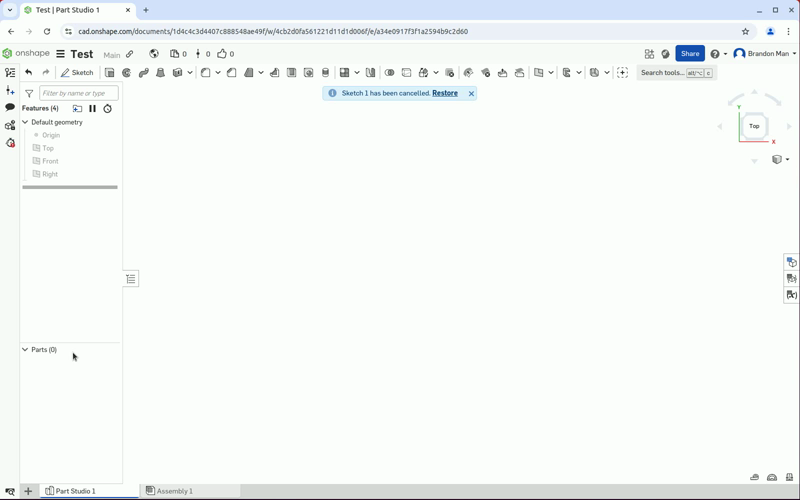
key(space)
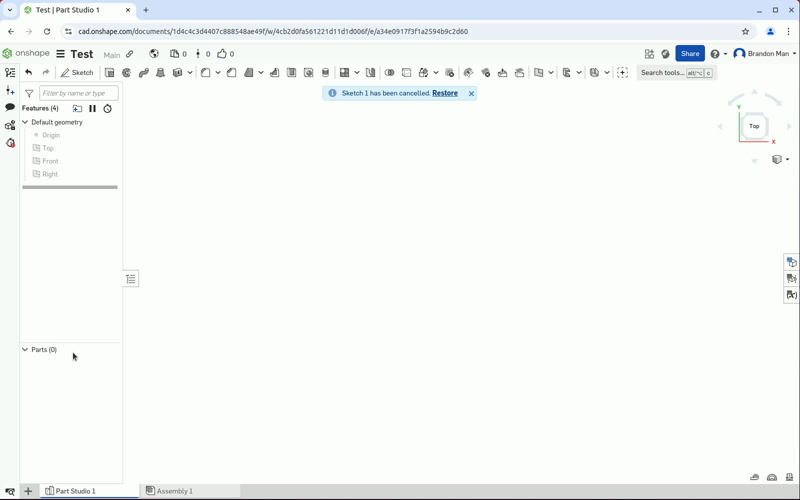
key_down(shift)
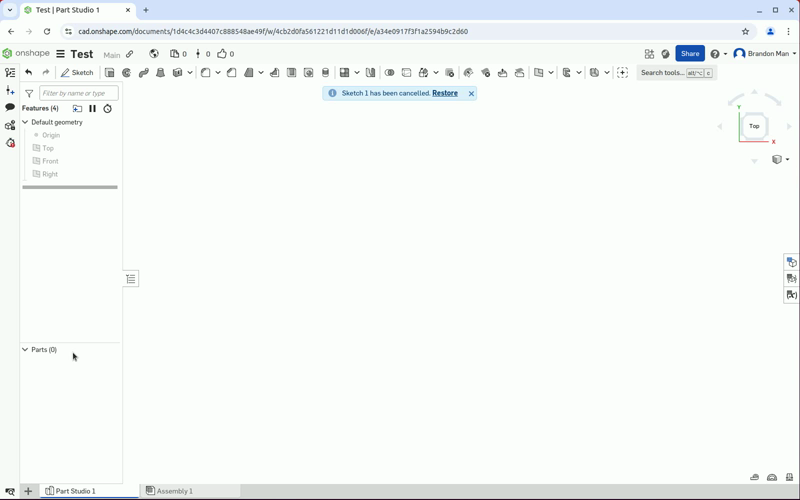
key(up)
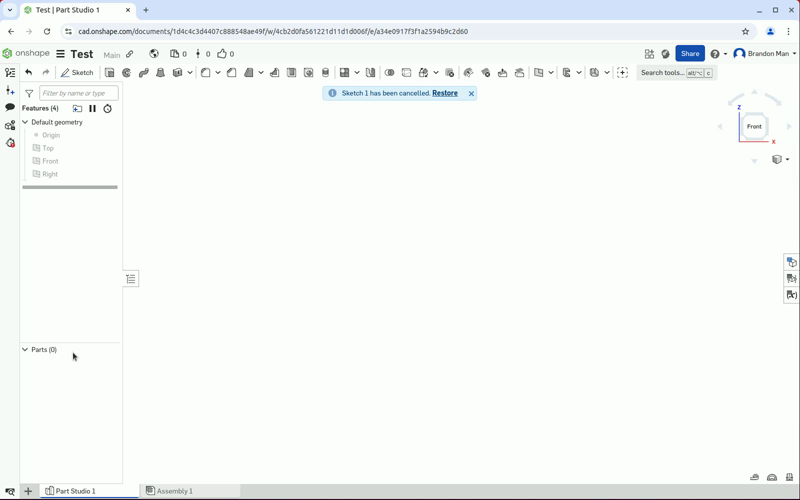
key_up(shift)
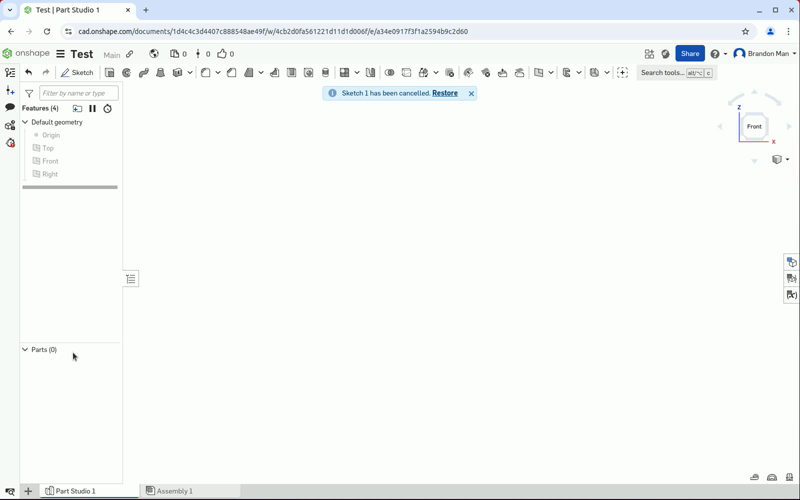
mouse_move(73, 352)
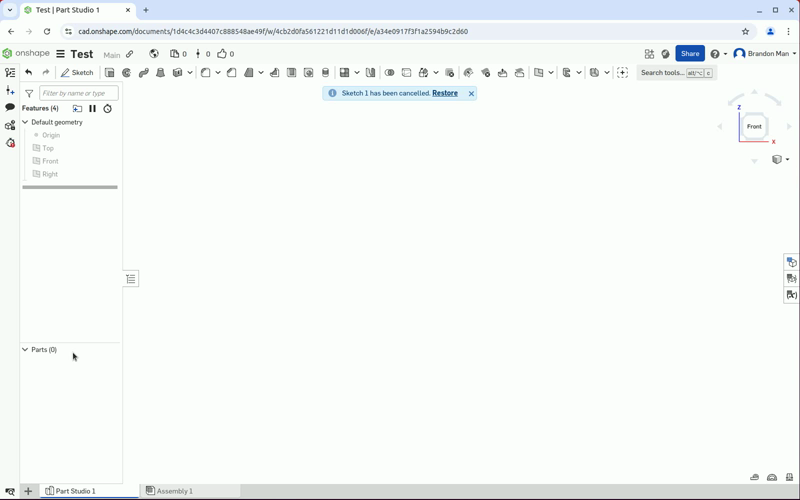
key(shift+y)
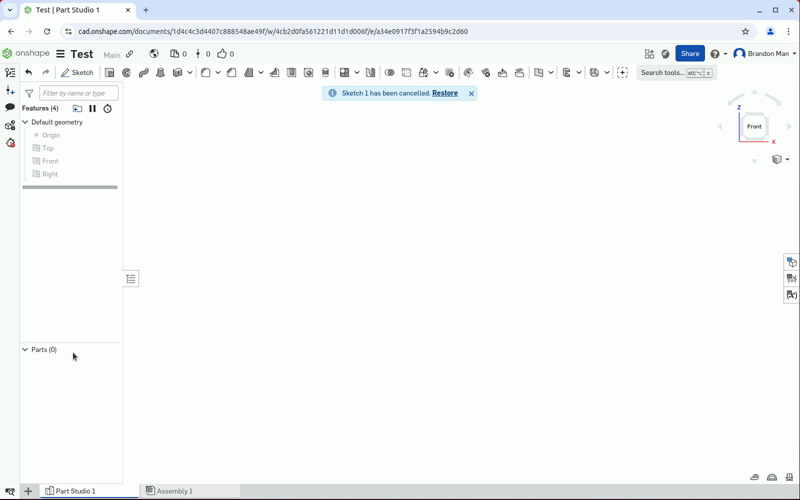
key(shift+s)
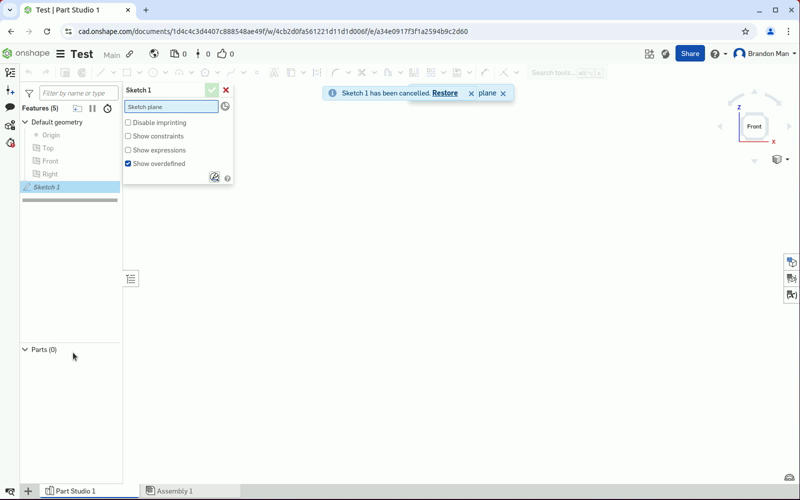
mouse_move(73, 163)
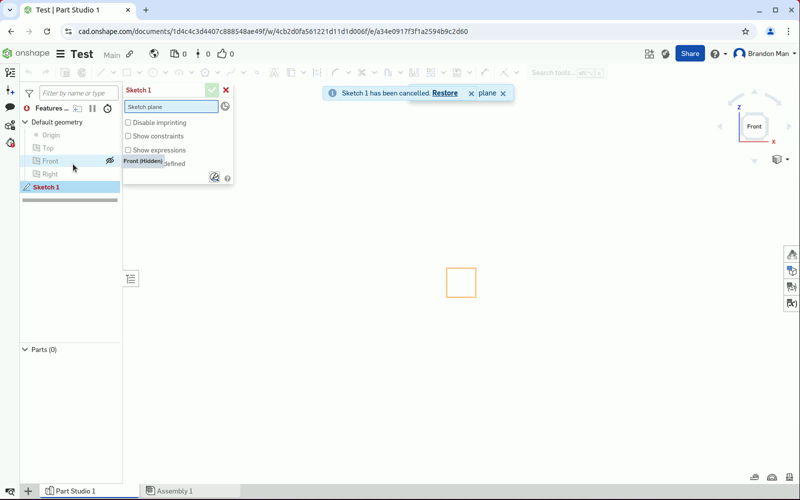
click(73, 163)
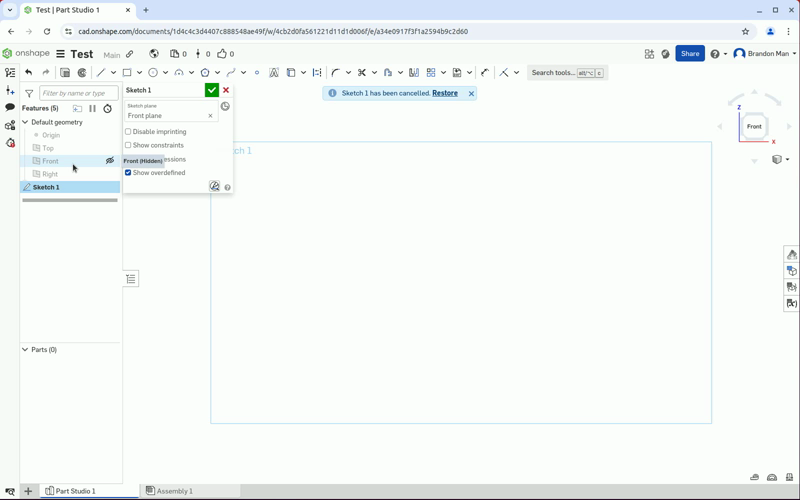
mouse_move(73, 352)
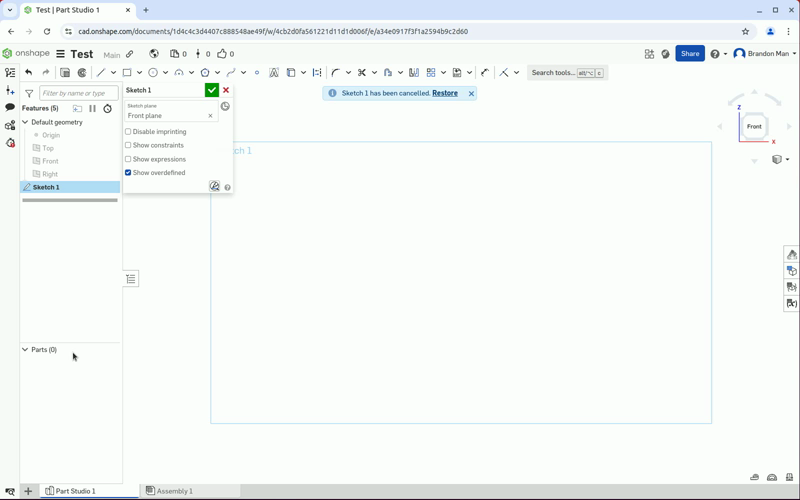
key(y)
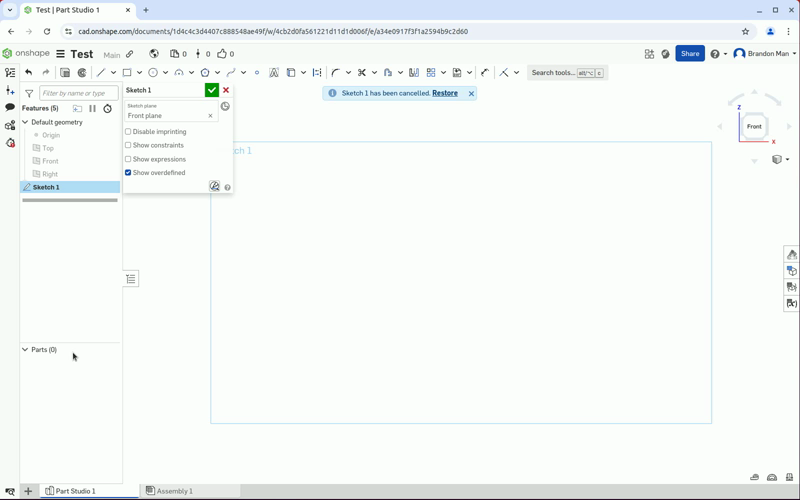
key(l)
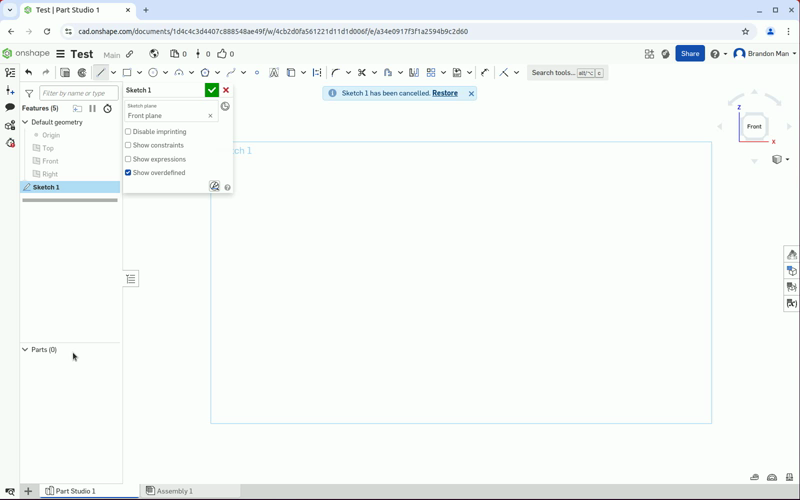
key_down(shift)
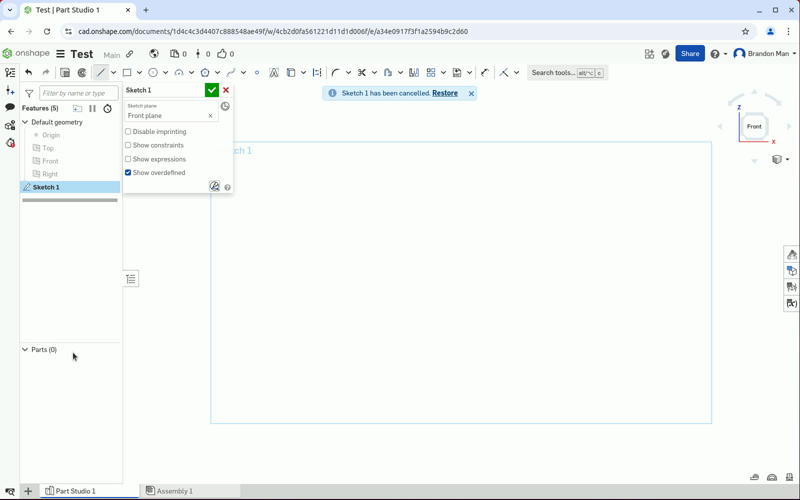
mouse_move(460, 282)
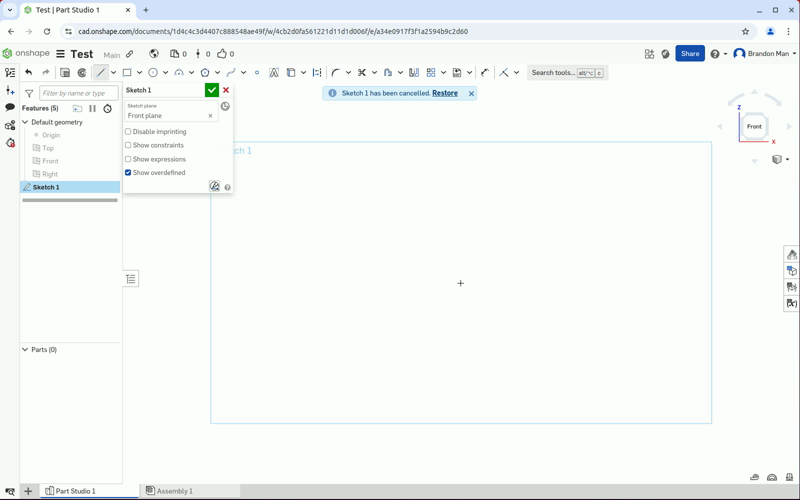
click(460, 282)
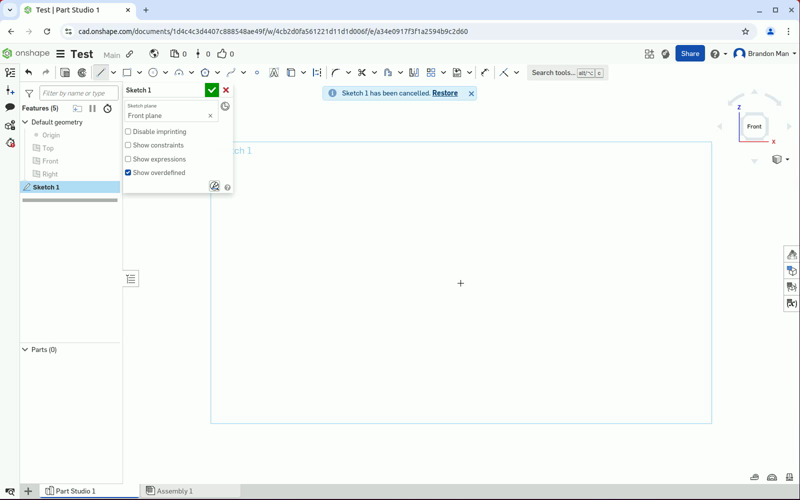
key_up(shift)
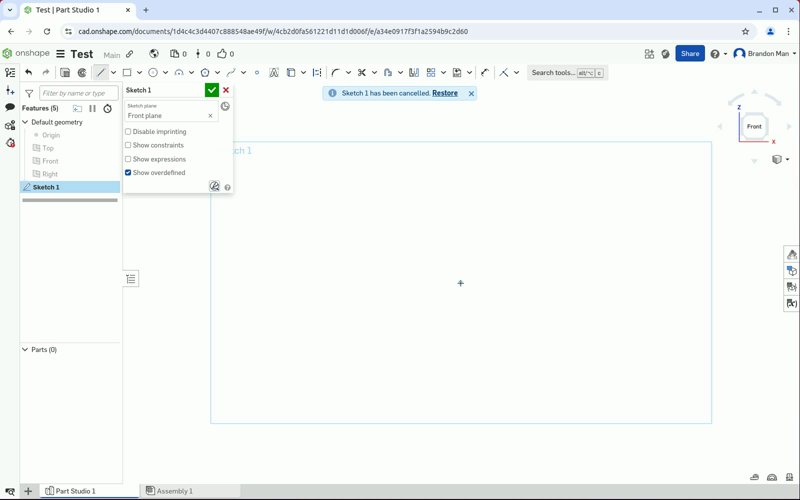
key_down(shift)
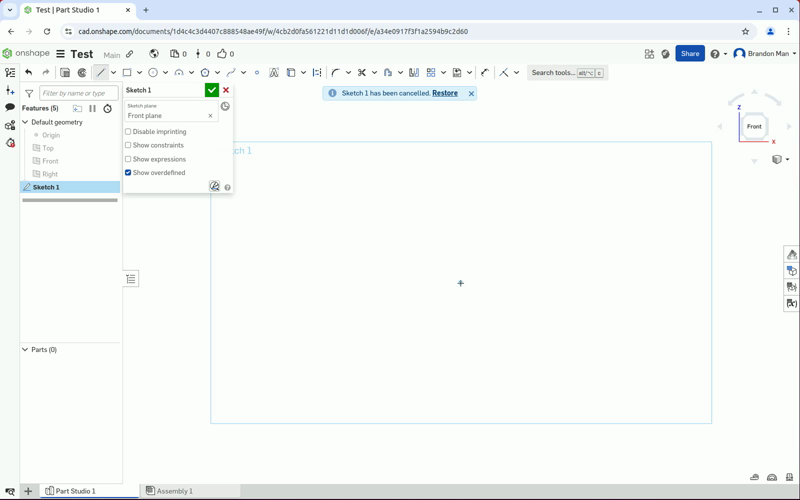
mouse_move(490, 282)
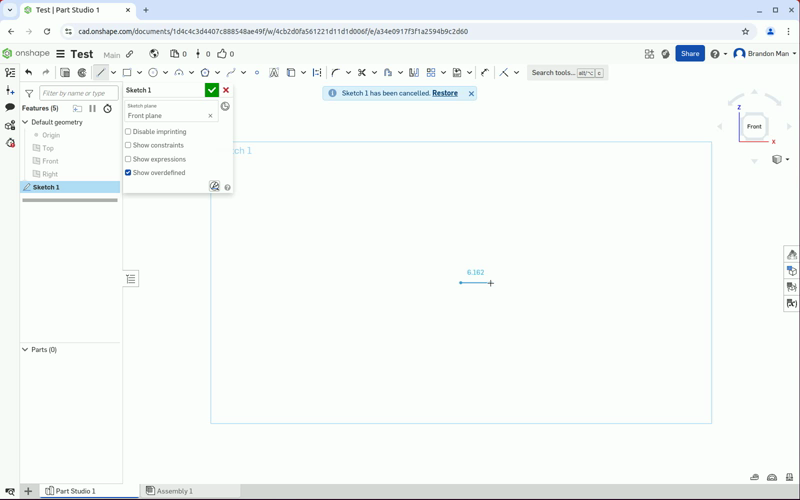
mouse_move(485, 282)
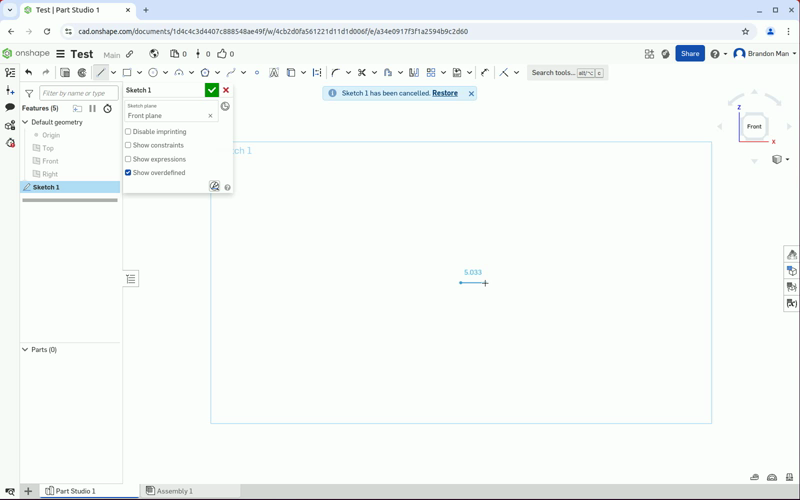
click(485, 282)
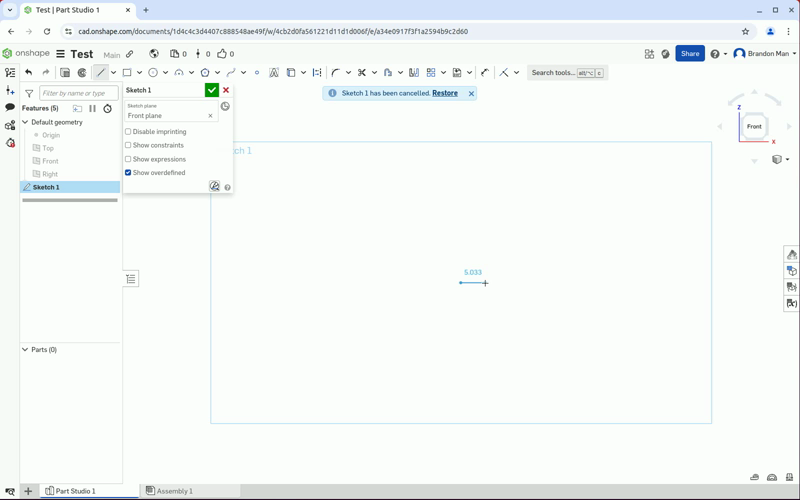
key_up(shift)
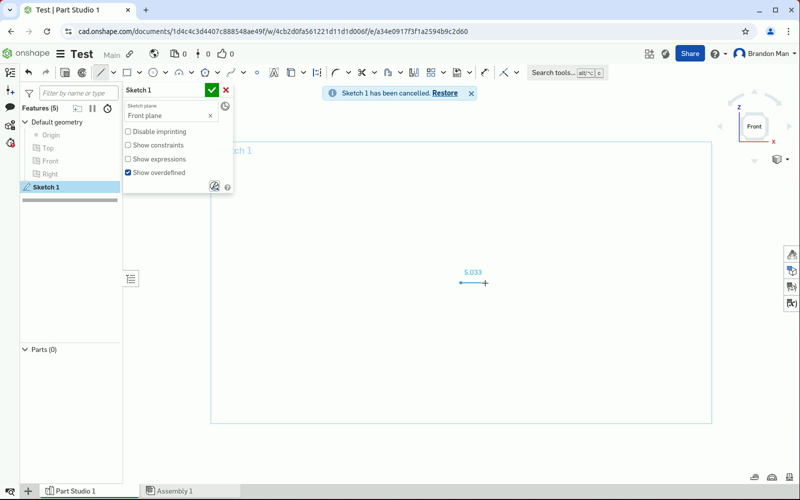
key_down(shift)
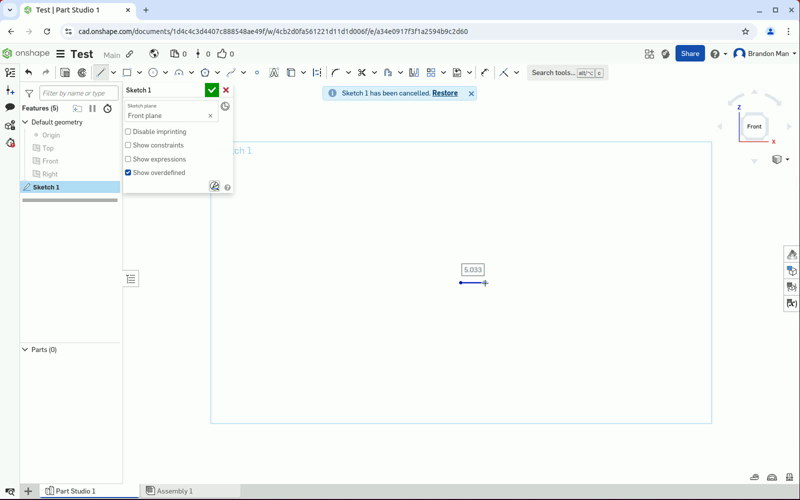
mouse_move(515, 282)
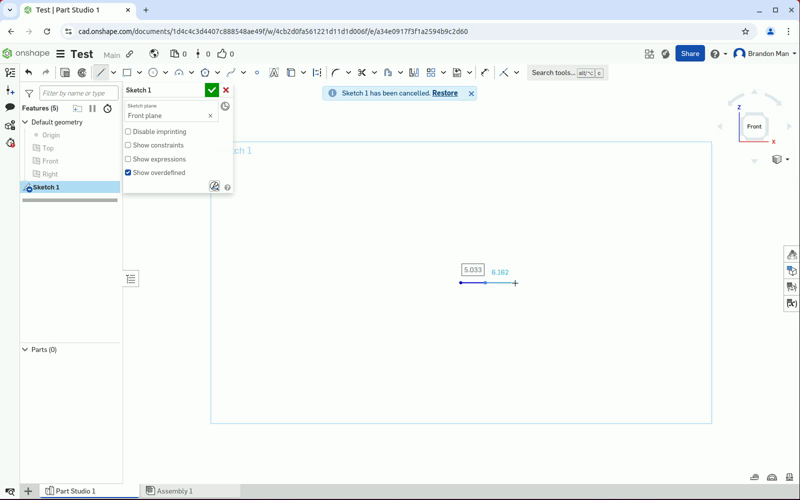
mouse_move(485, 268)
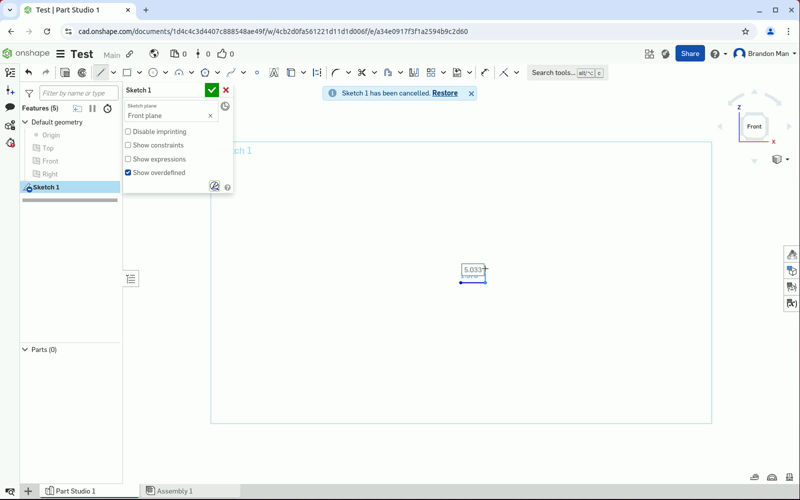
click(485, 268)
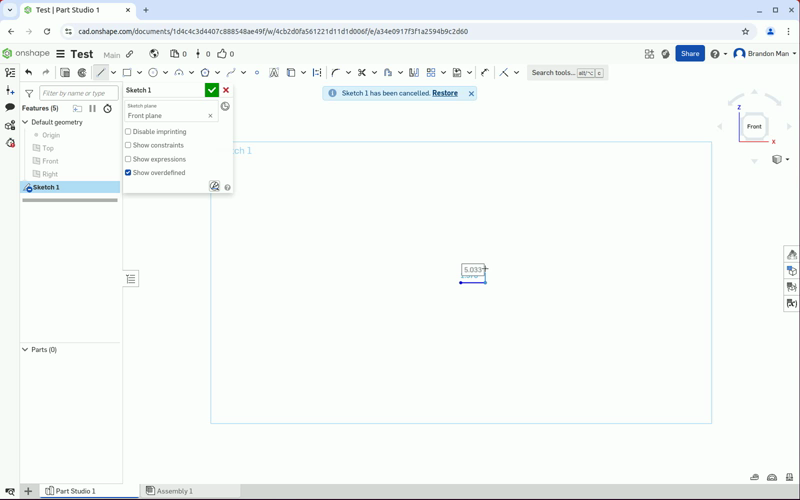
key_up(shift)
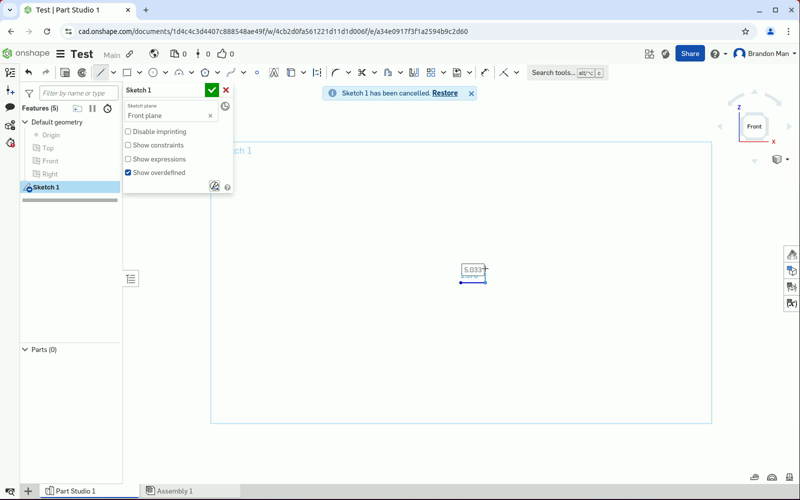
key_down(shift)
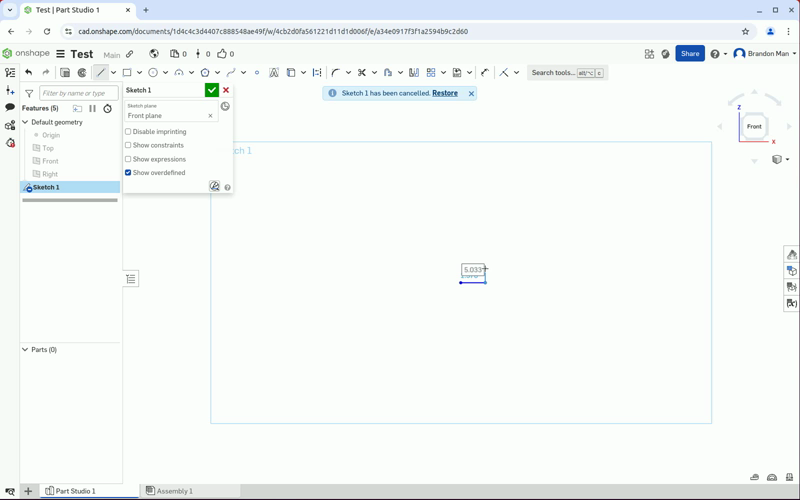
mouse_move(515, 268)
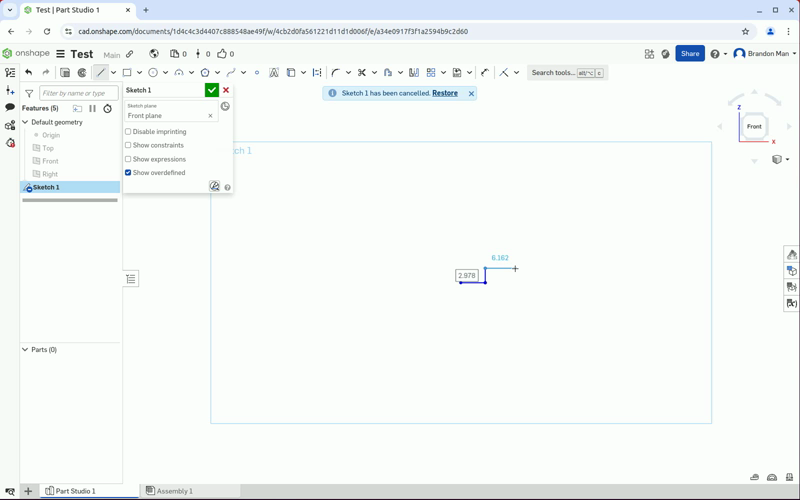
mouse_move(477, 268)
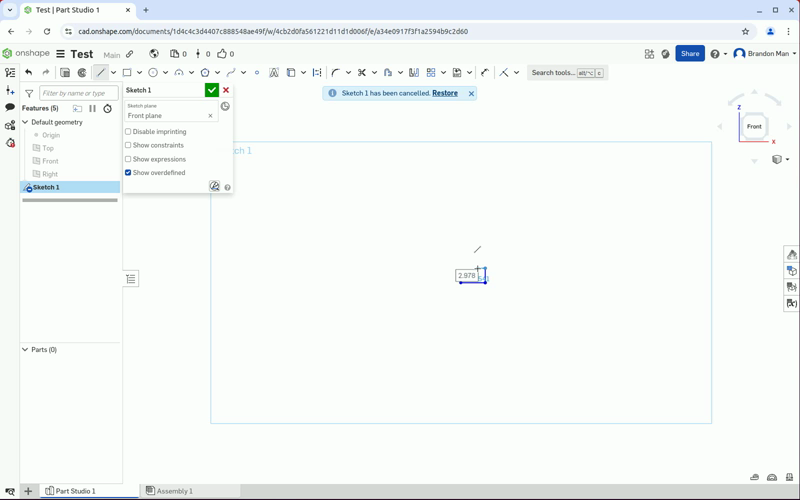
click(477, 268)
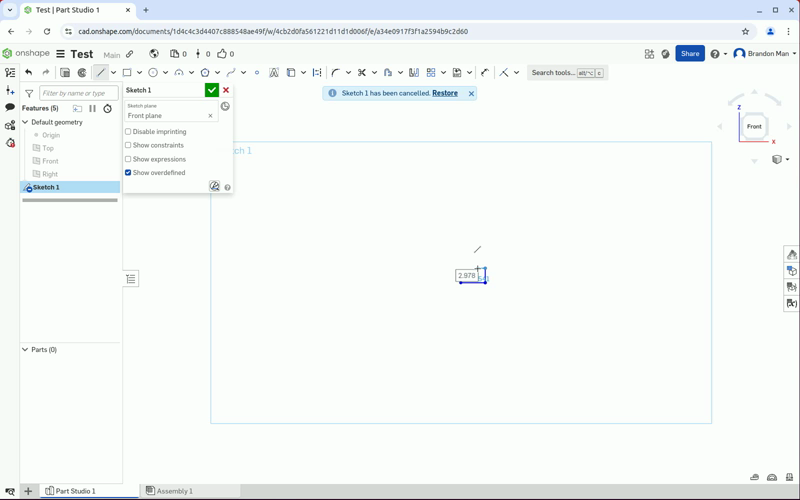
key_up(shift)
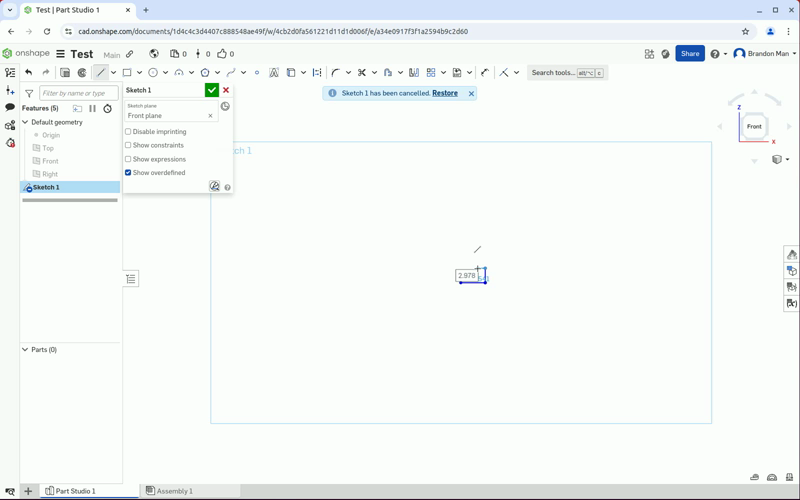
key_down(shift)
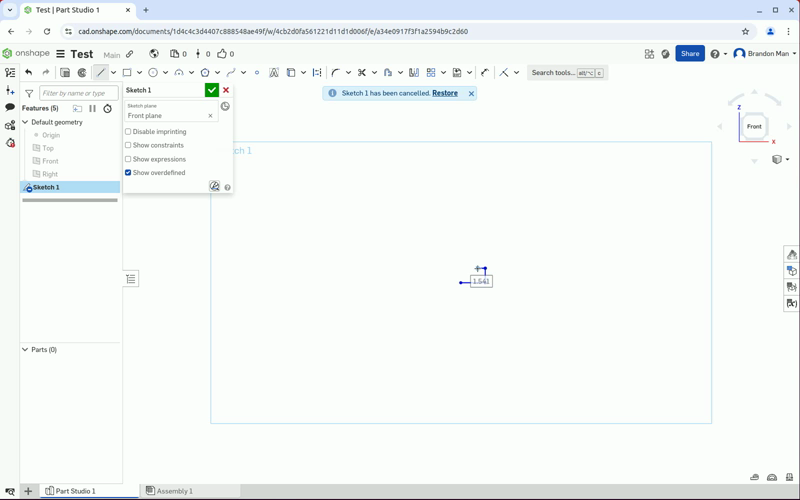
mouse_move(507, 268)
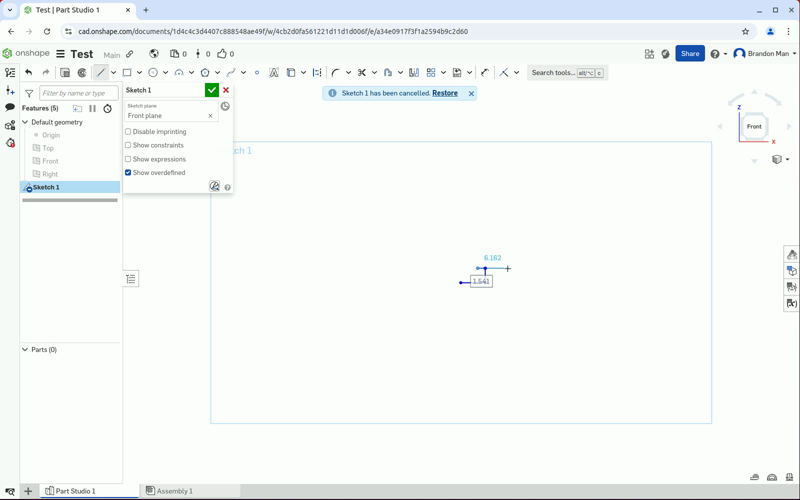
mouse_move(477, 275)
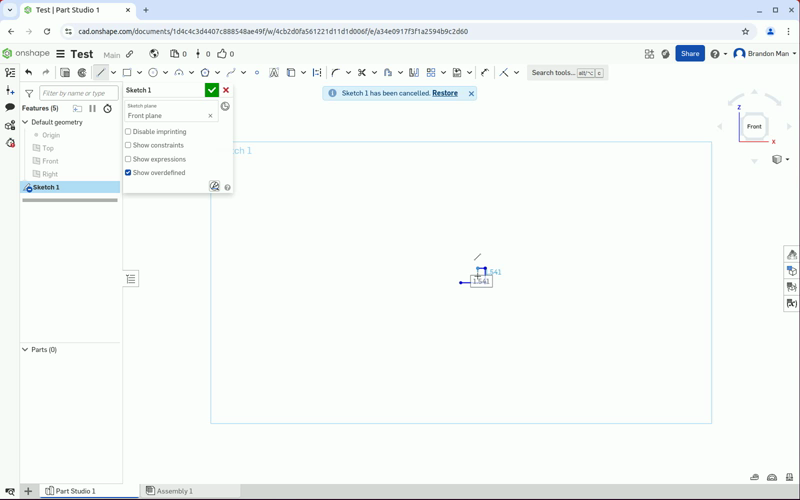
scroll(6)
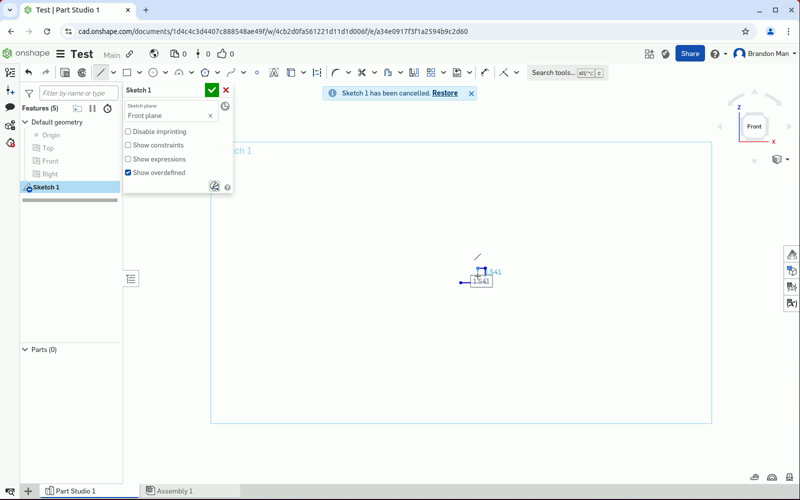
scroll(6)
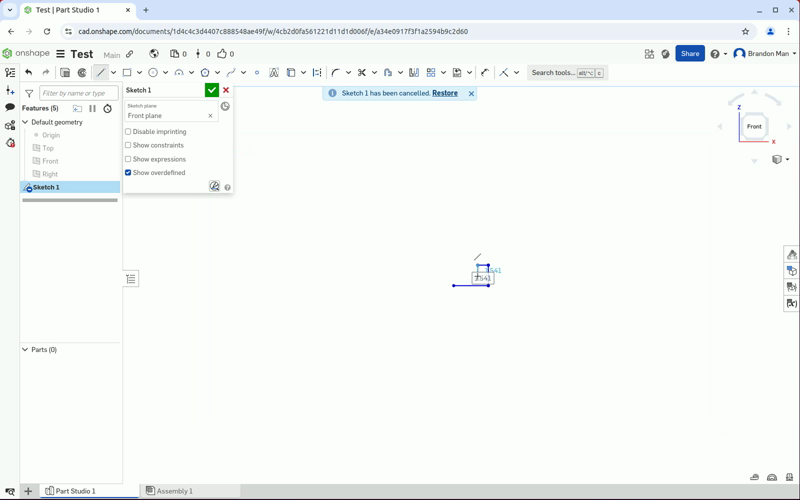
scroll(6)
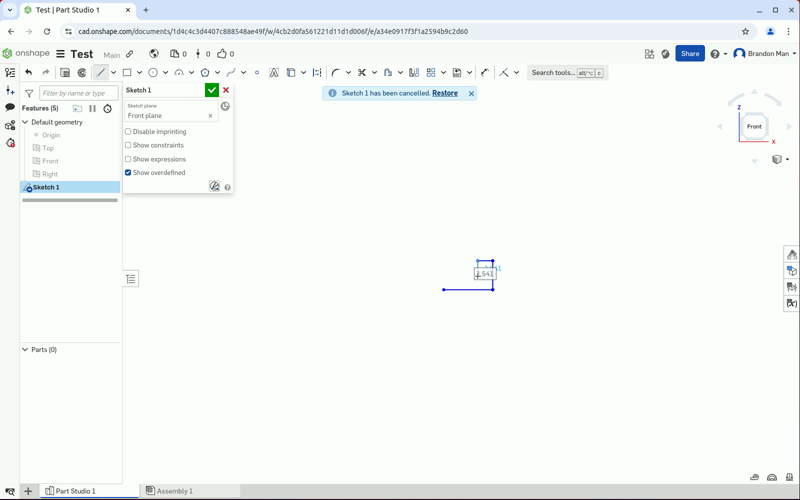
scroll(6)
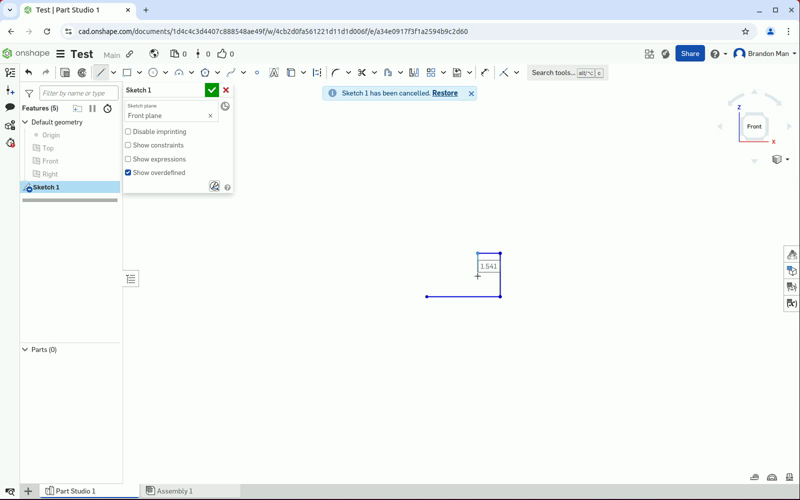
scroll(6)
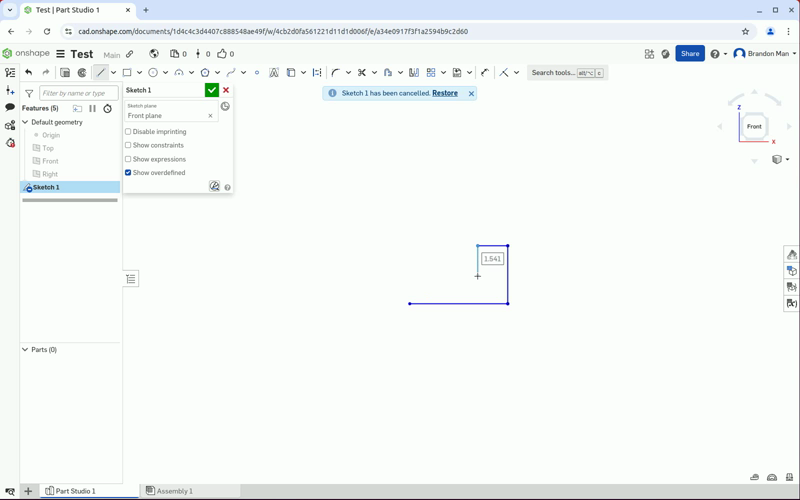
scroll(6)
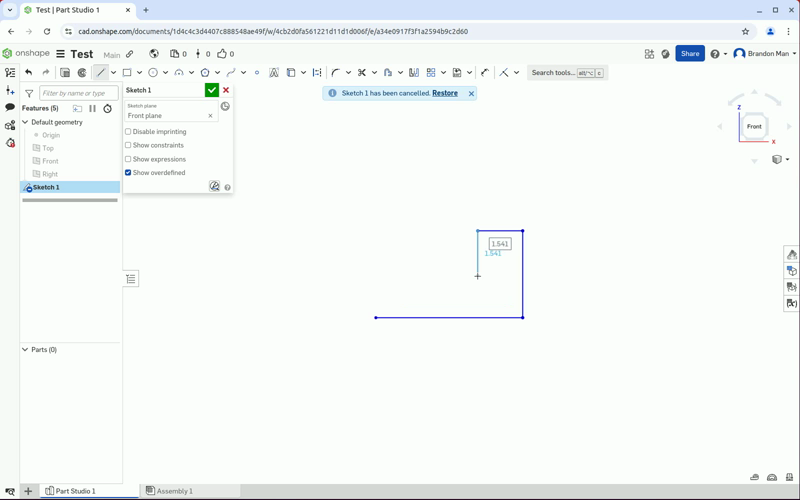
scroll(6)
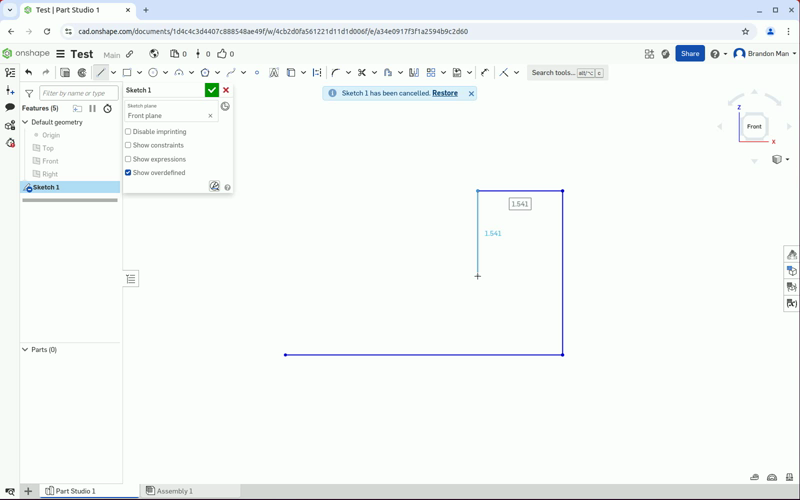
click(477, 275)
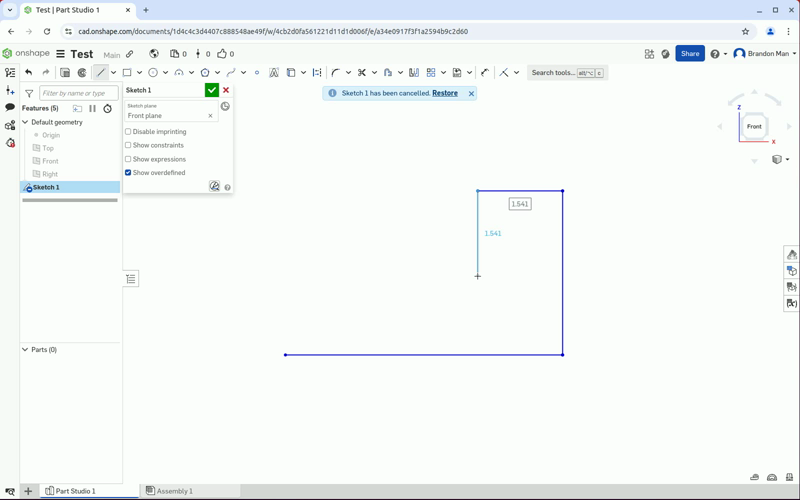
scroll(-6)
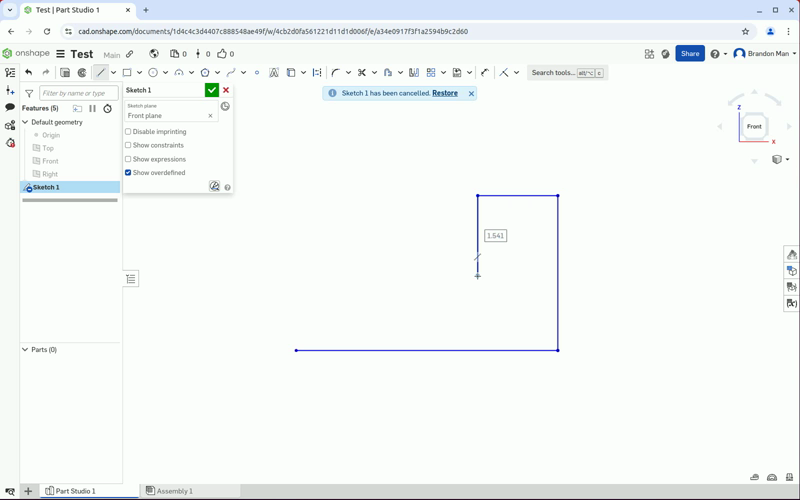
scroll(-6)
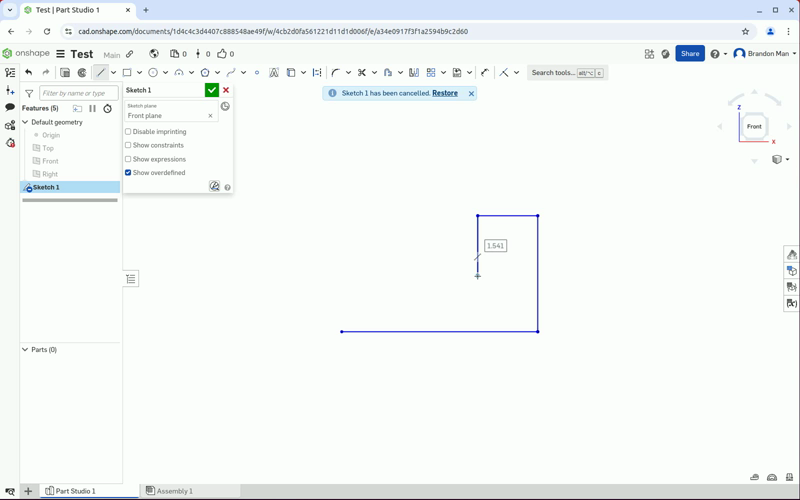
scroll(-6)
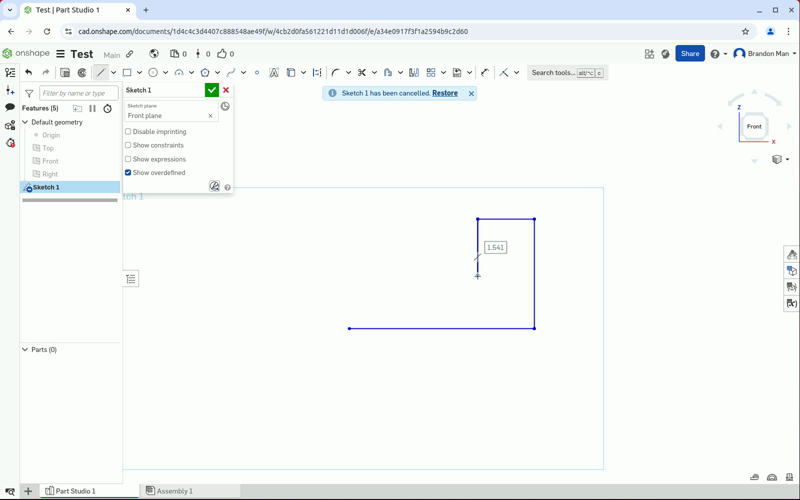
scroll(-6)
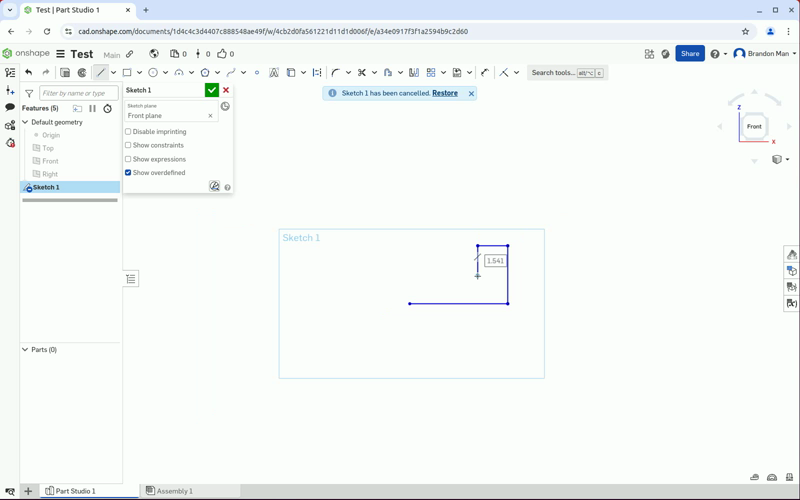
scroll(-6)
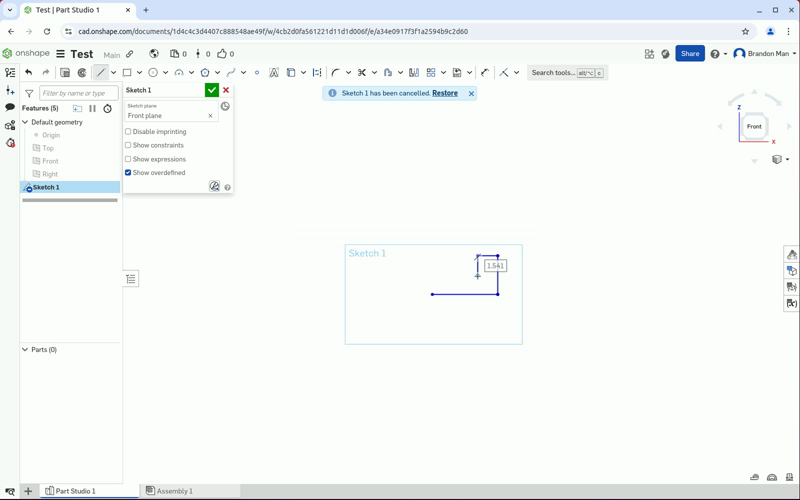
scroll(-6)
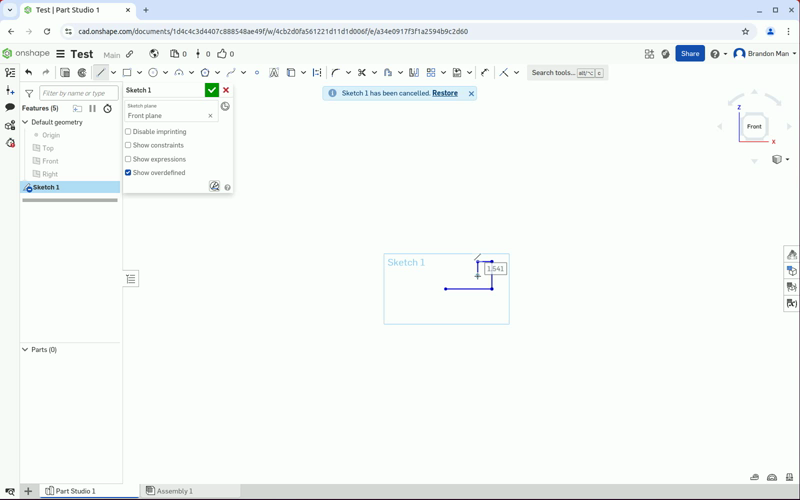
scroll(-6)
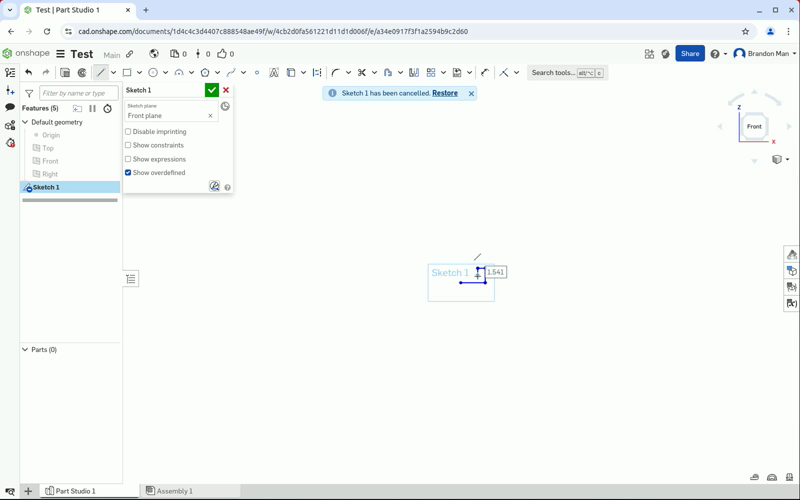
key_up(shift)
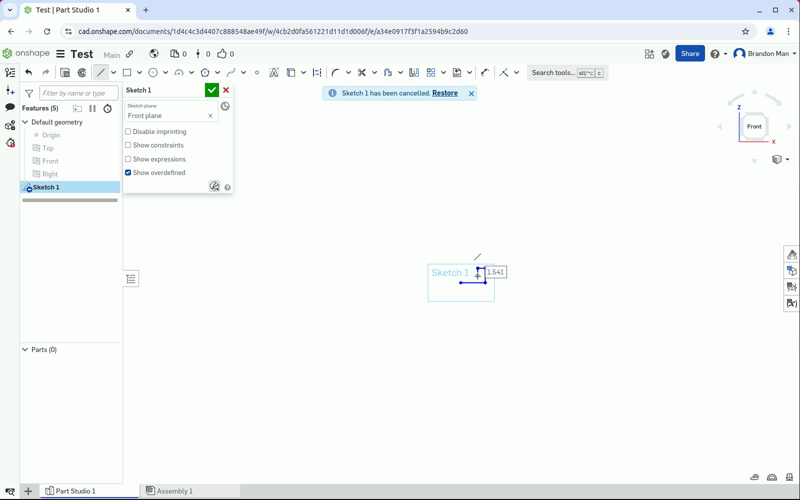
key_down(shift)
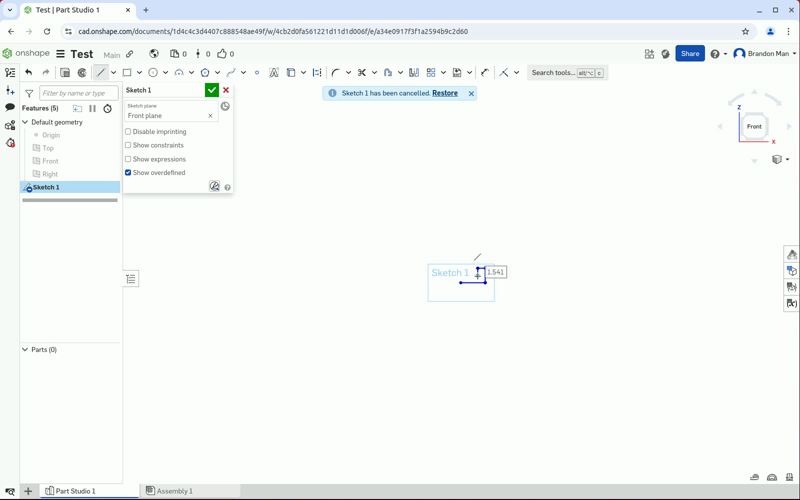
mouse_move(507, 275)
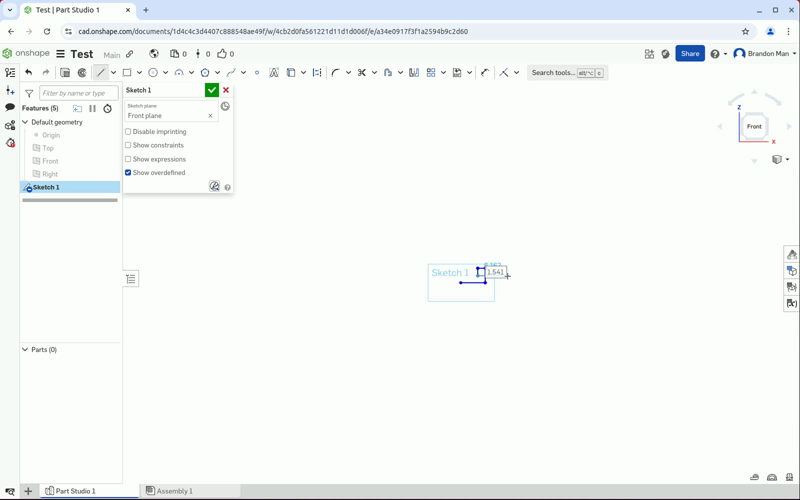
mouse_move(467, 275)
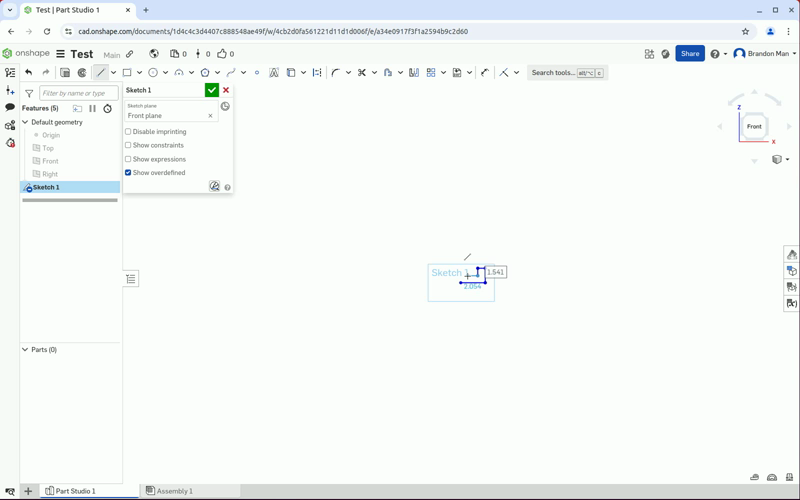
click(467, 275)
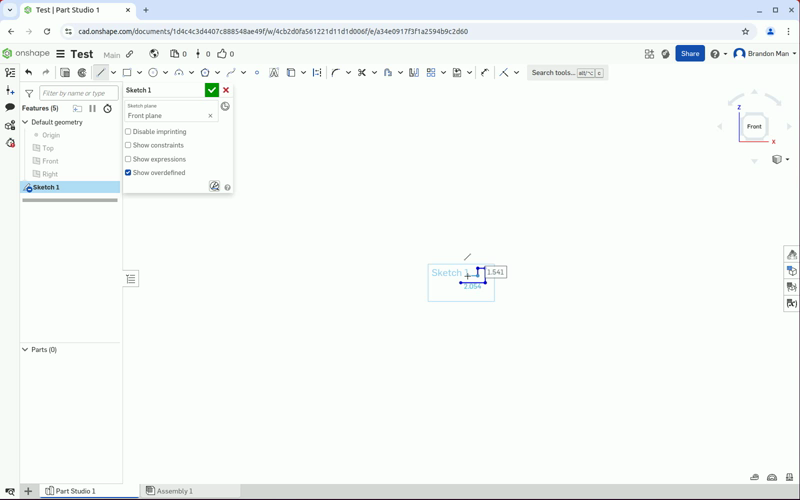
key_up(shift)
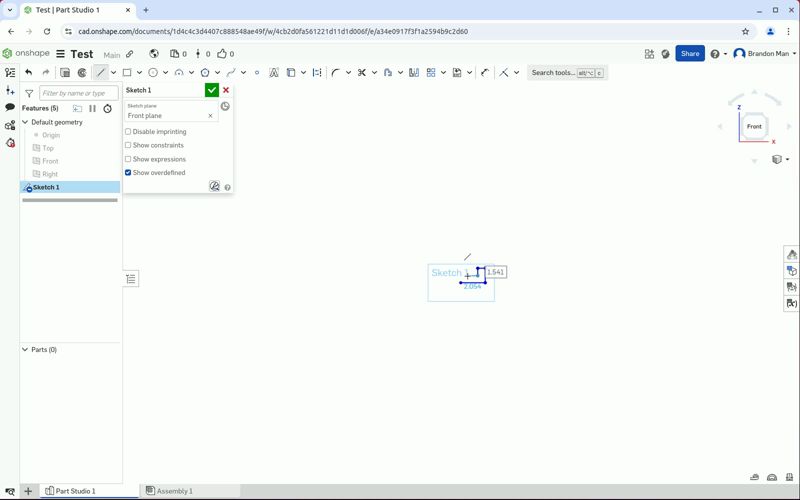
key_down(shift)
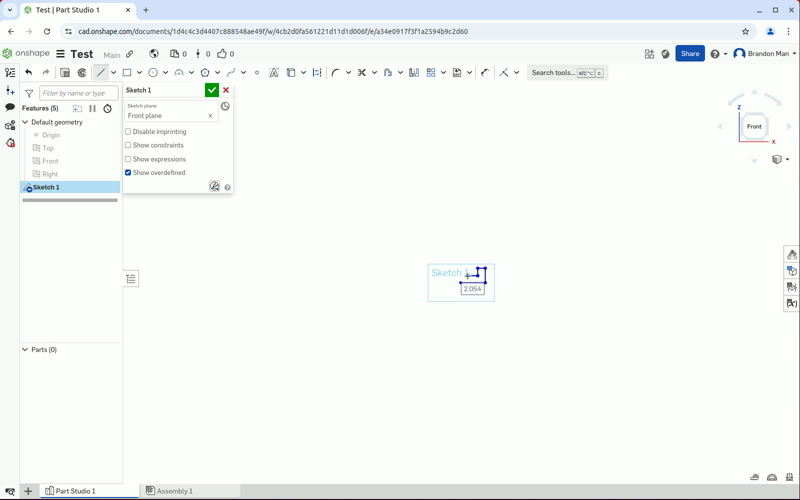
mouse_move(498, 275)
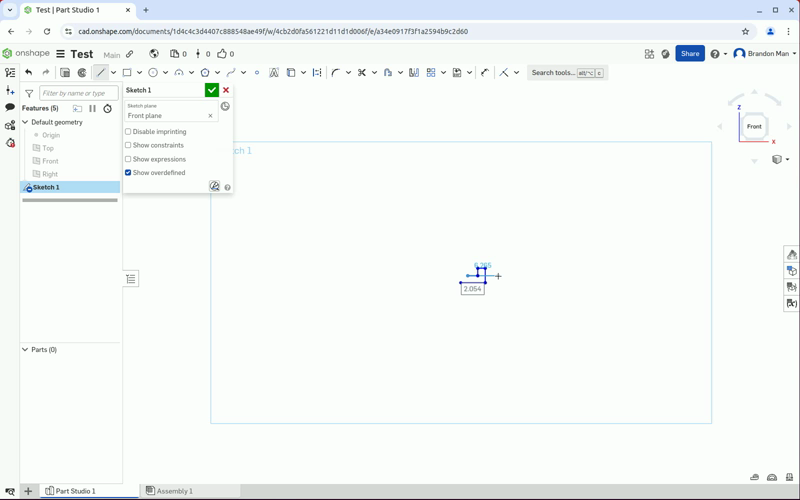
mouse_move(467, 268)
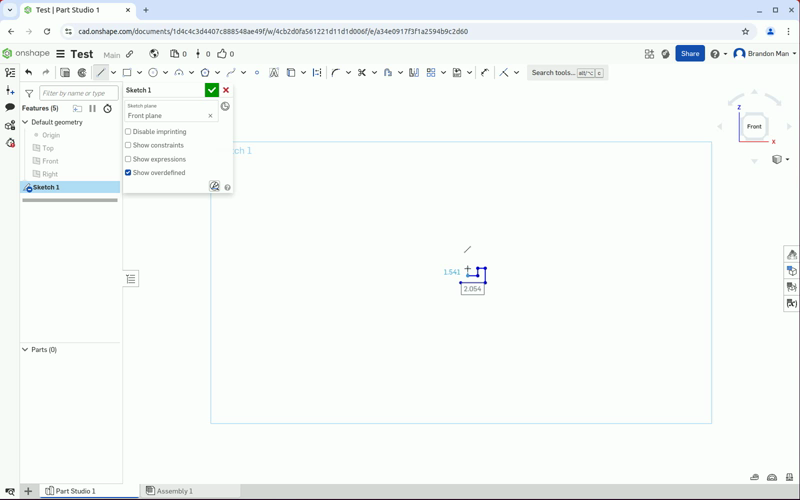
scroll(6)
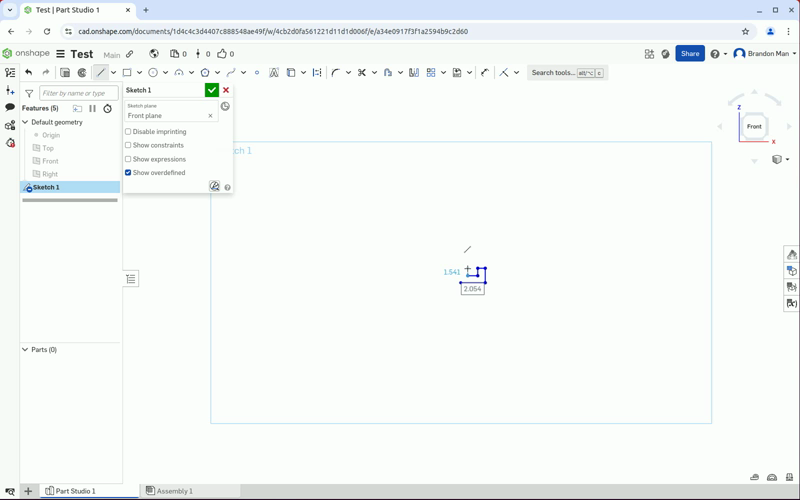
scroll(6)
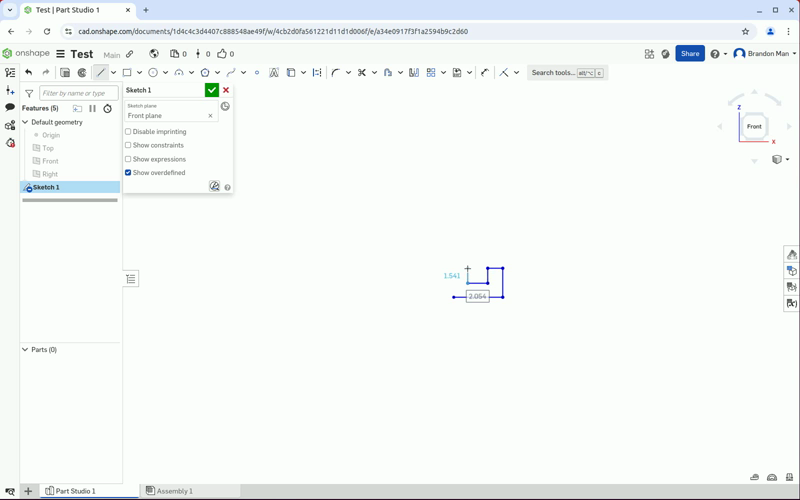
scroll(6)
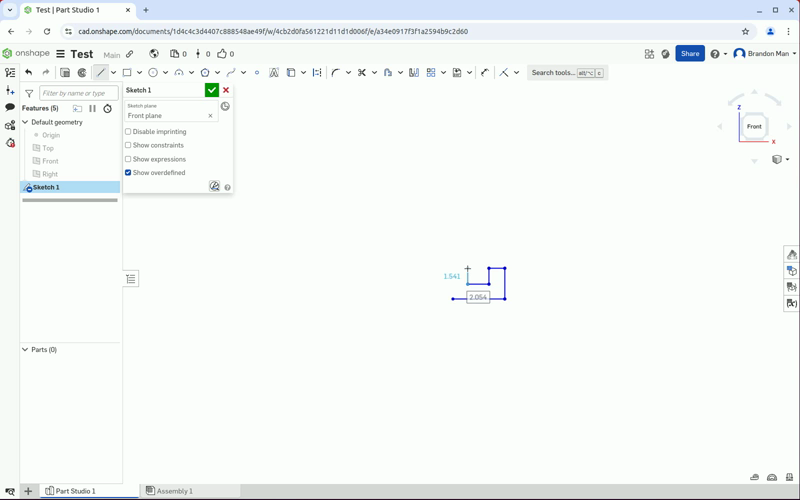
scroll(6)
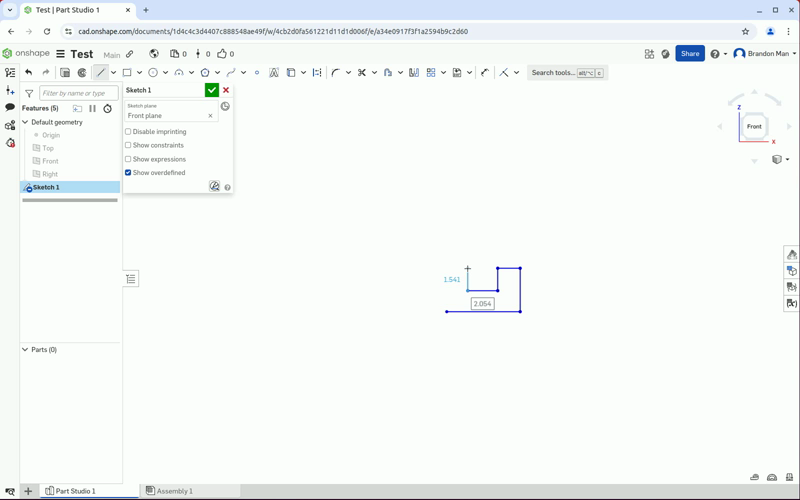
scroll(6)
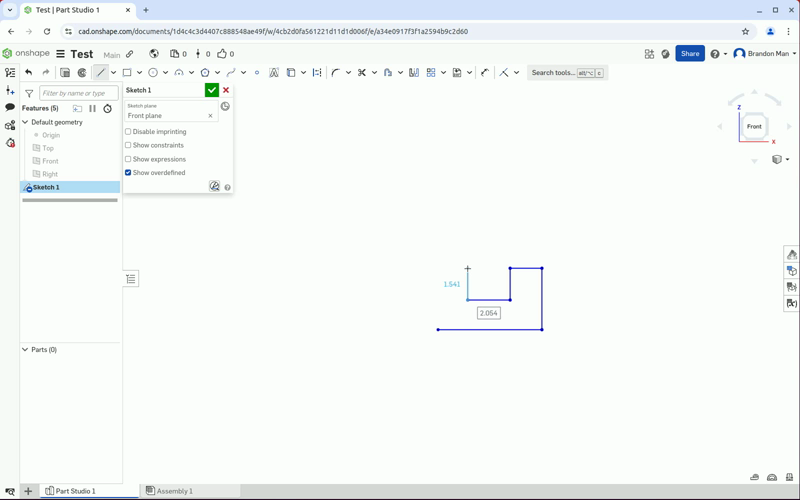
scroll(6)
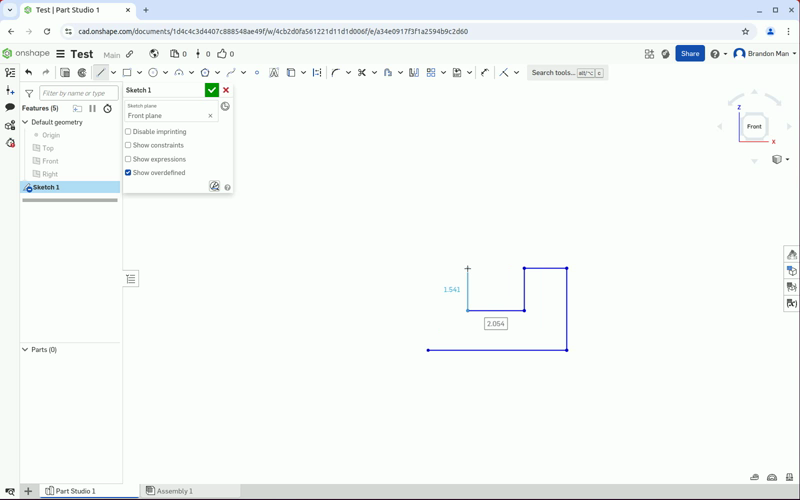
scroll(6)
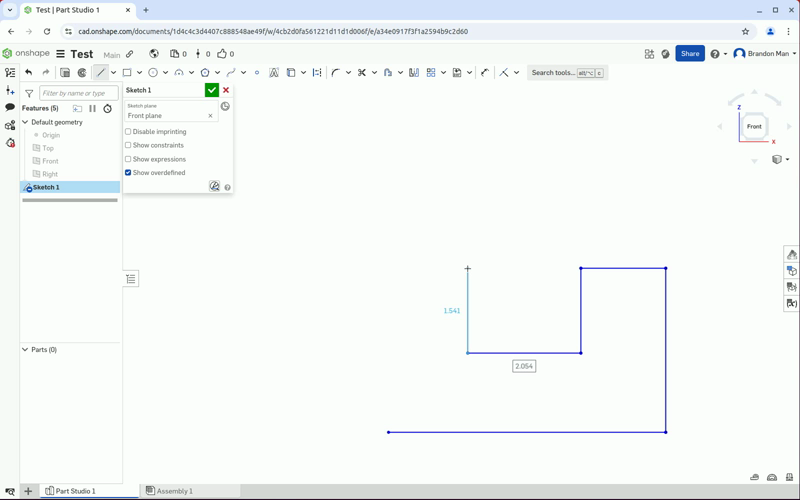
click(467, 268)
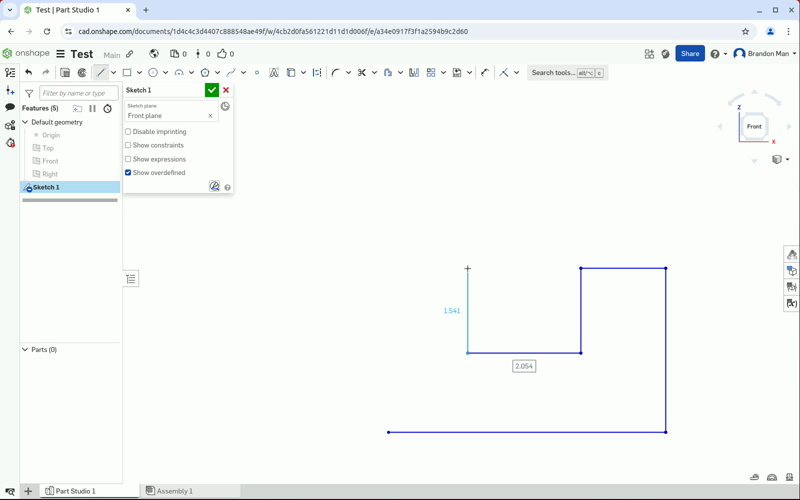
scroll(-6)
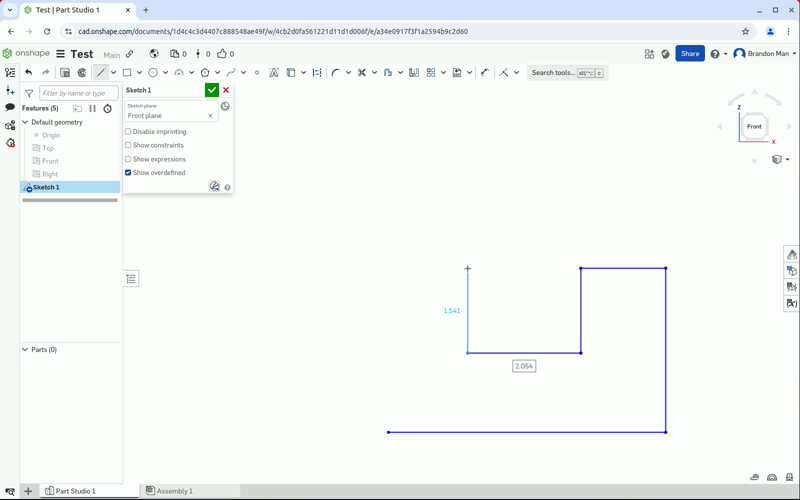
scroll(-6)
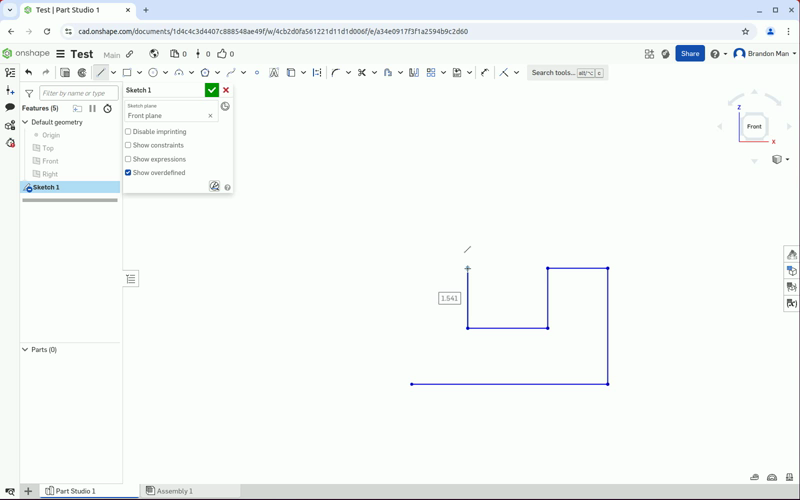
scroll(-6)
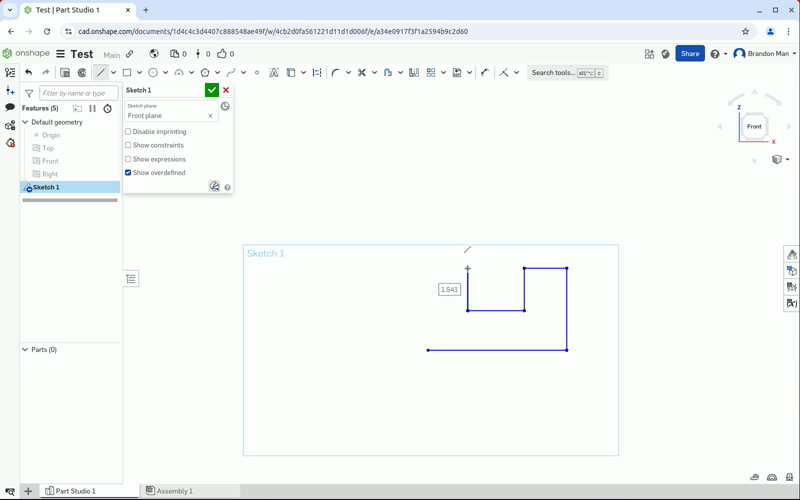
scroll(-6)
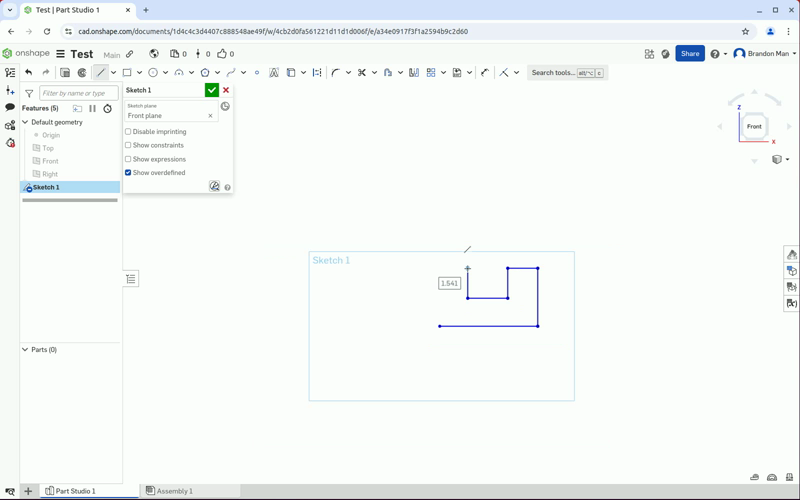
scroll(-6)
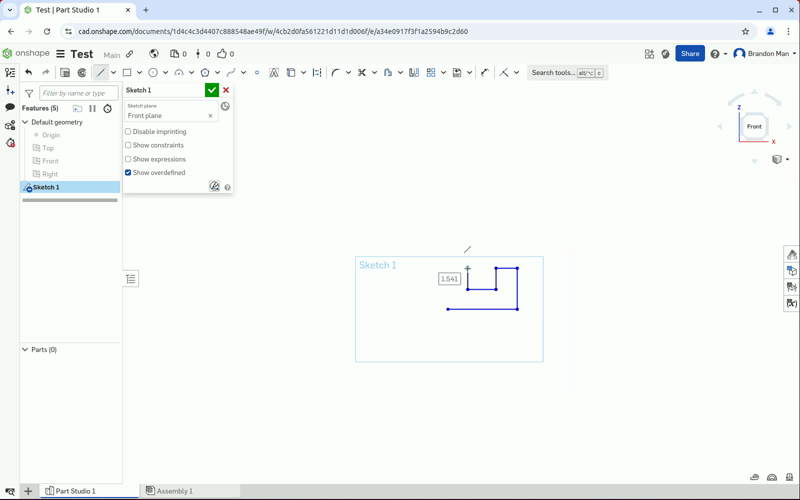
scroll(-6)
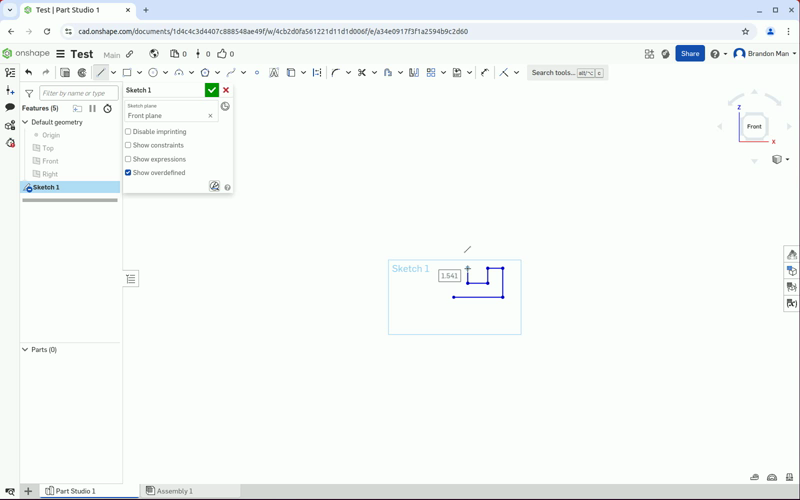
scroll(-6)
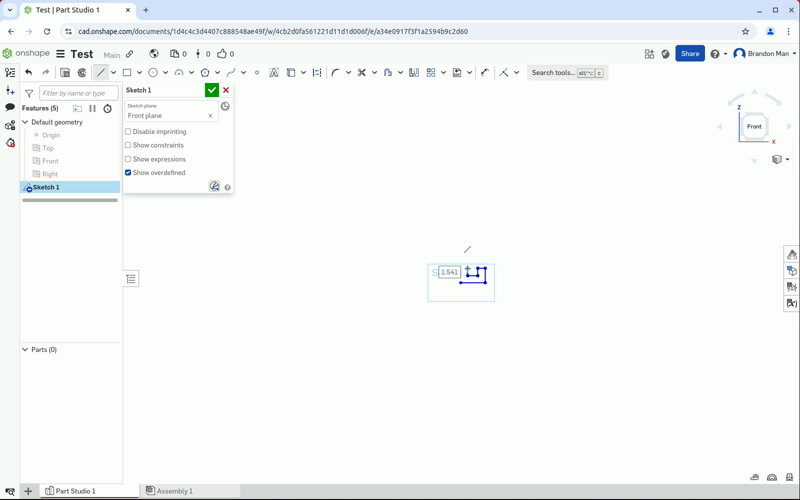
key_up(shift)
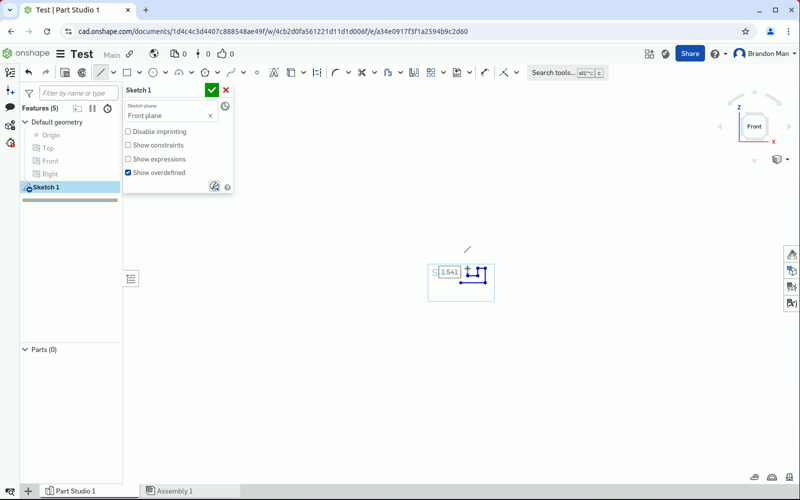
key_down(shift)
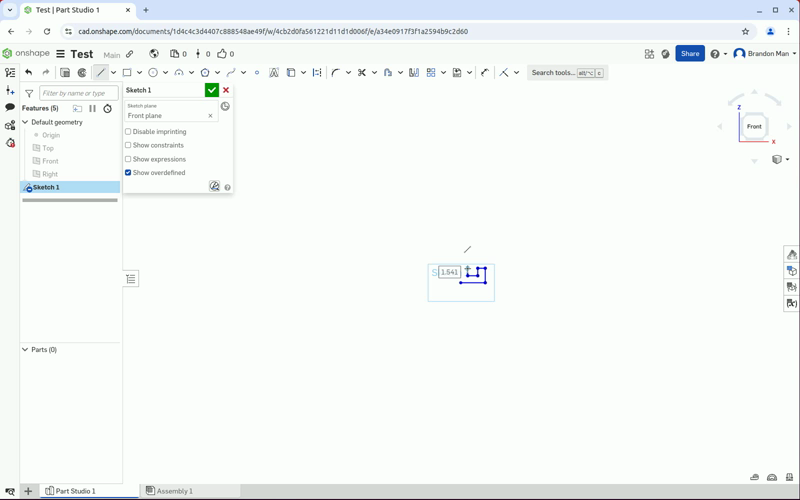
mouse_move(498, 268)
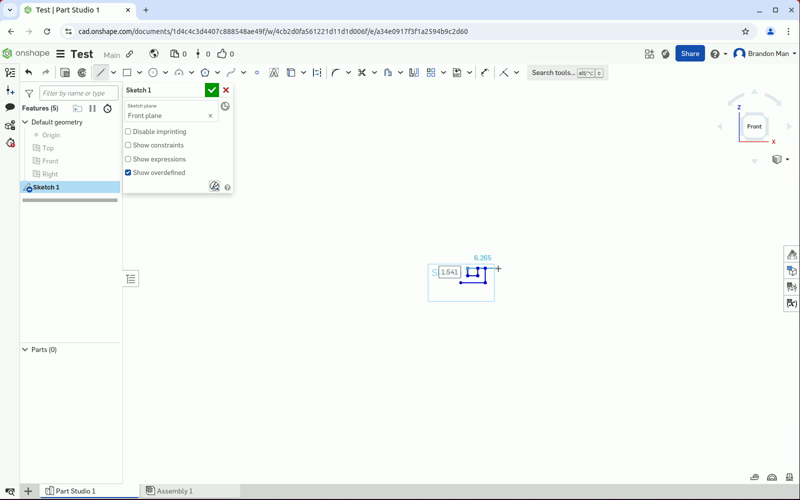
mouse_move(460, 268)
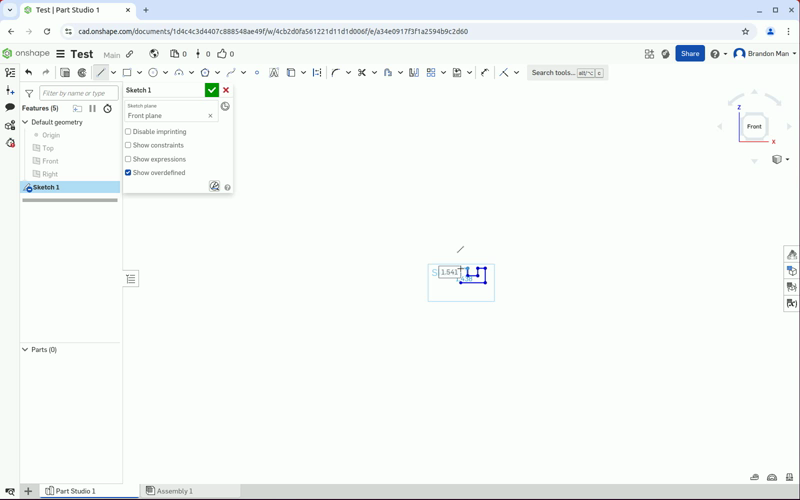
scroll(6)
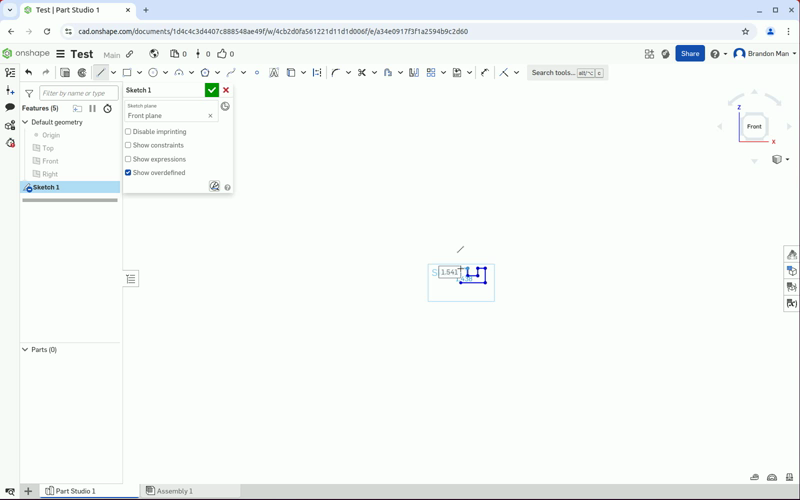
scroll(6)
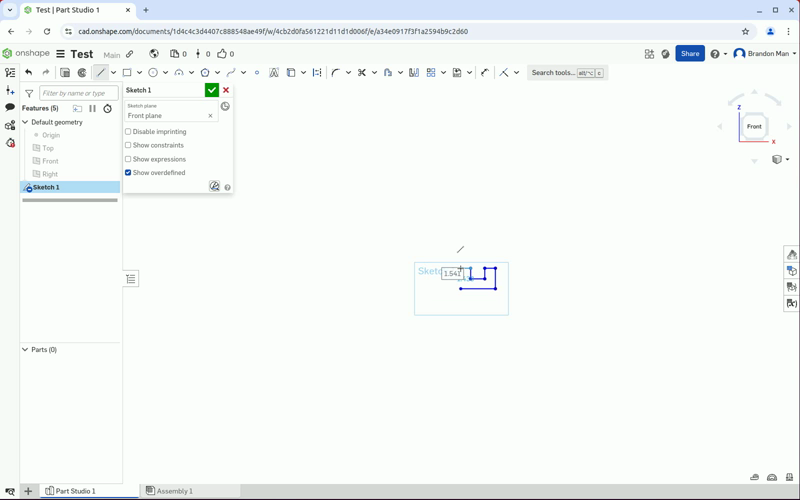
scroll(6)
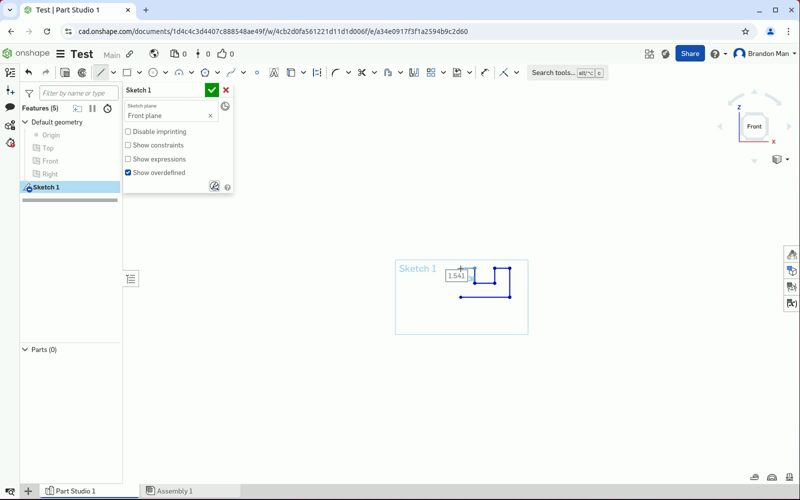
scroll(6)
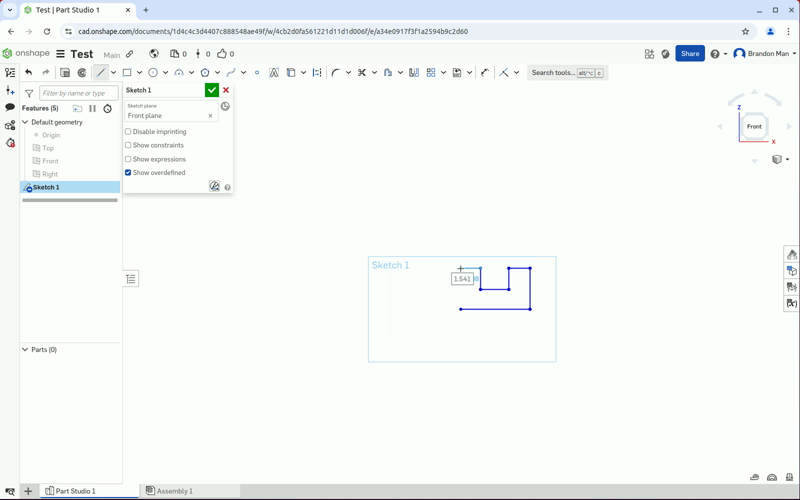
scroll(6)
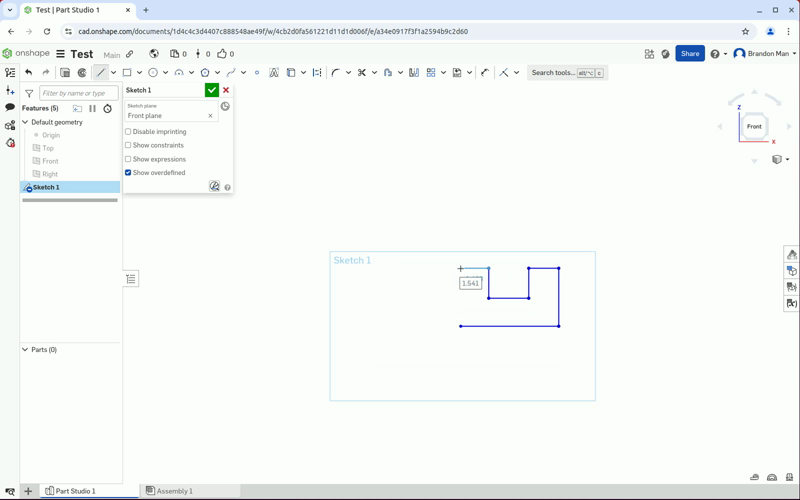
scroll(6)
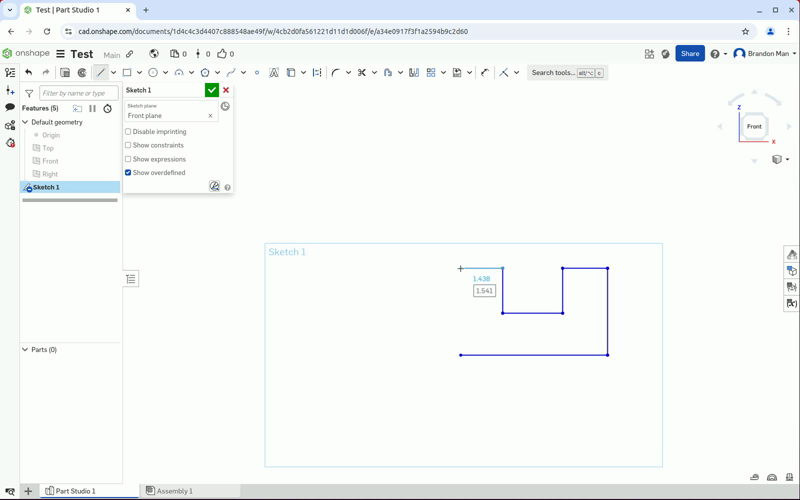
scroll(6)
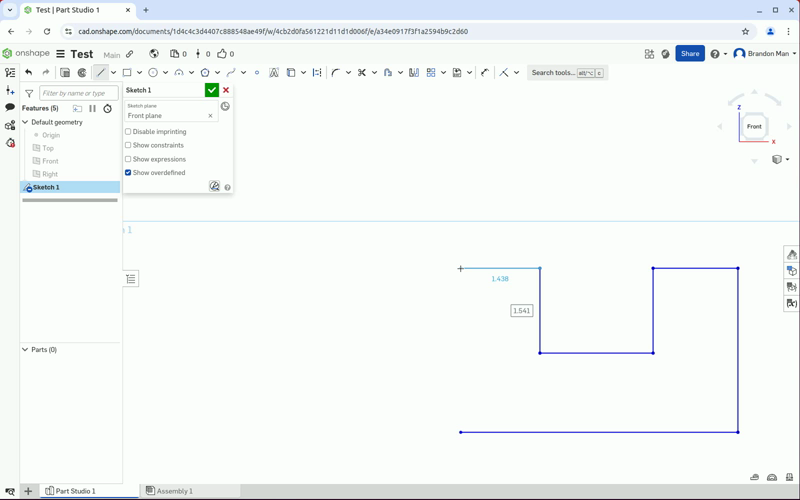
click(460, 268)
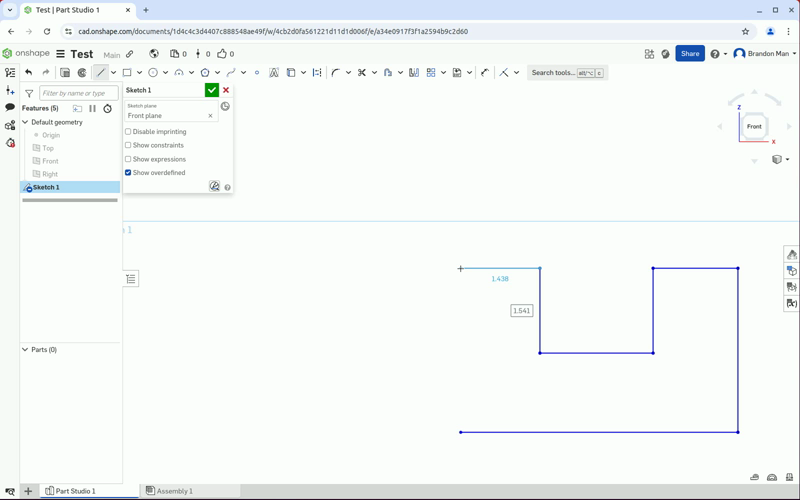
scroll(-6)
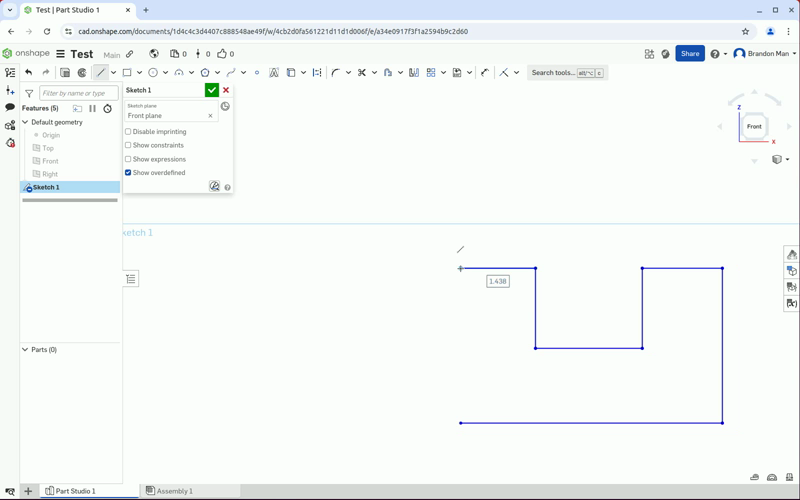
scroll(-6)
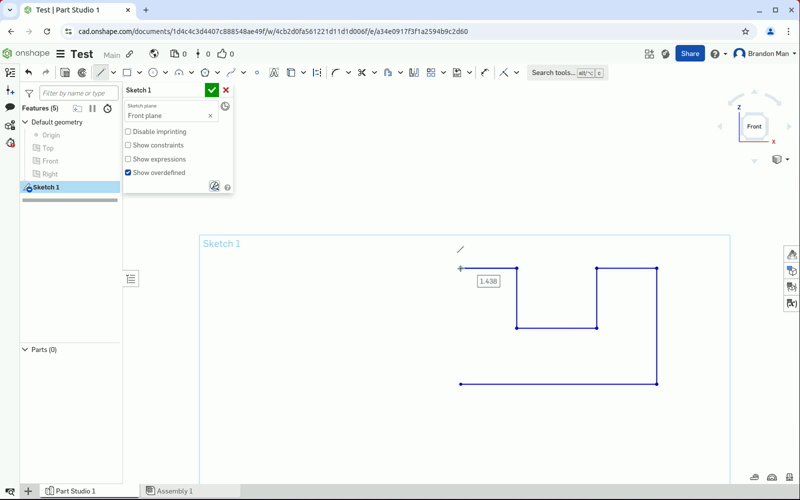
scroll(-6)
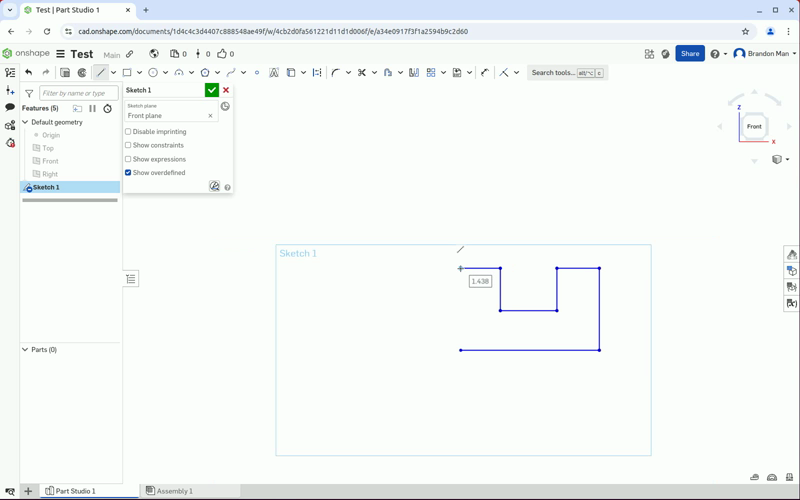
scroll(-6)
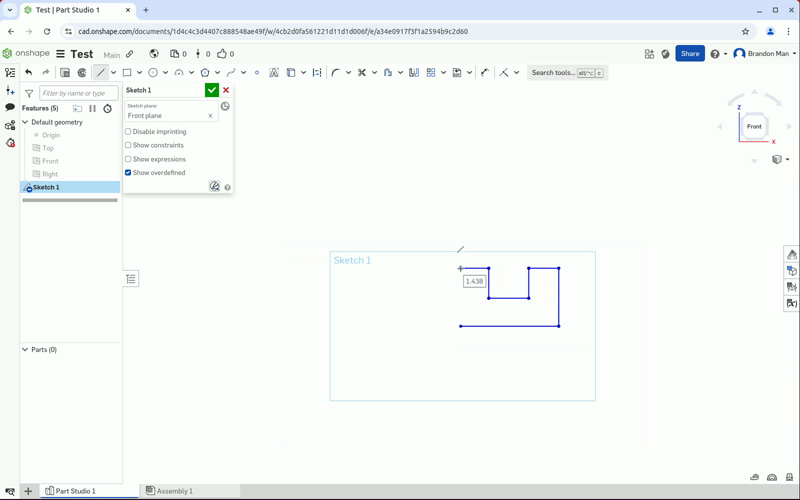
scroll(-6)
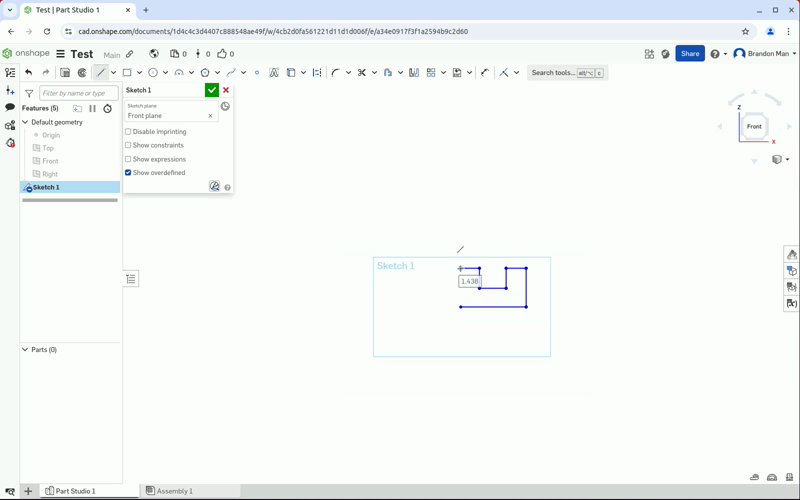
scroll(-6)
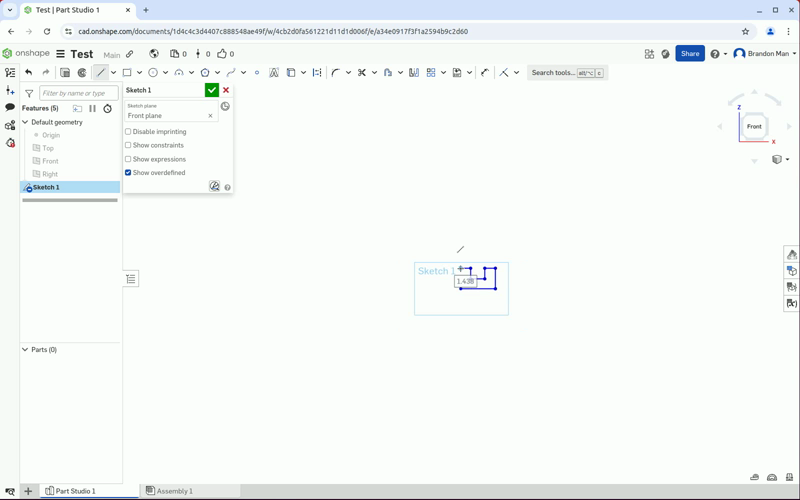
scroll(-6)
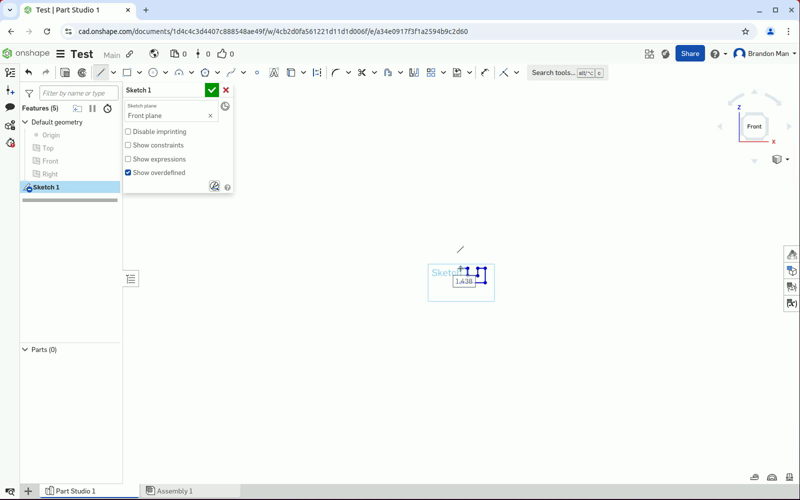
key_up(shift)
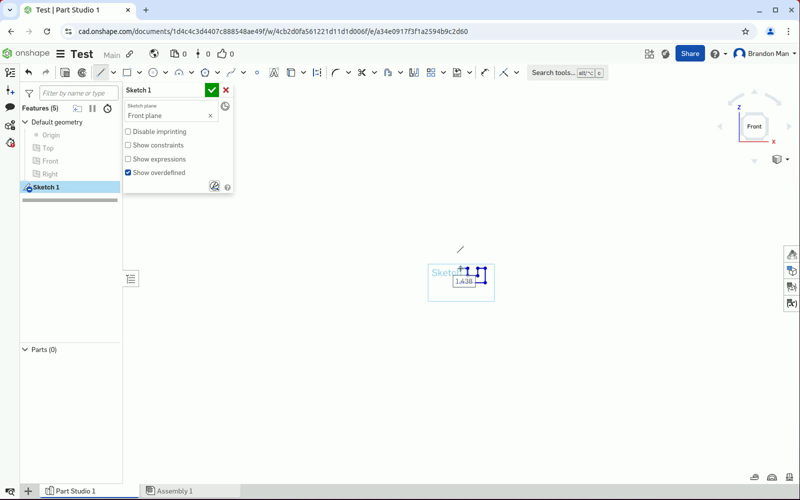
mouse_move(490, 268)
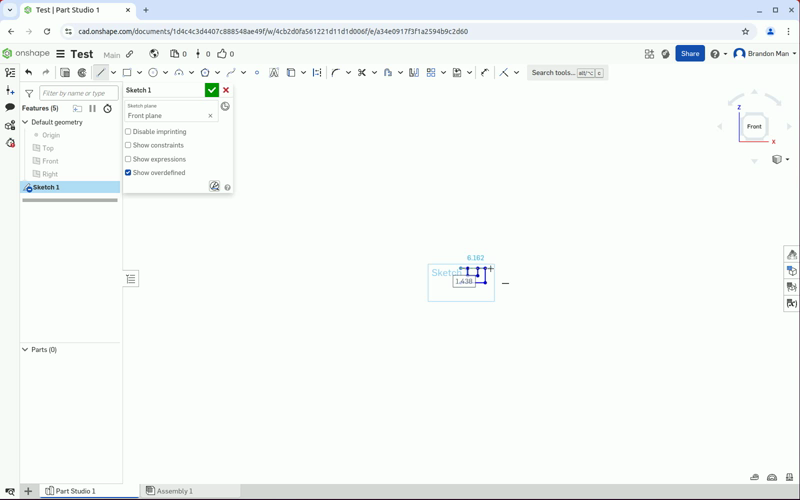
key_down(shift)
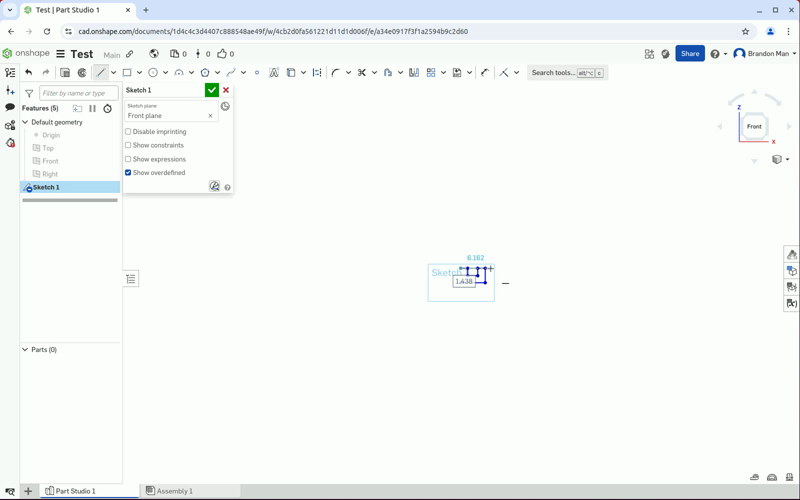
mouse_move(460, 282)
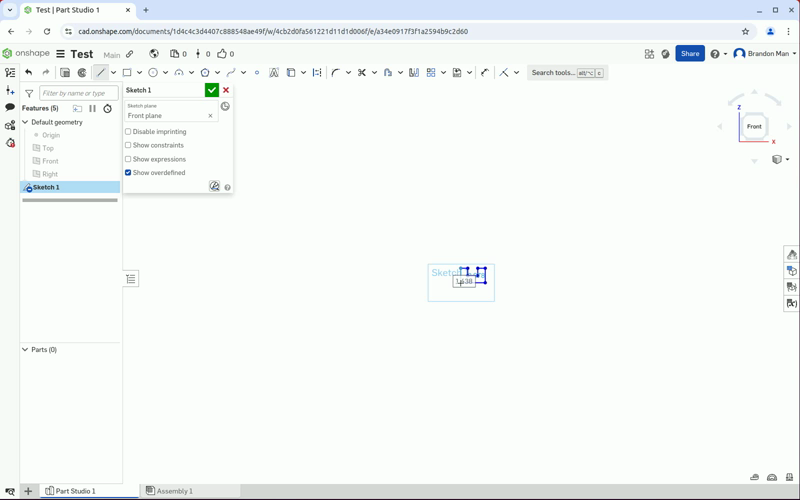
key_up(shift)
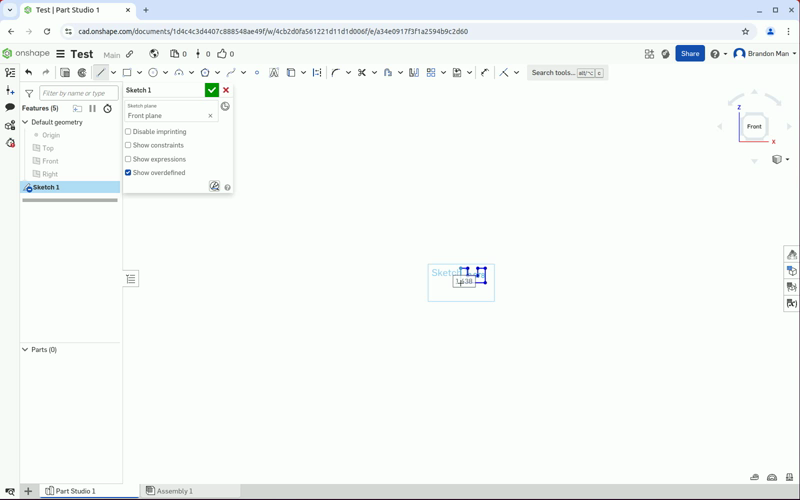
click(460, 282)
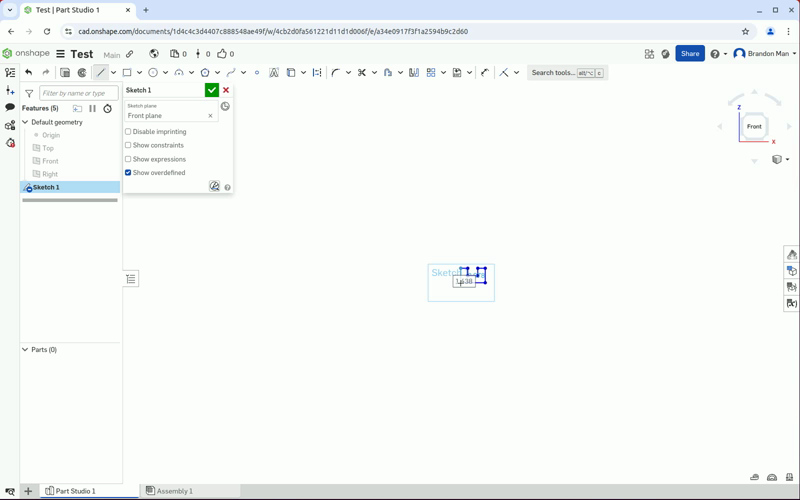
key(esc)
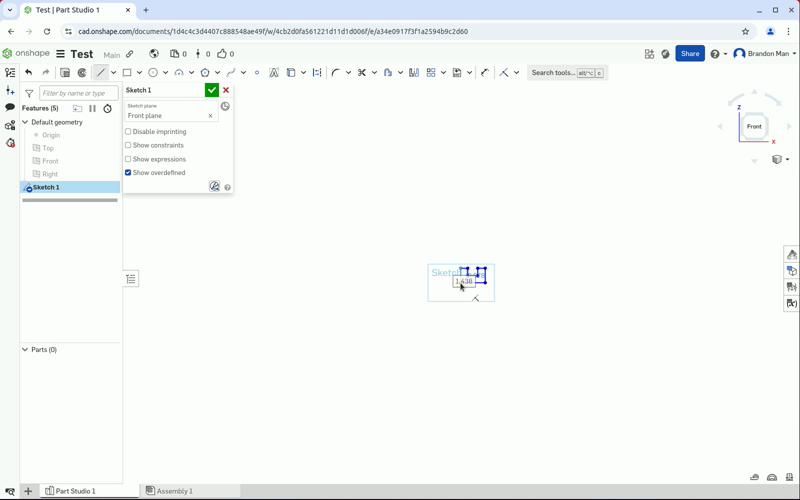
mouse_move(463, 276)
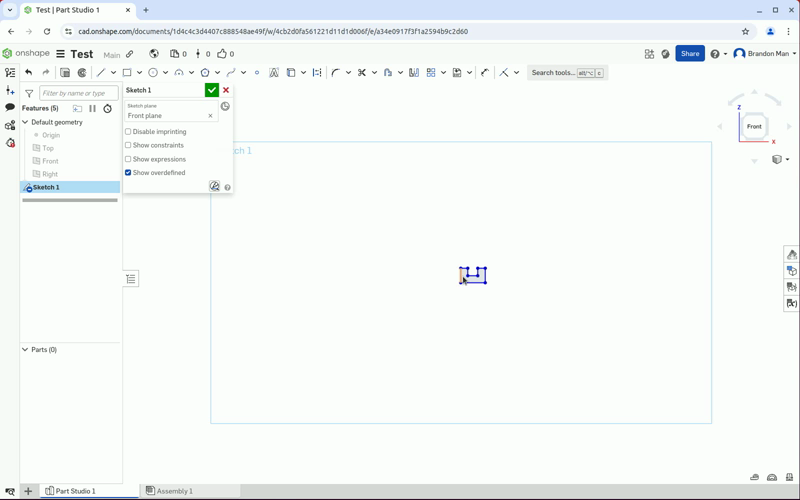
scroll(6)
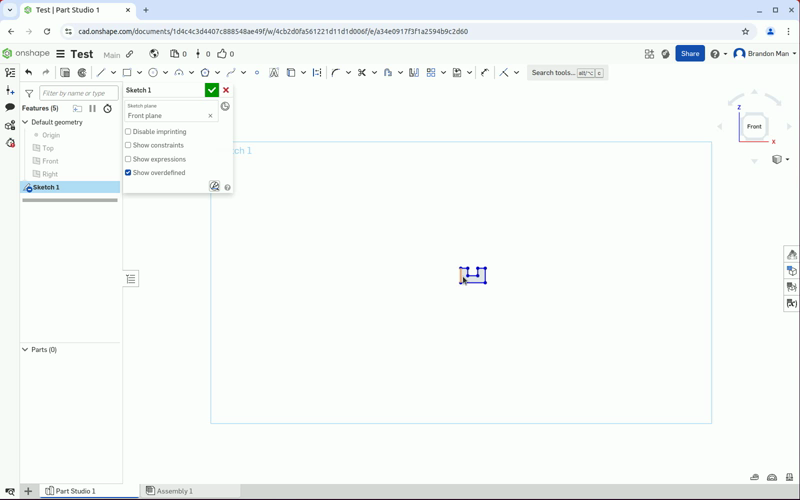
scroll(6)
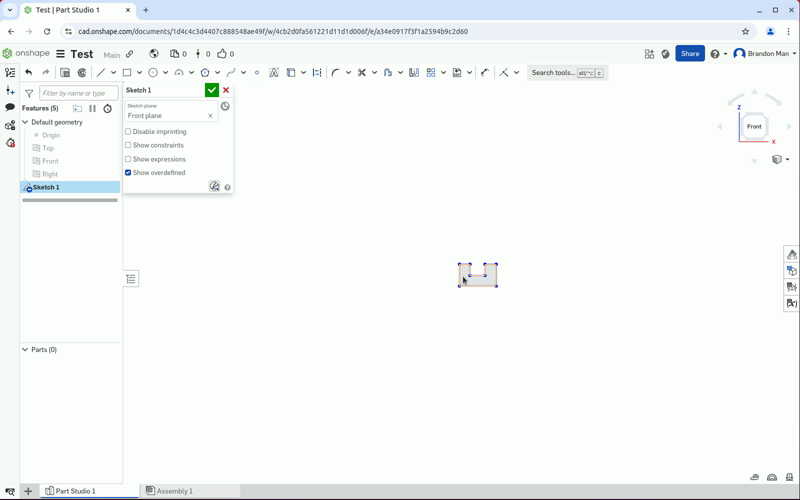
scroll(6)
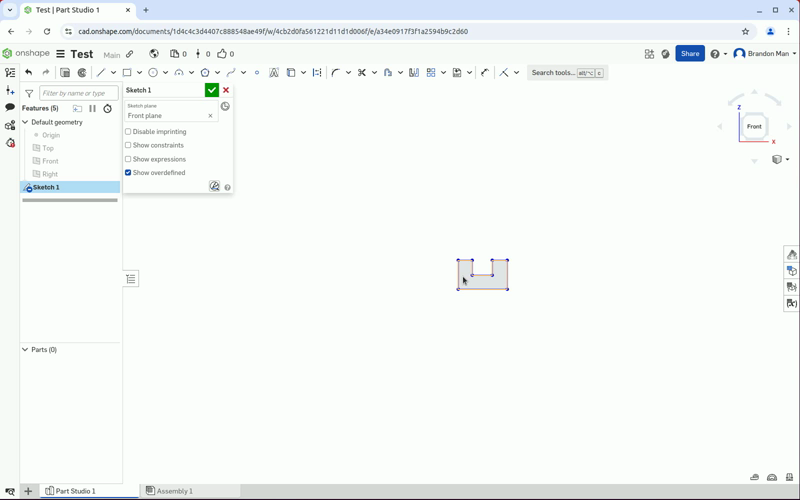
scroll(6)
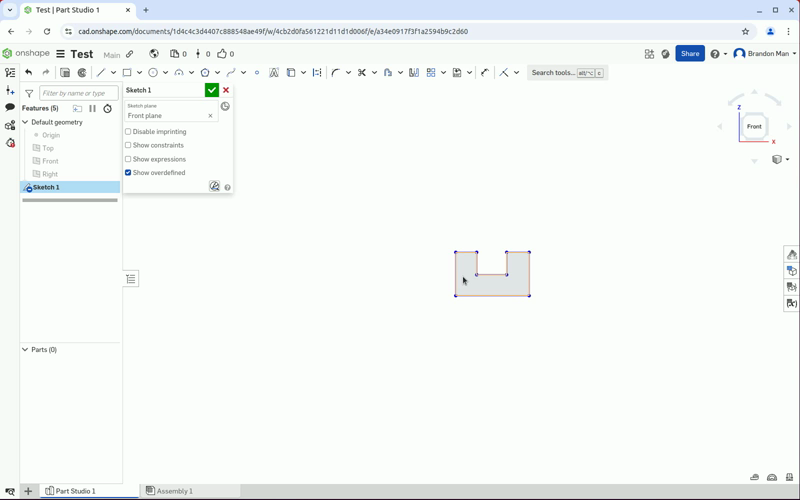
scroll(6)
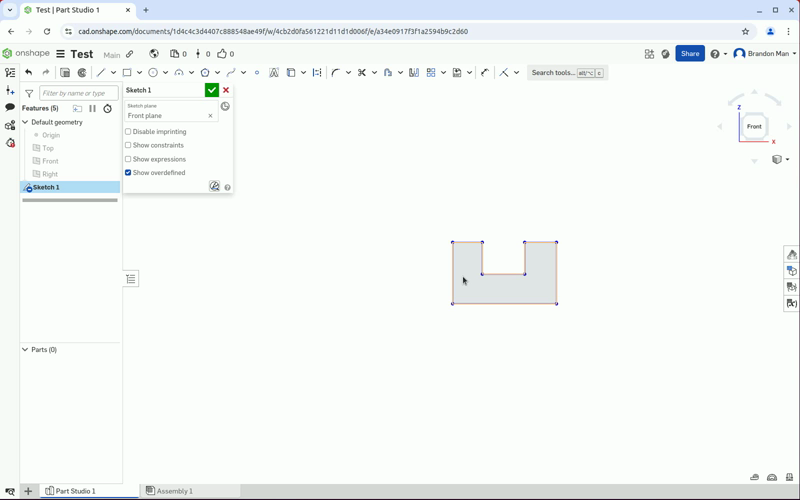
scroll(6)
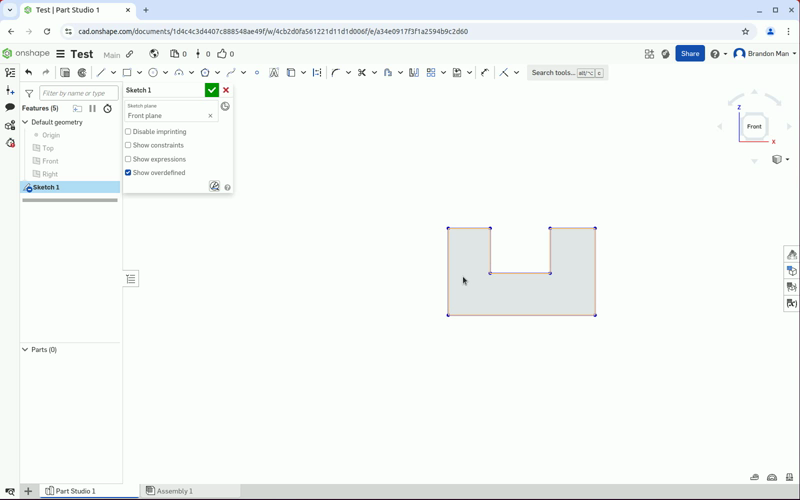
scroll(6)
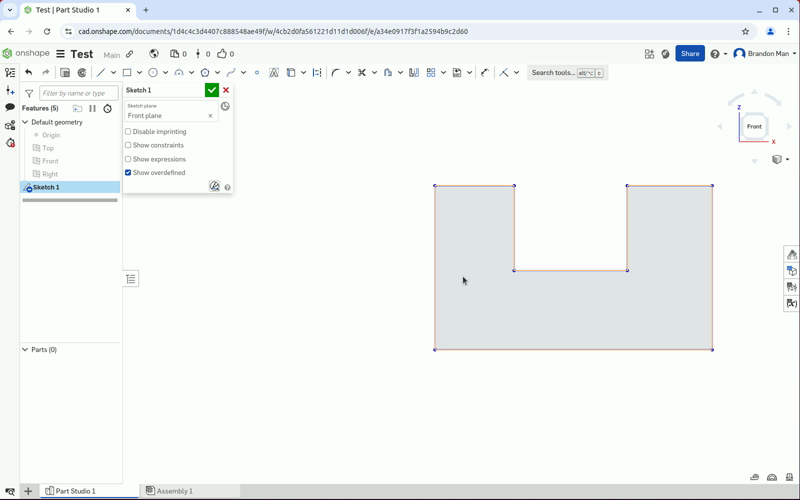
click(463, 276)
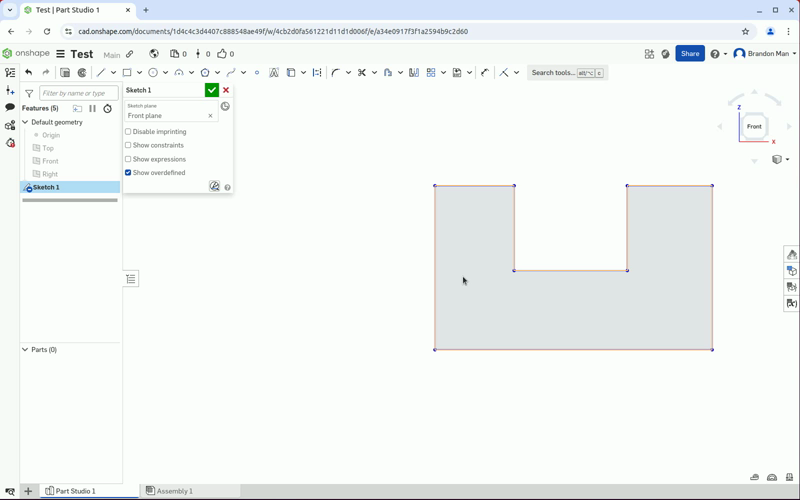
scroll(-6)
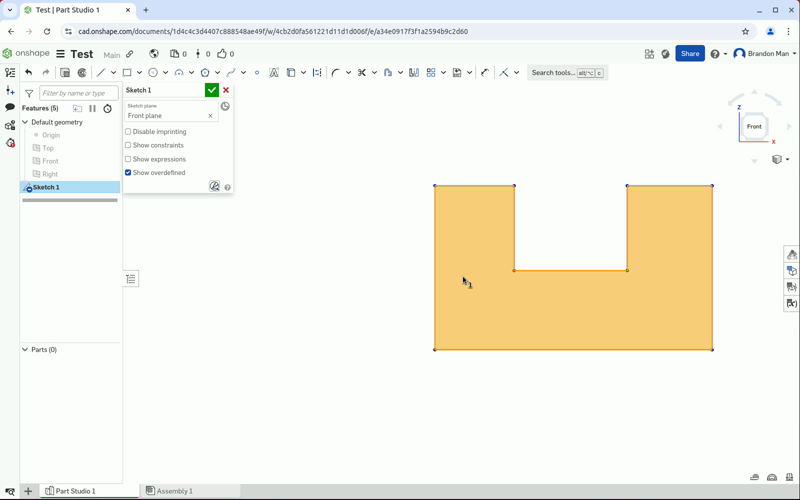
scroll(-6)
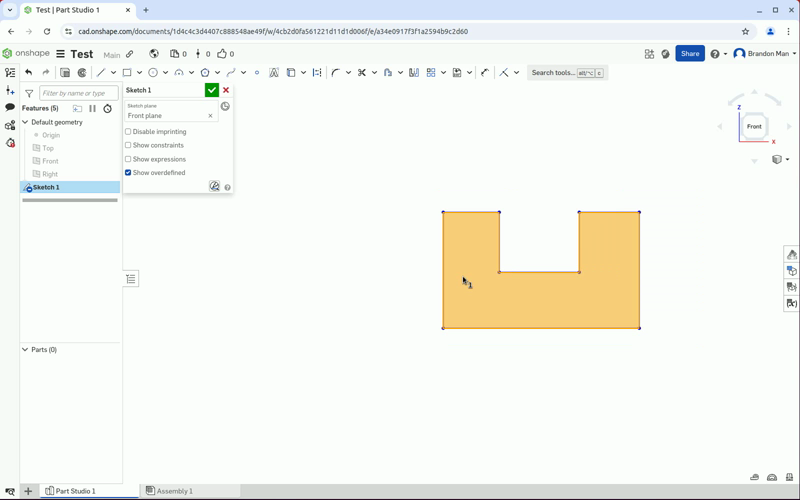
scroll(-6)
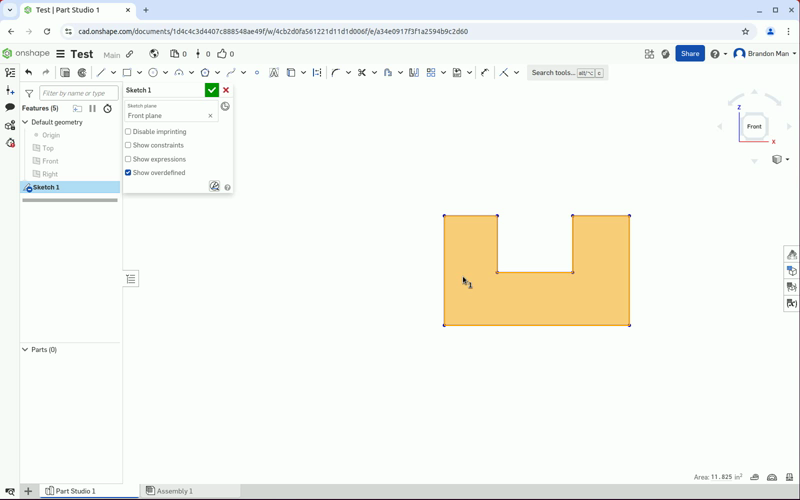
scroll(-6)
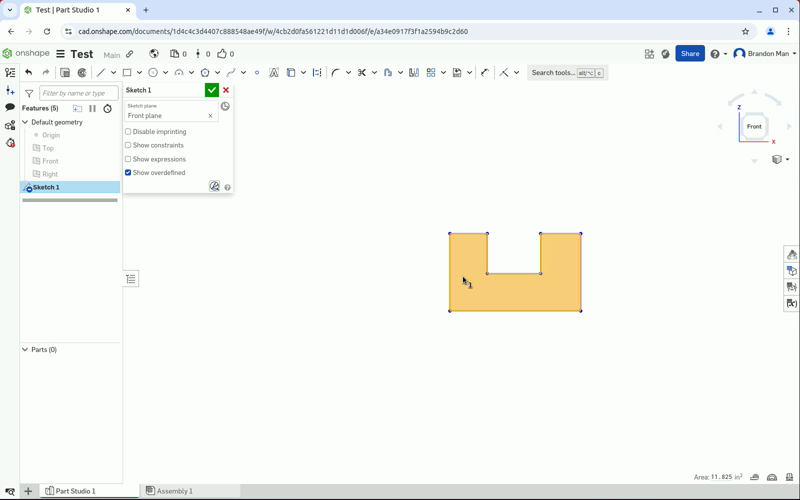
scroll(-6)
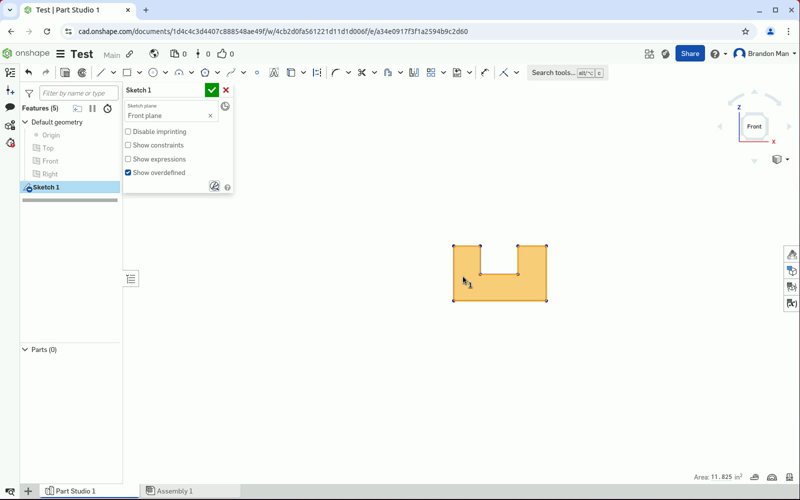
scroll(-6)
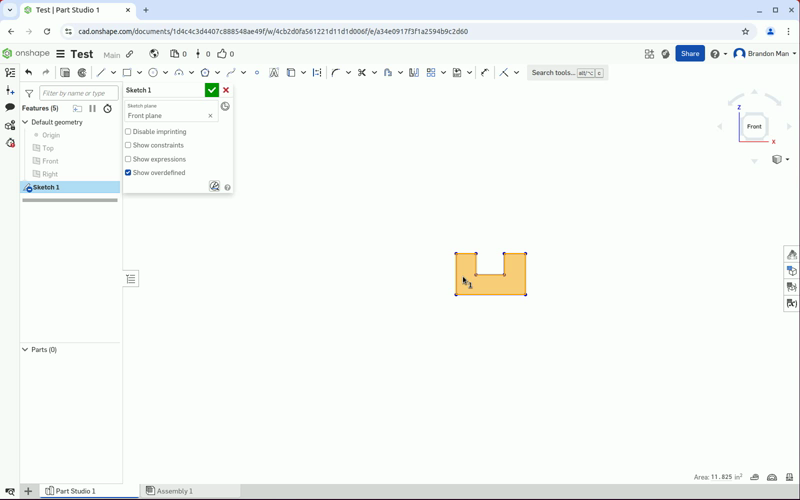
scroll(-6)
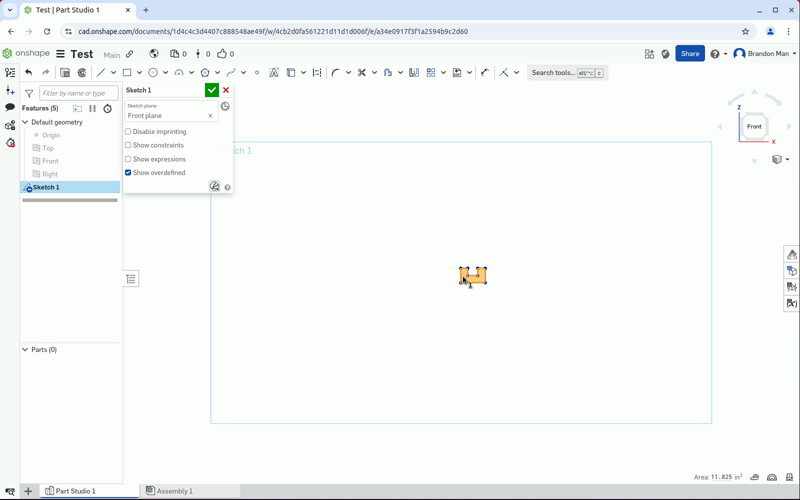
mouse_move(73, 352)
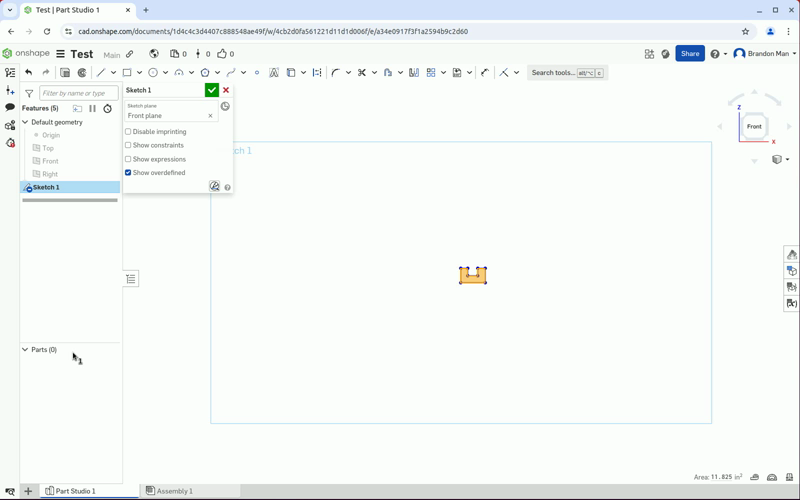
key(shift+y)
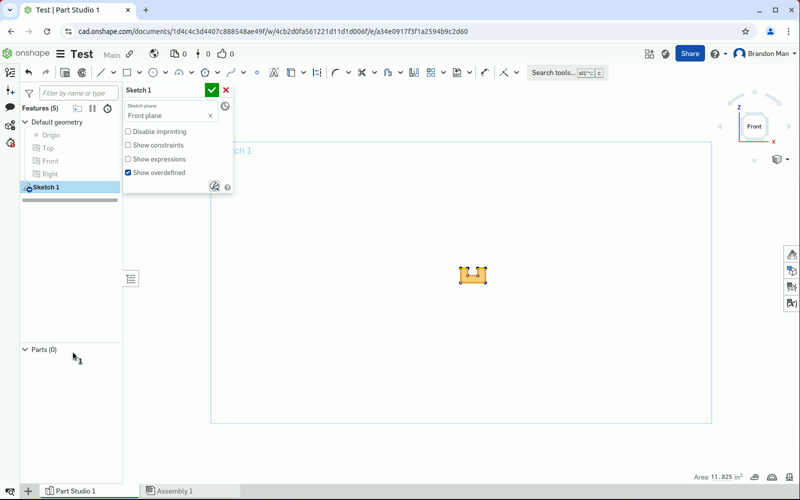
key(shift+e)
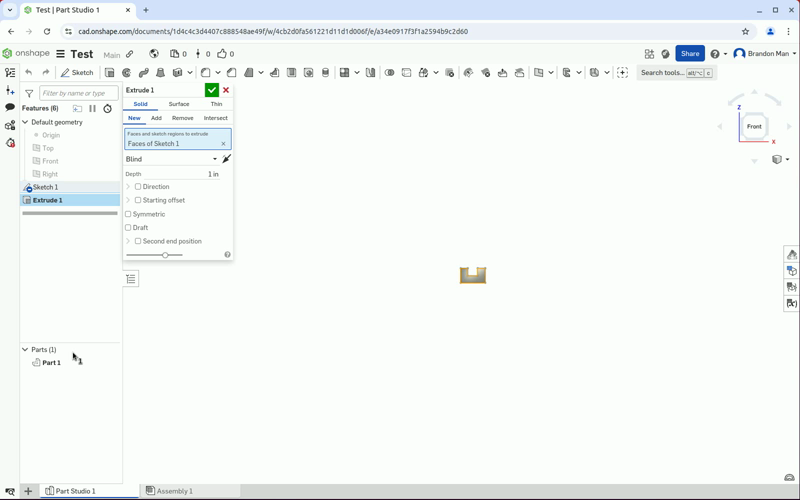
mouse_move(143, 106)
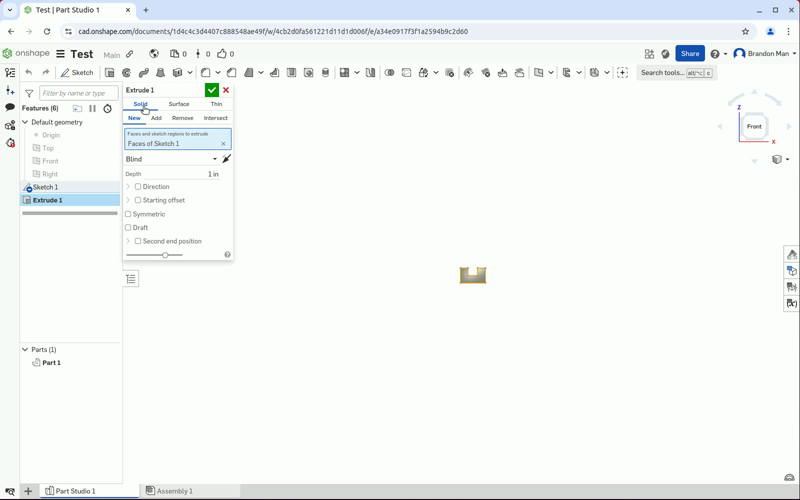
click(143, 106)
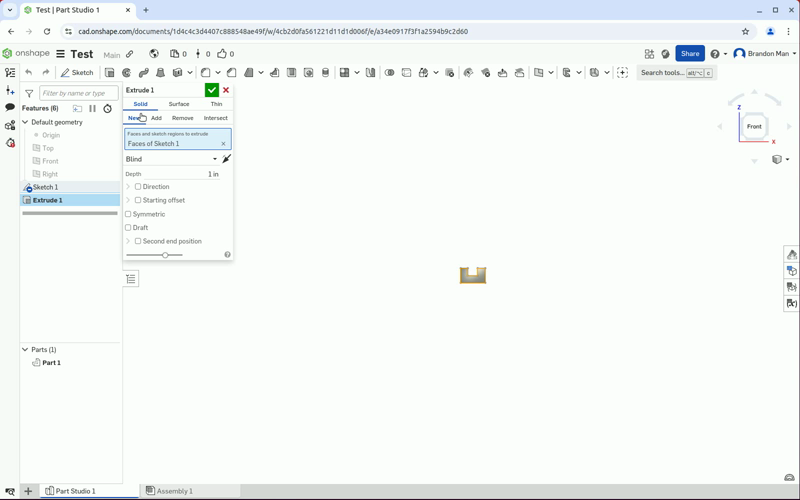
mouse_move(137, 120)
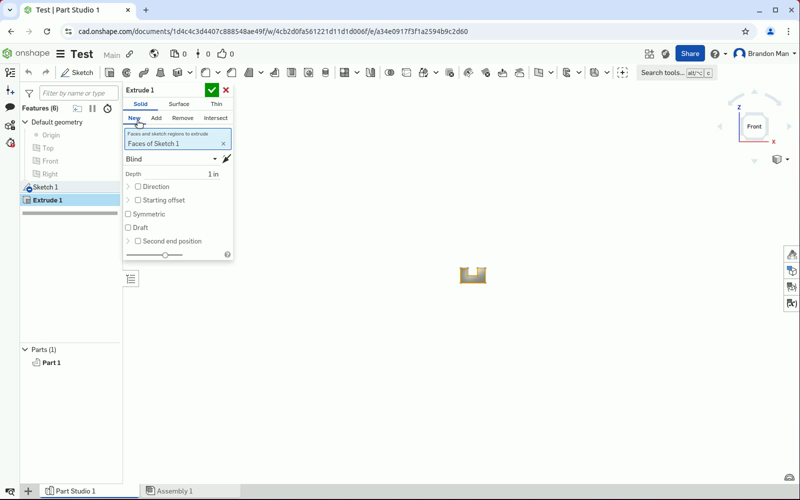
click(137, 120)
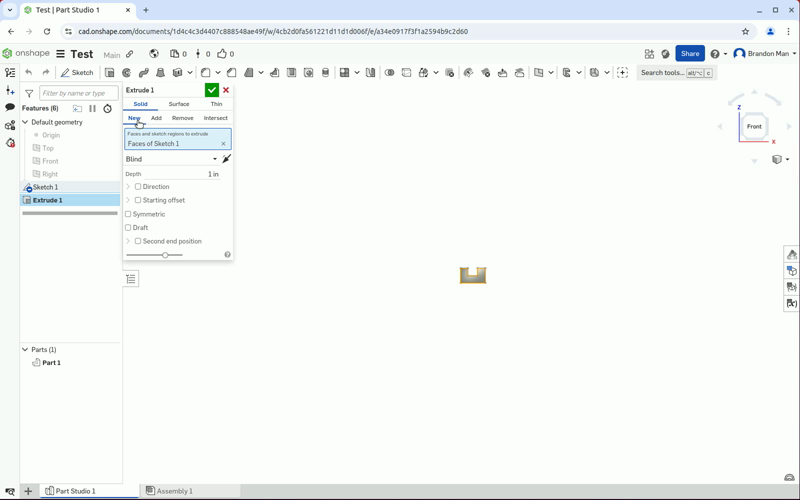
key(tab, 4)
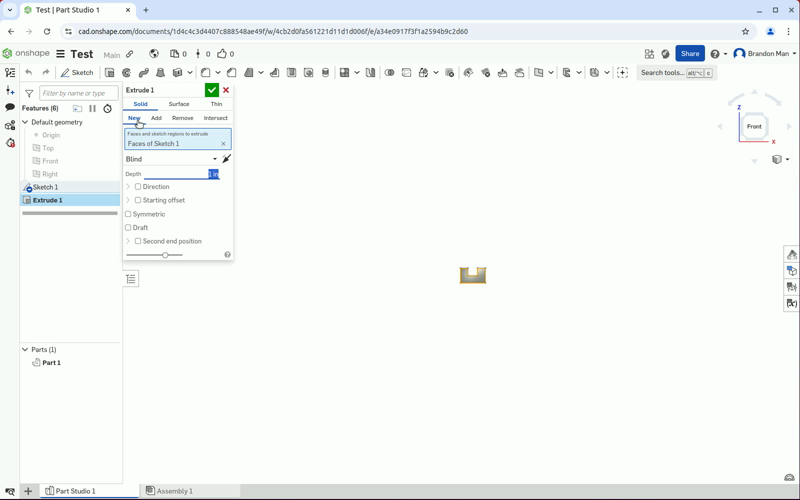
text(1.926)
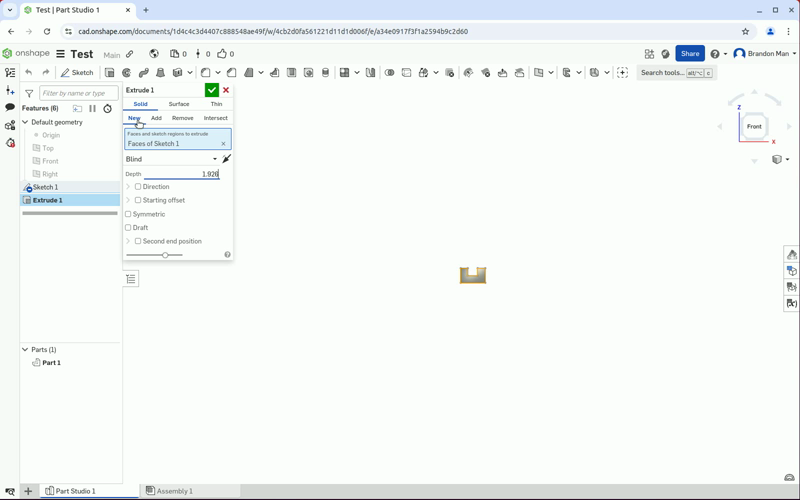
key(enter)
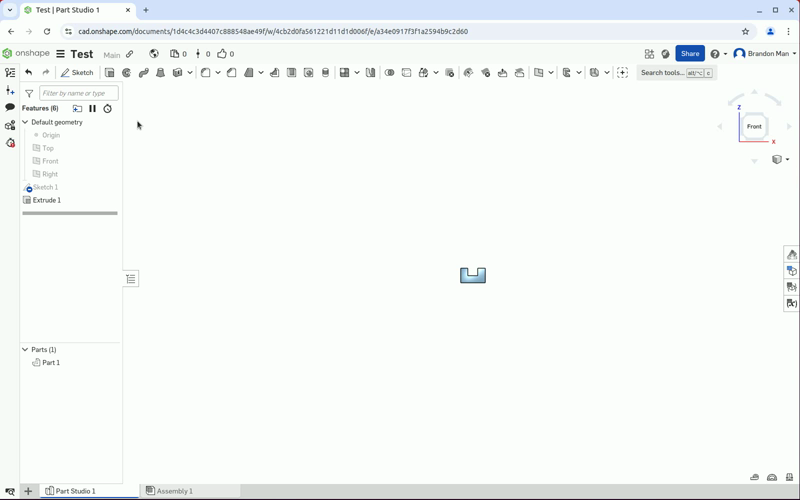
key(shift+h)
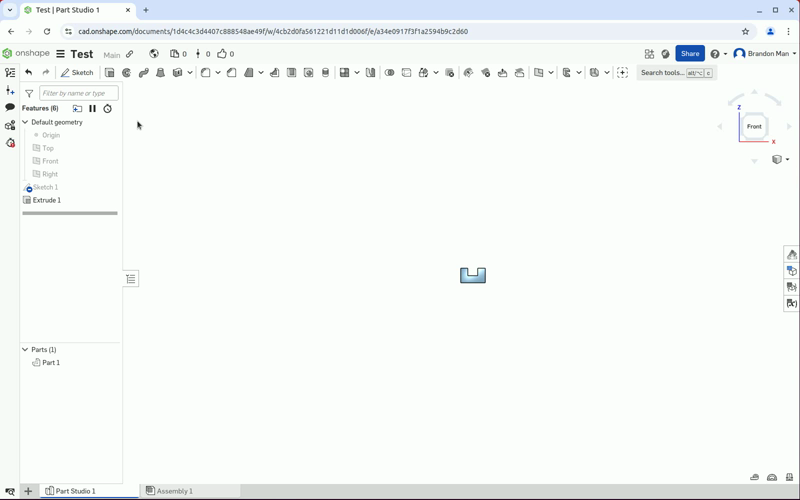
key(shift+h)
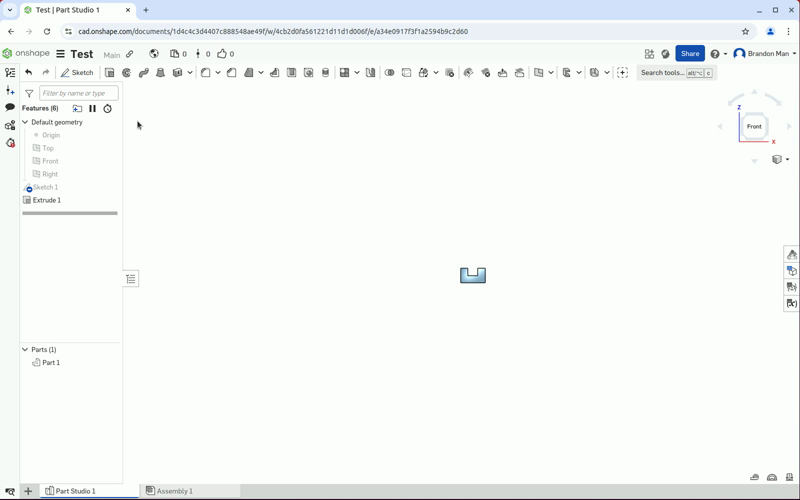
mouse_move(73, 189)
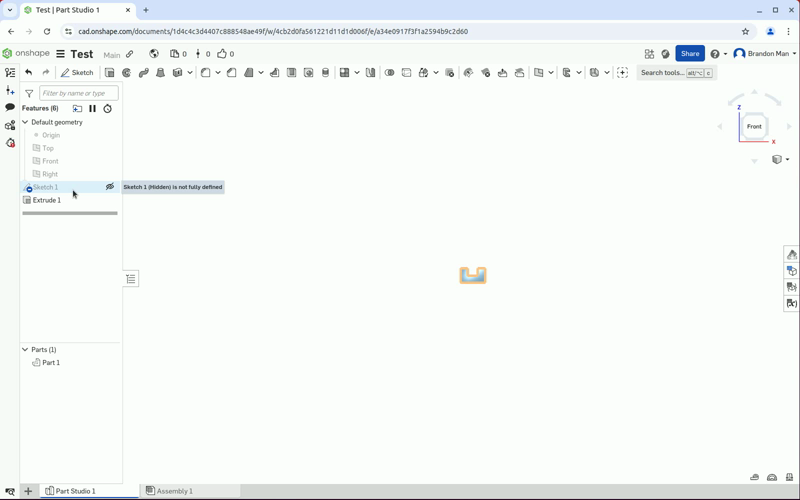
click(73, 189)
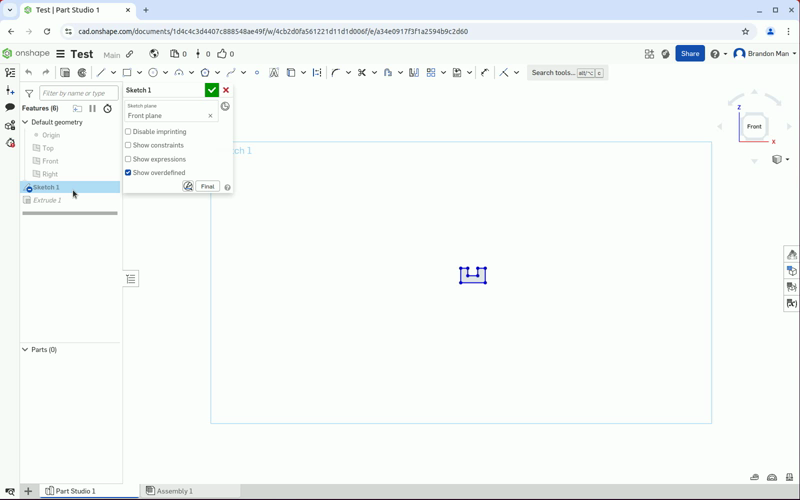
mouse_move(229, 92)
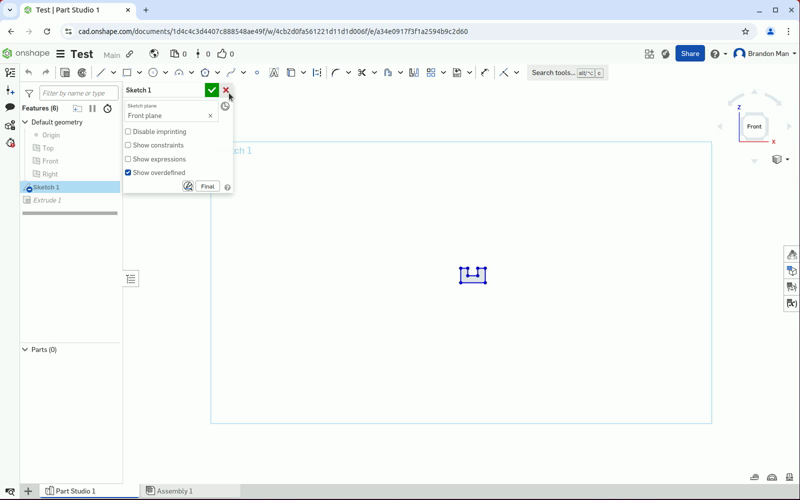
click(229, 92)
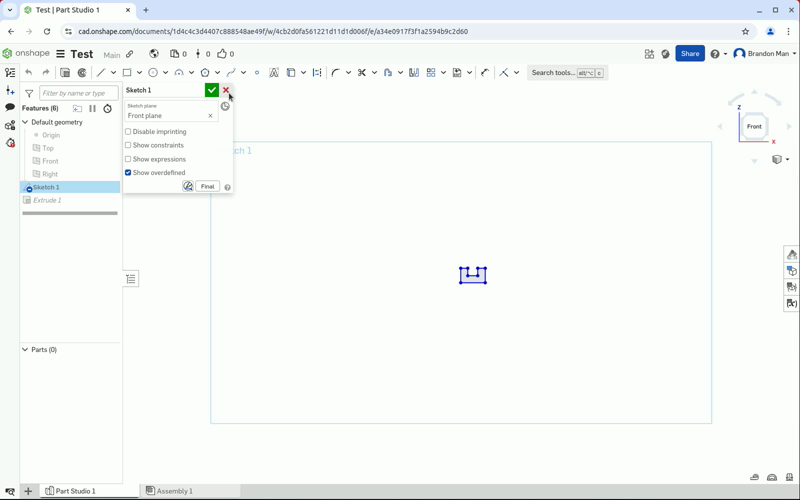
key(shift+s)
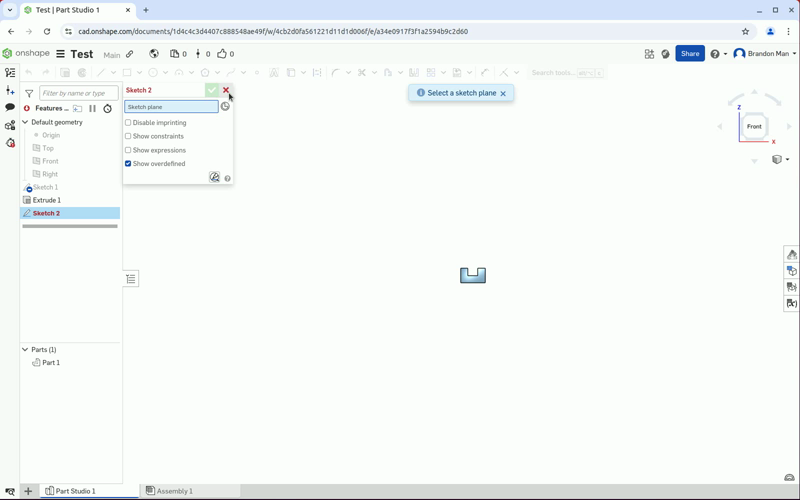
mouse_move(73, 163)
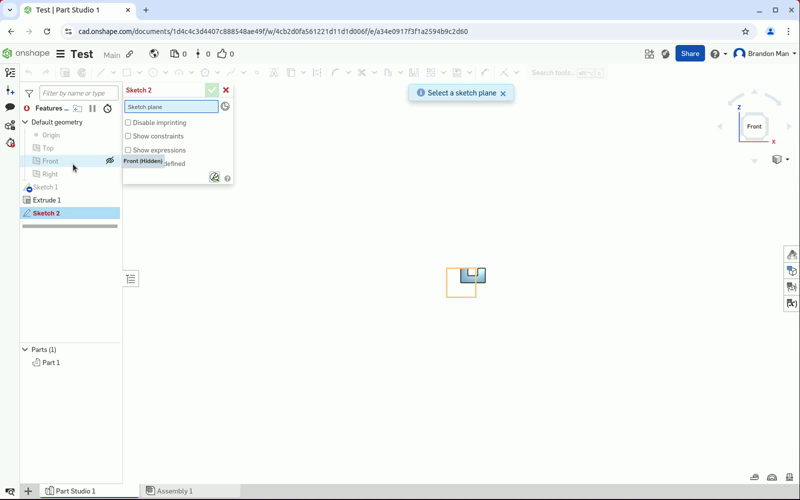
click(73, 163)
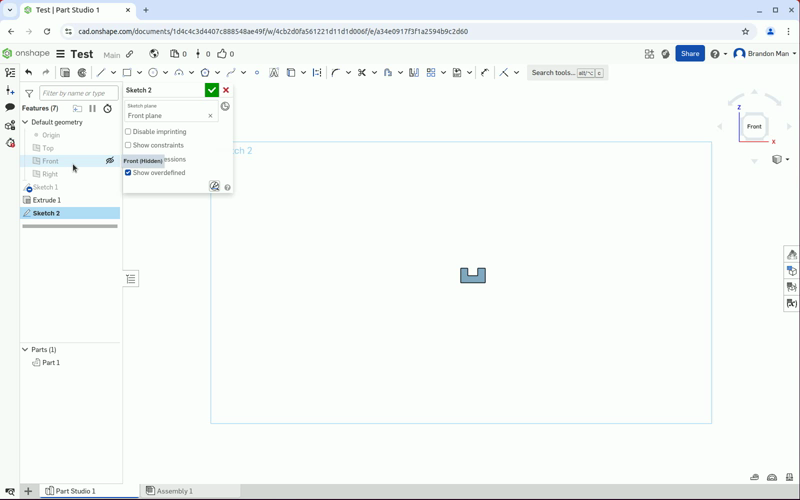
mouse_move(73, 352)
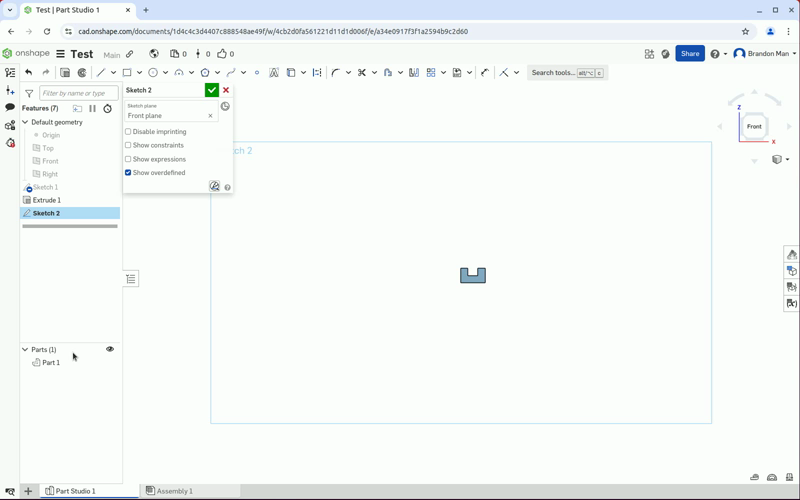
key(y)
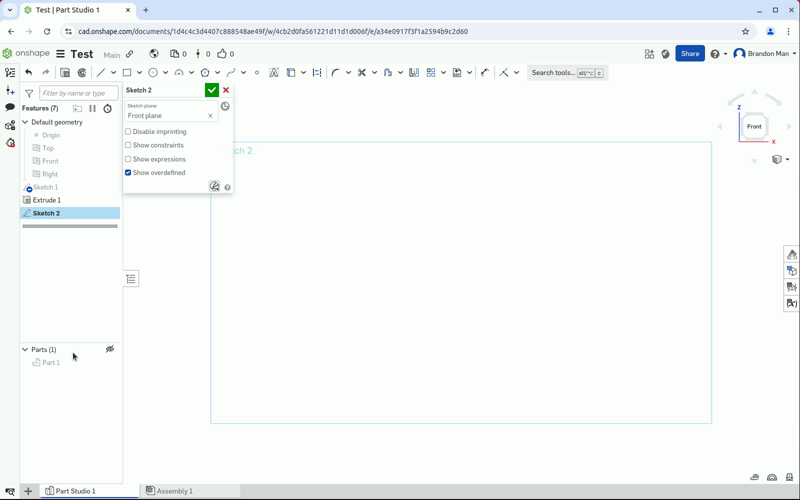
key(l)
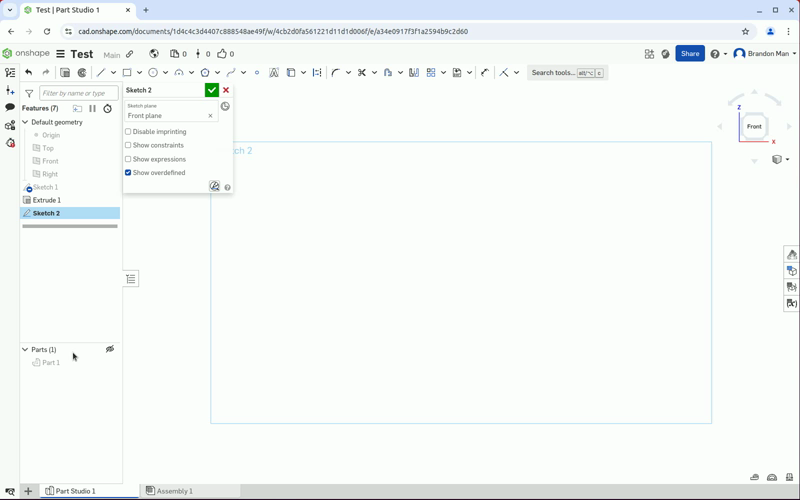
key_down(shift)
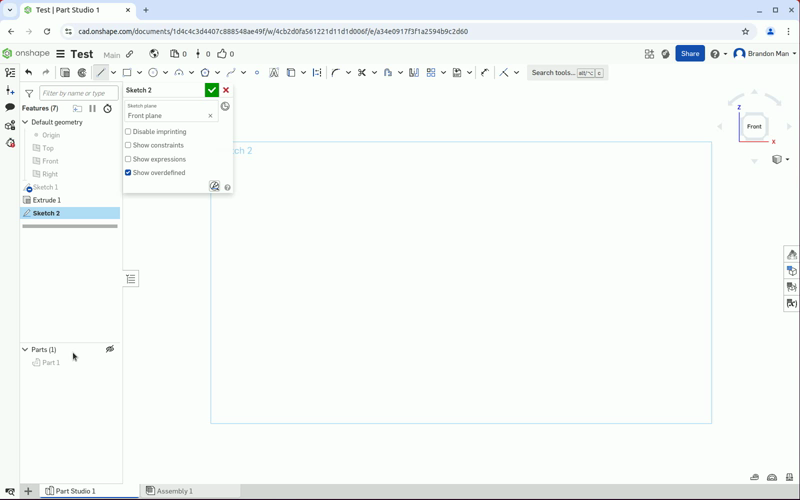
mouse_move(484, 286)
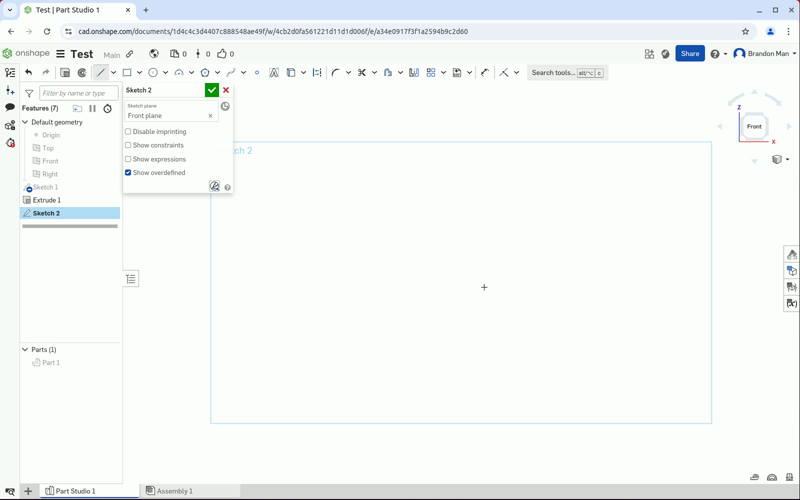
click(484, 286)
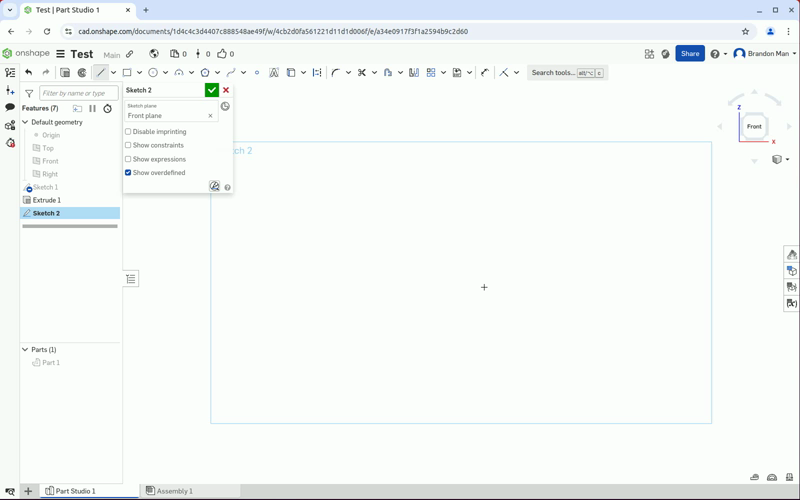
key_up(shift)
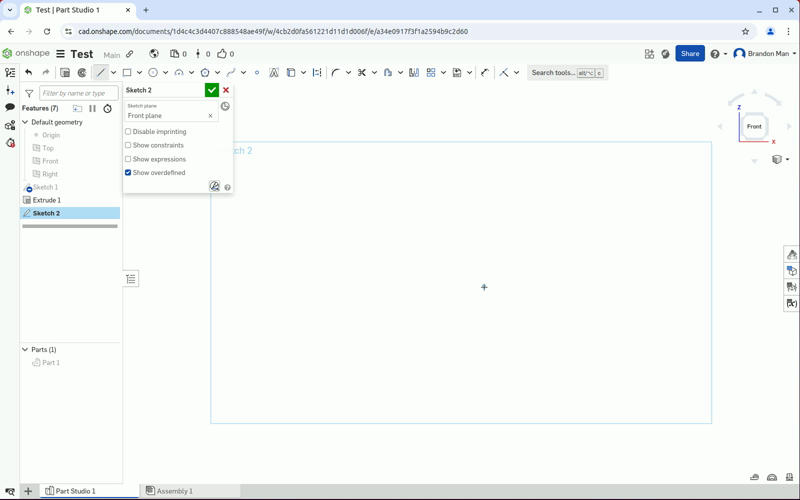
key_down(shift)
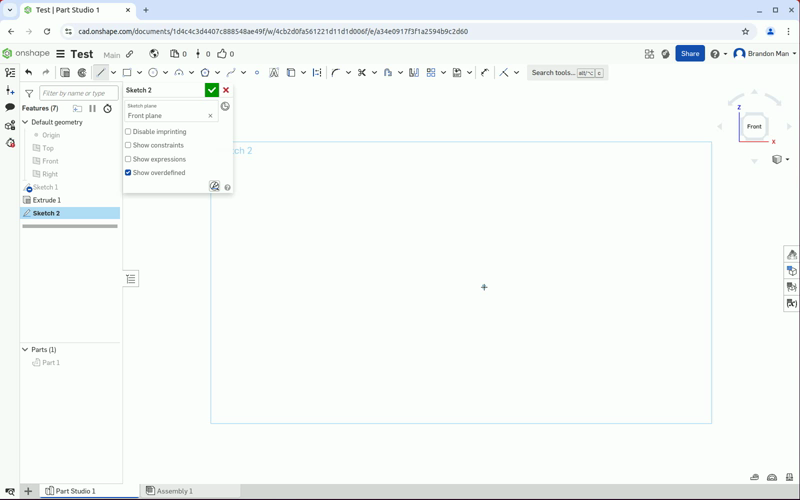
mouse_move(514, 286)
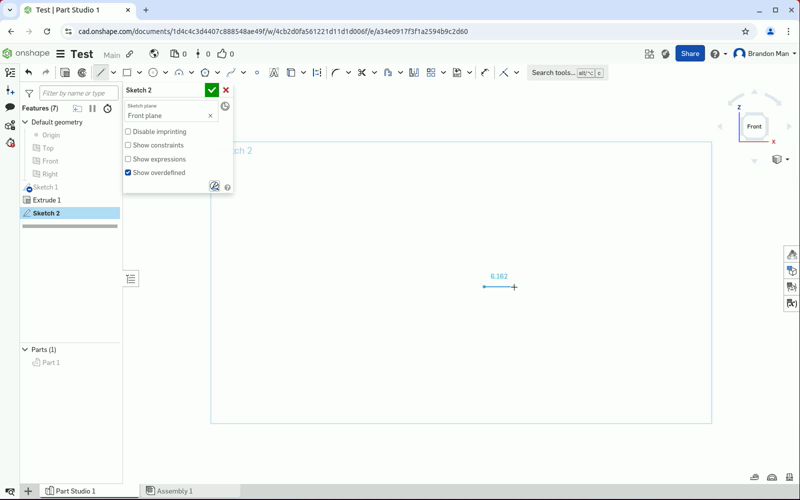
mouse_move(508, 286)
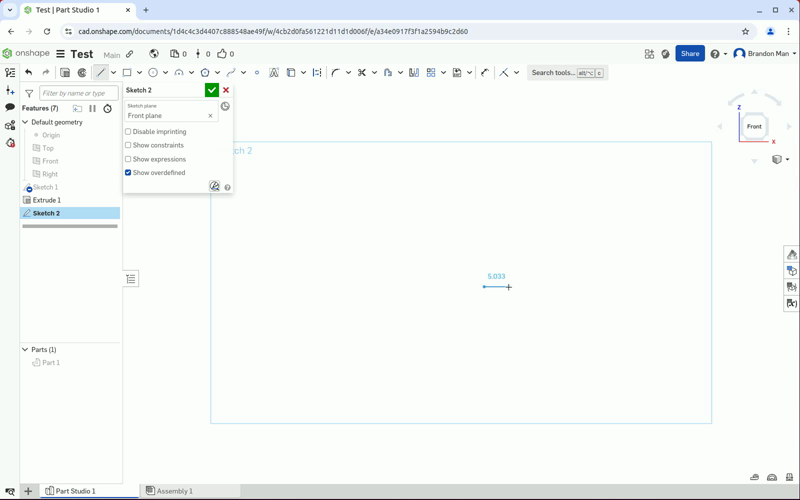
click(508, 286)
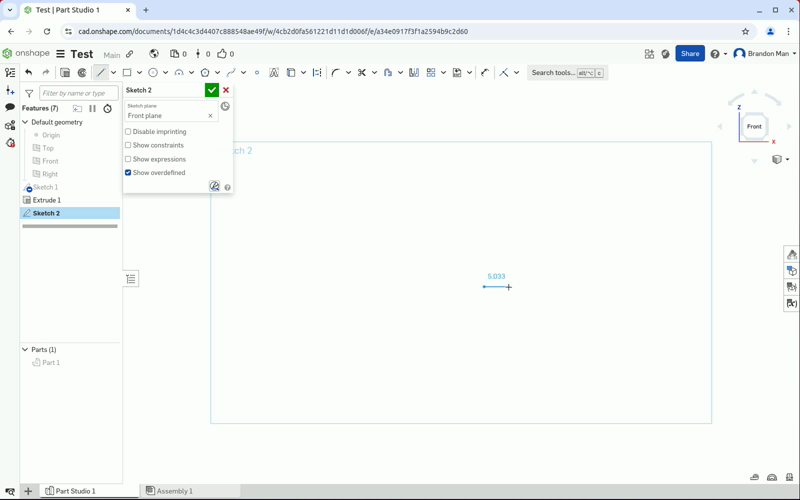
key_up(shift)
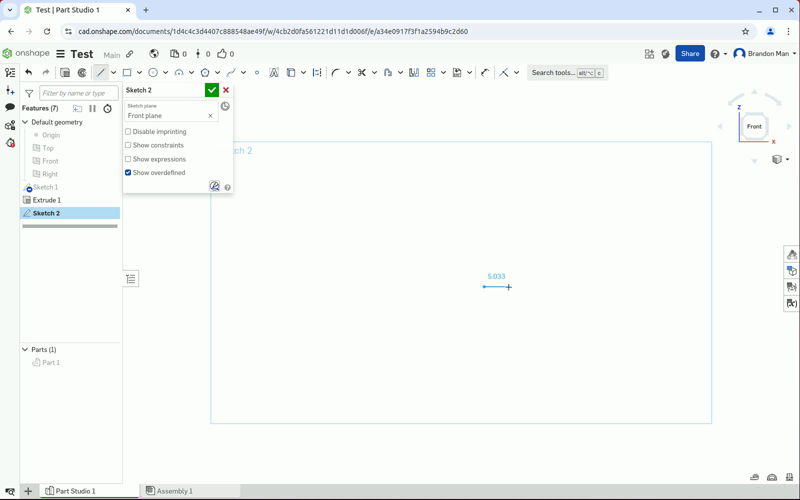
key_down(shift)
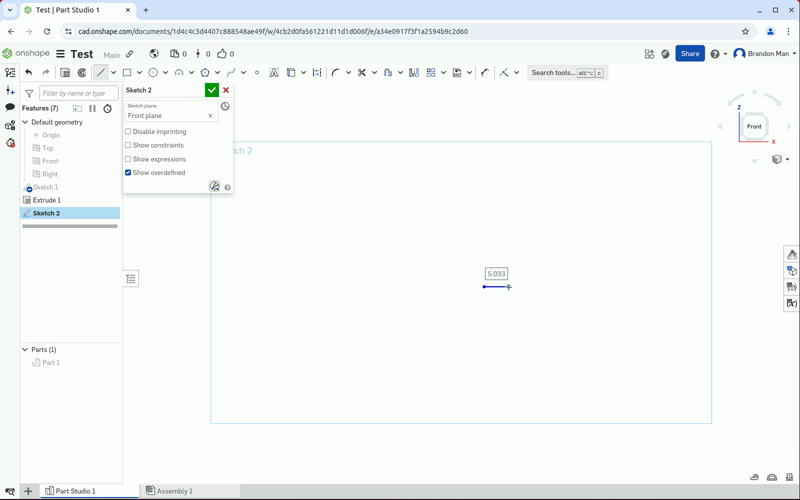
mouse_move(538, 286)
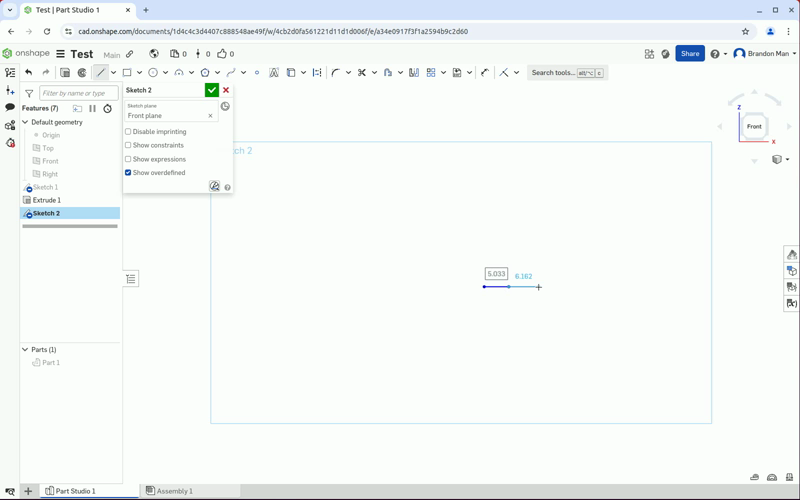
mouse_move(508, 271)
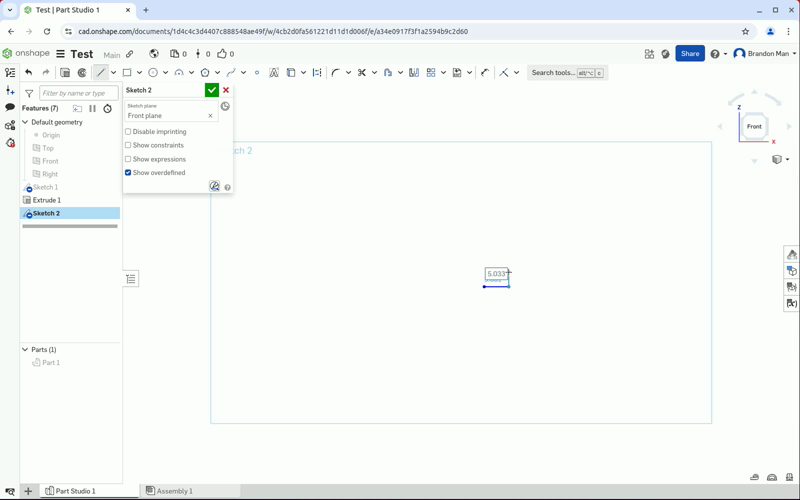
click(508, 271)
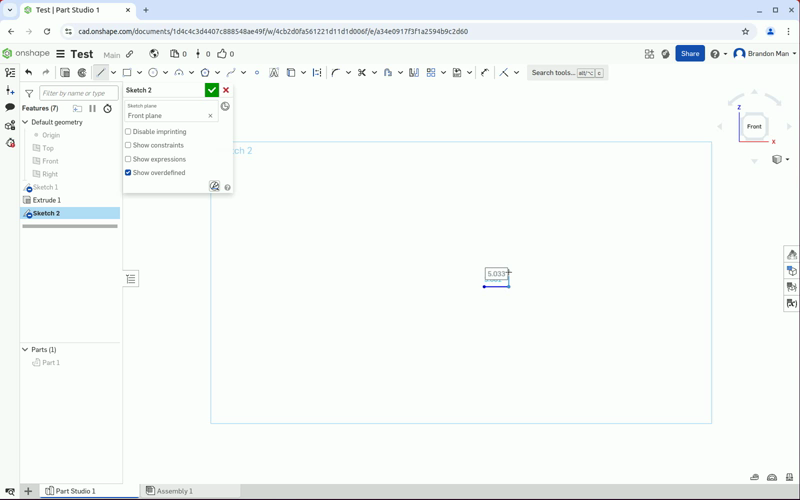
key_up(shift)
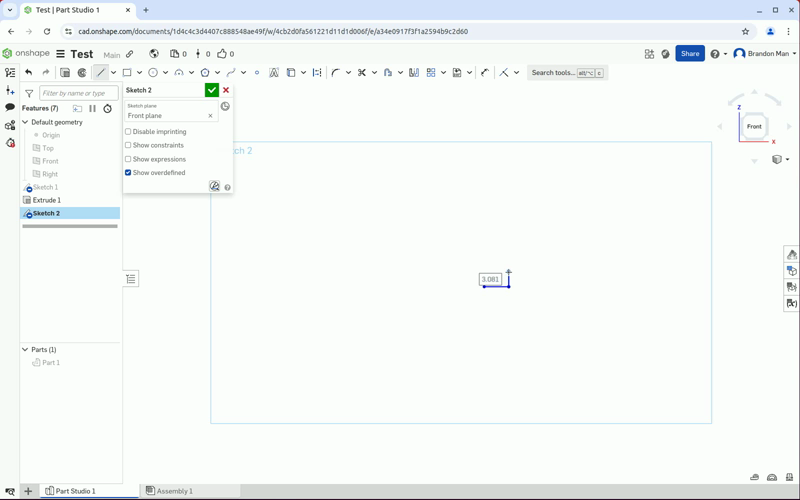
key_down(shift)
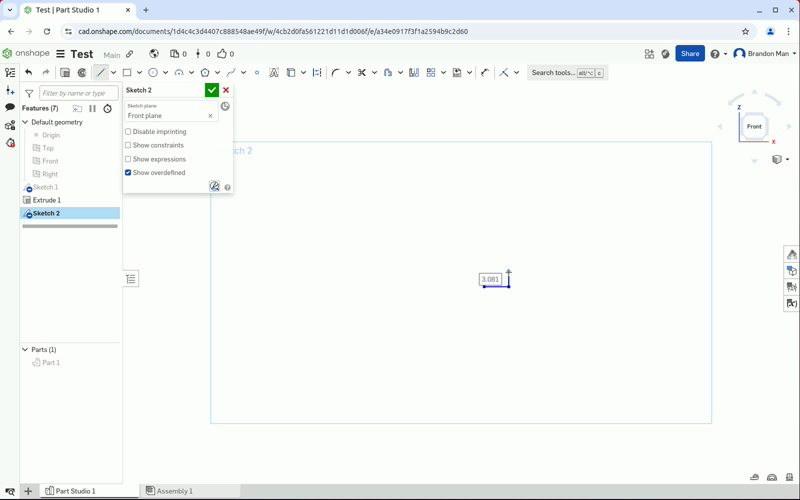
mouse_move(538, 271)
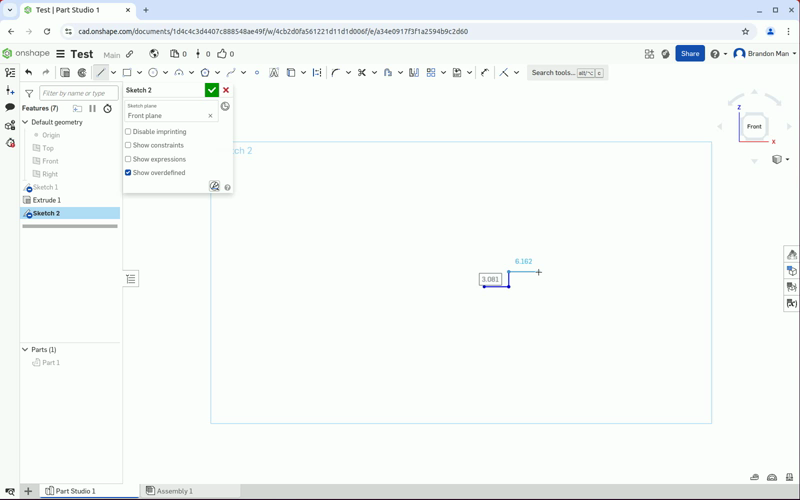
mouse_move(484, 271)
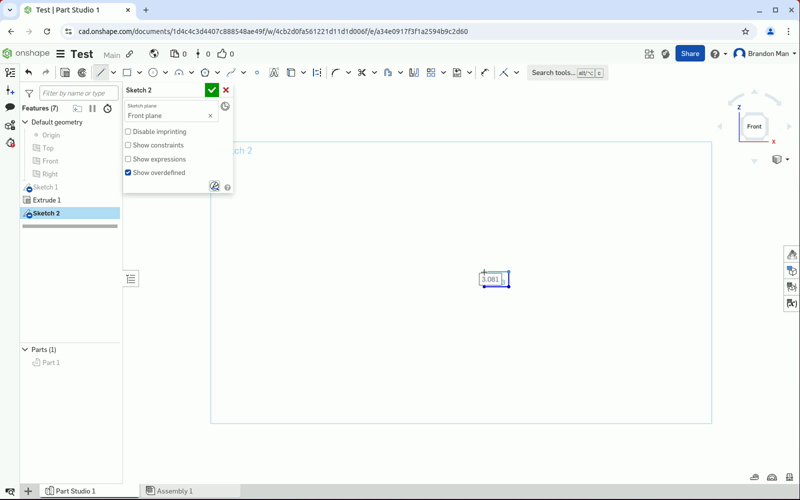
click(484, 271)
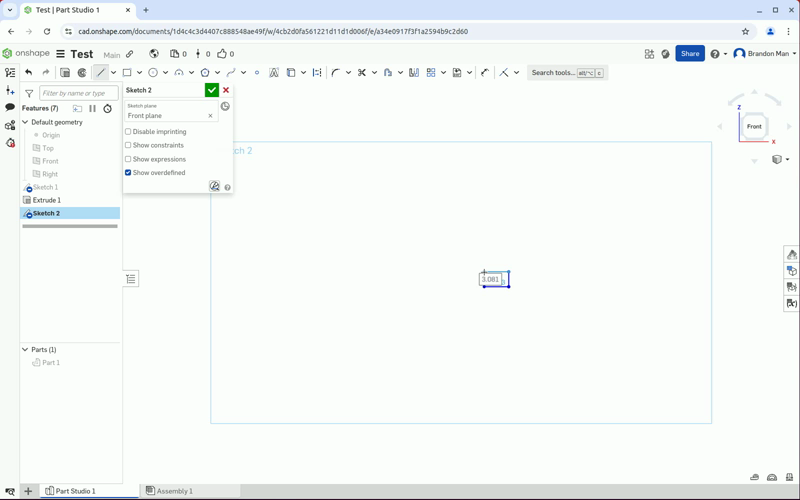
key_up(shift)
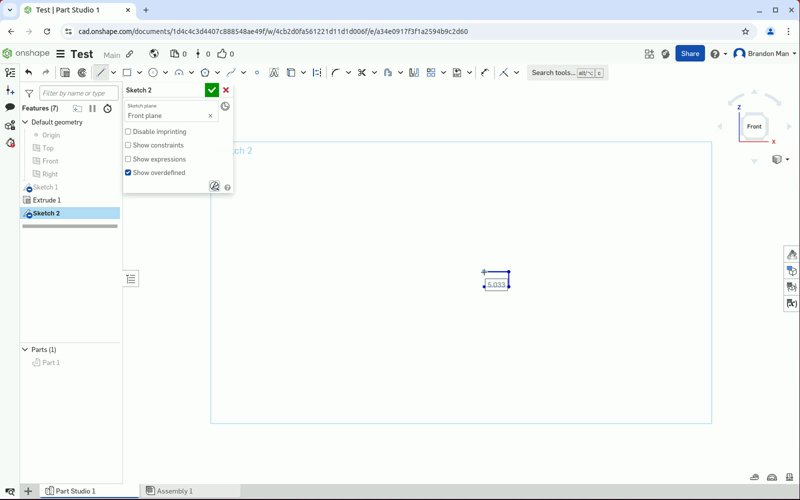
mouse_move(514, 271)
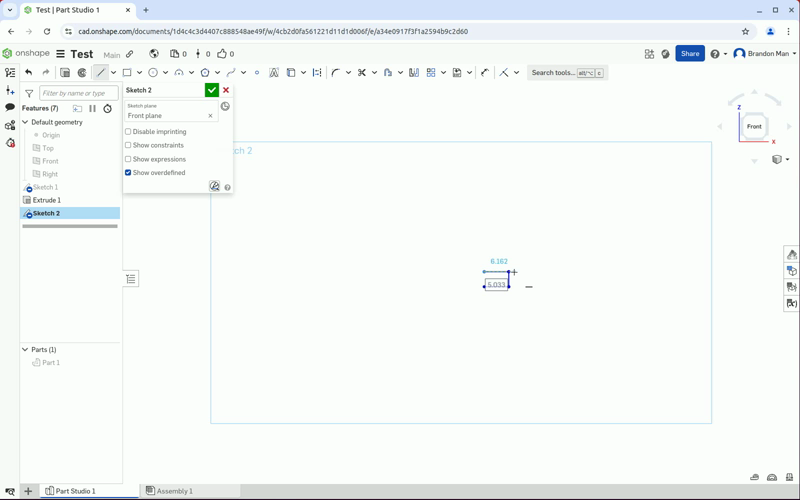
key_down(shift)
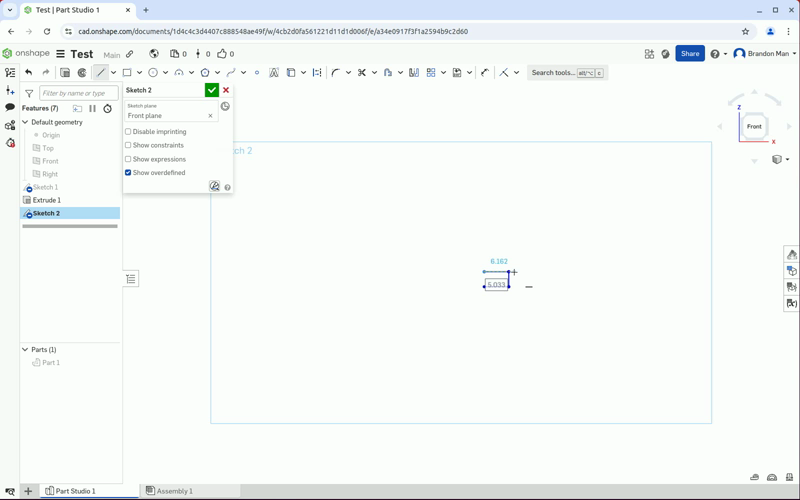
mouse_move(484, 286)
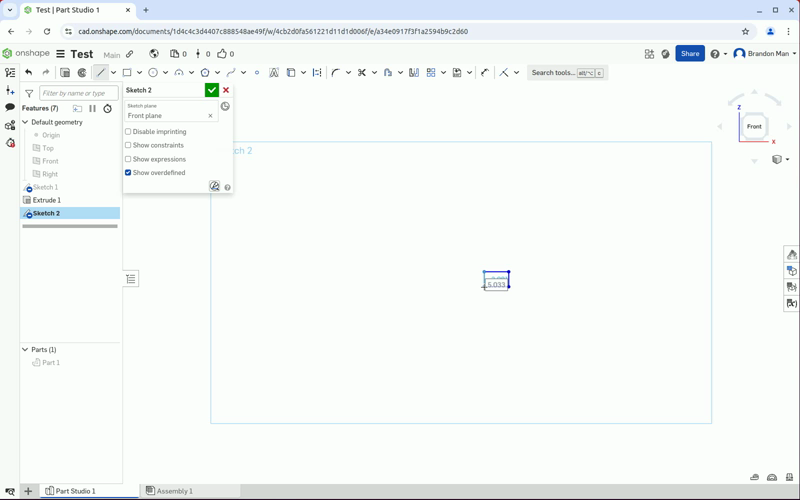
key_up(shift)
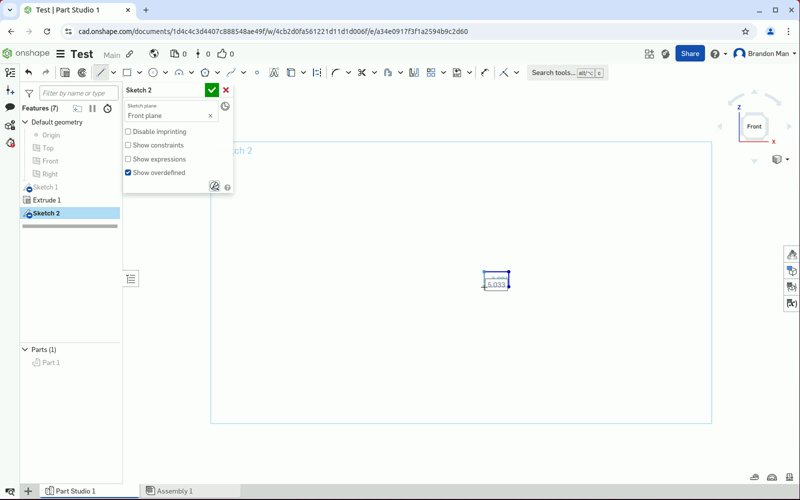
click(484, 286)
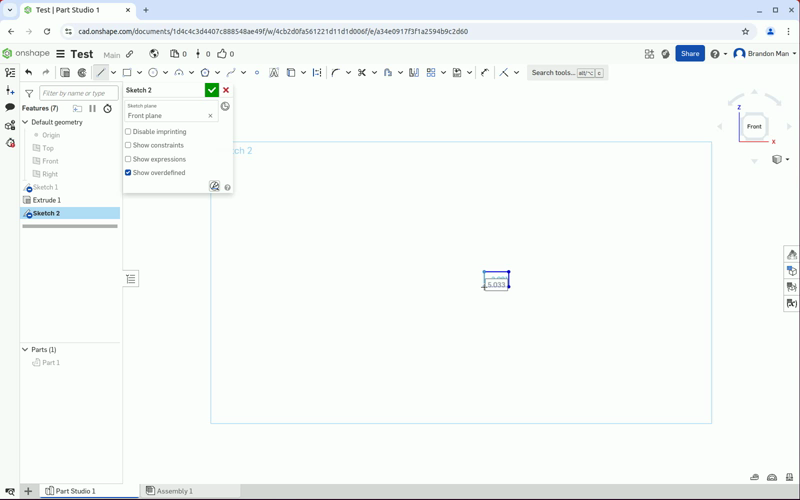
key(esc)
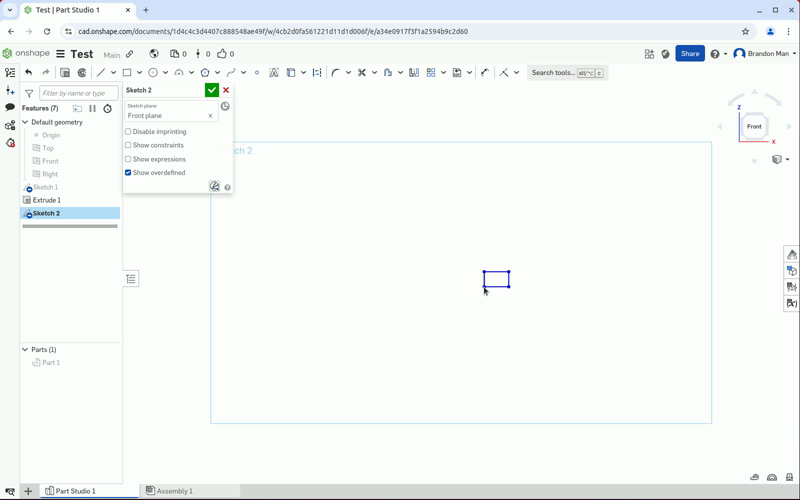
mouse_move(497, 276)
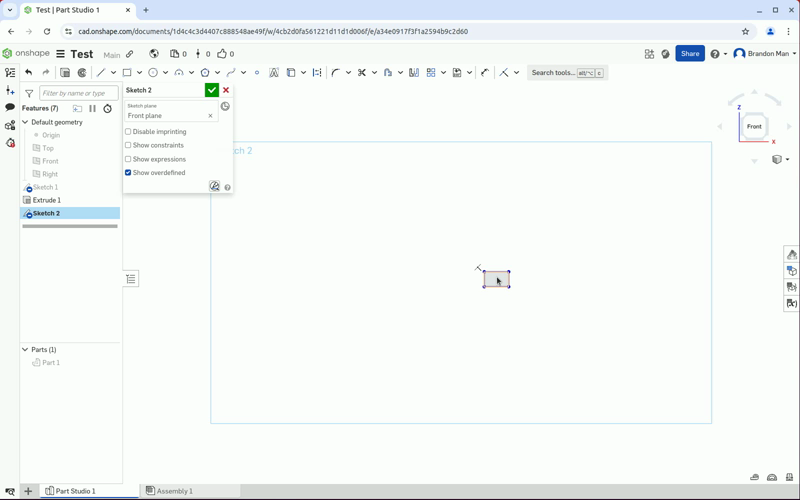
scroll(6)
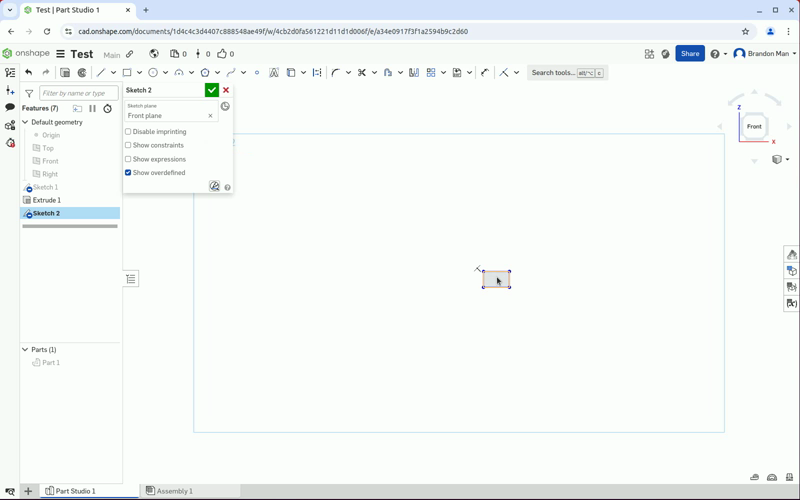
scroll(6)
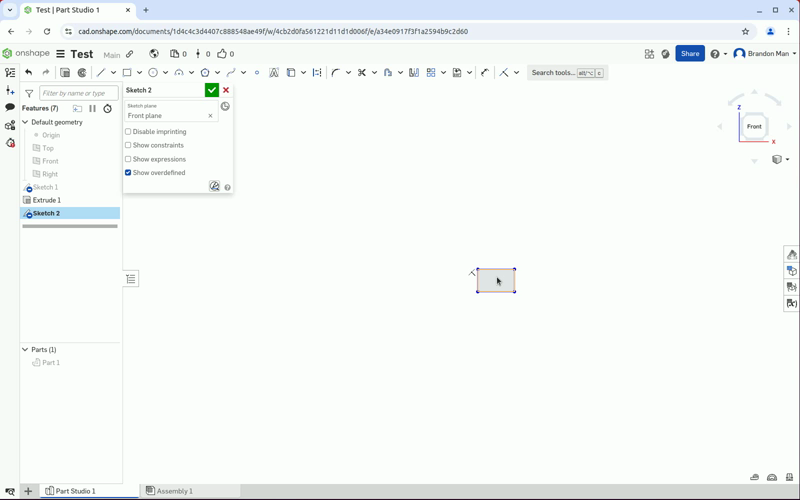
scroll(6)
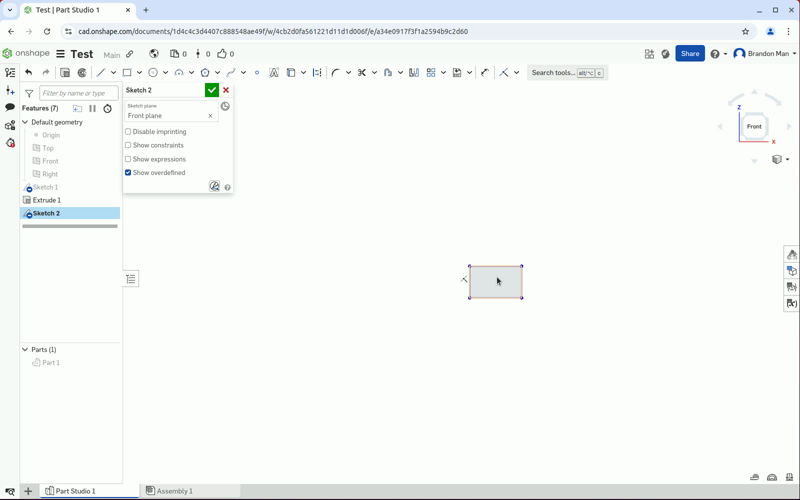
scroll(6)
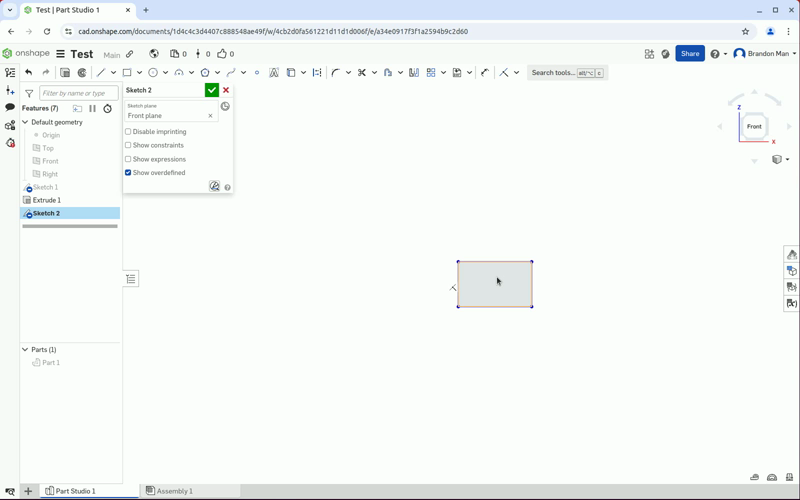
scroll(6)
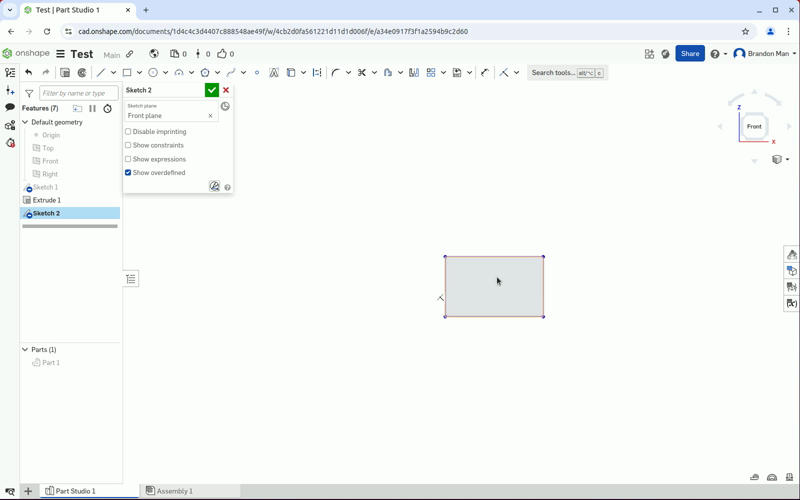
scroll(6)
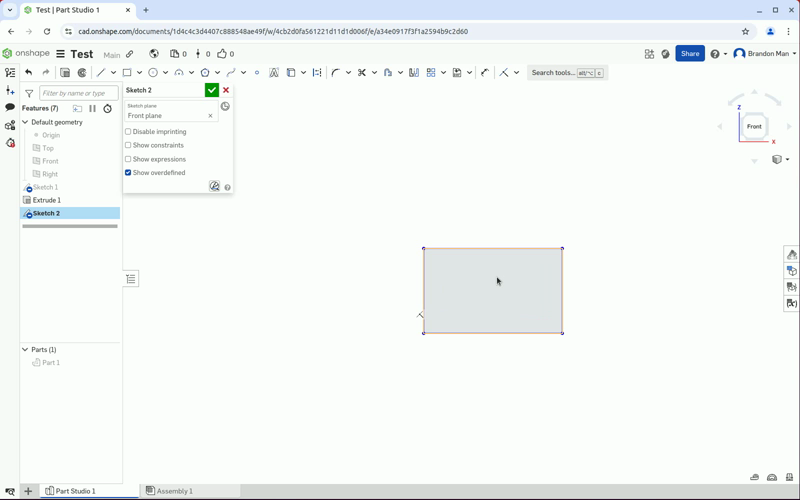
scroll(6)
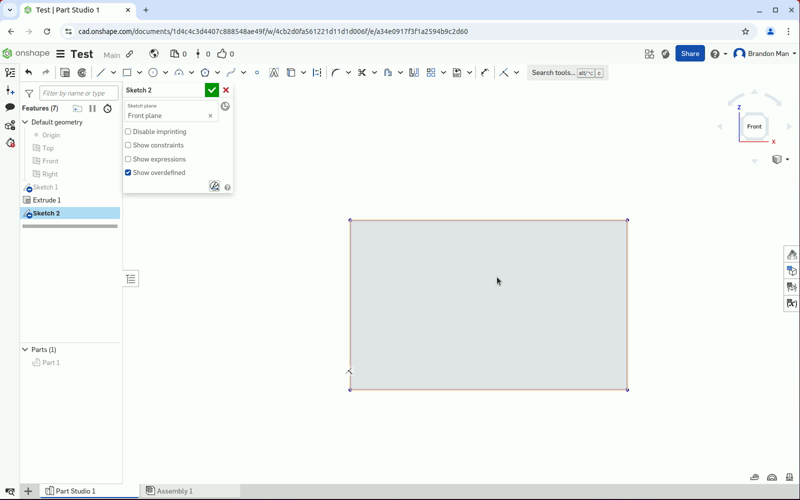
click(497, 276)
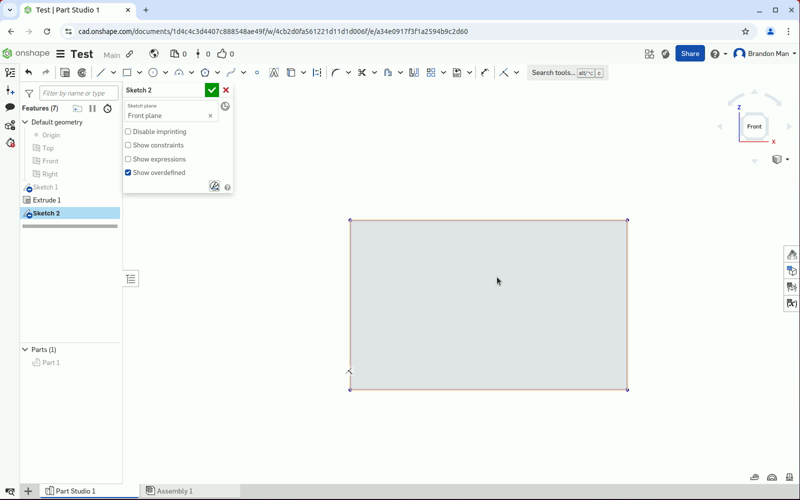
scroll(-6)
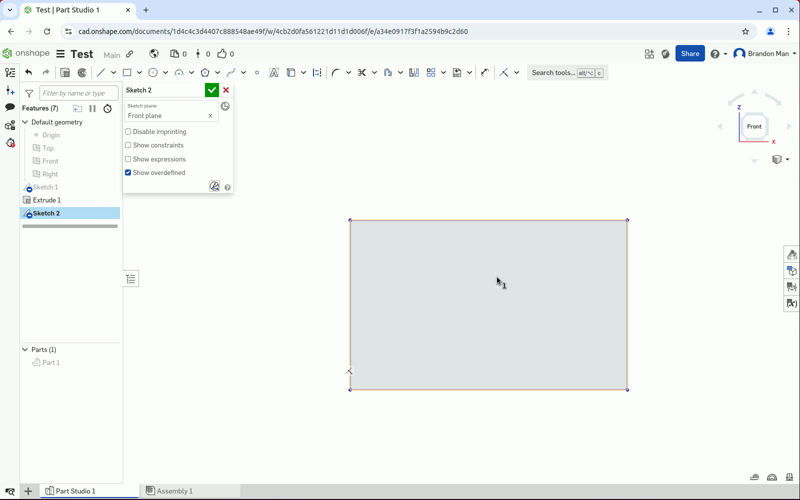
scroll(-6)
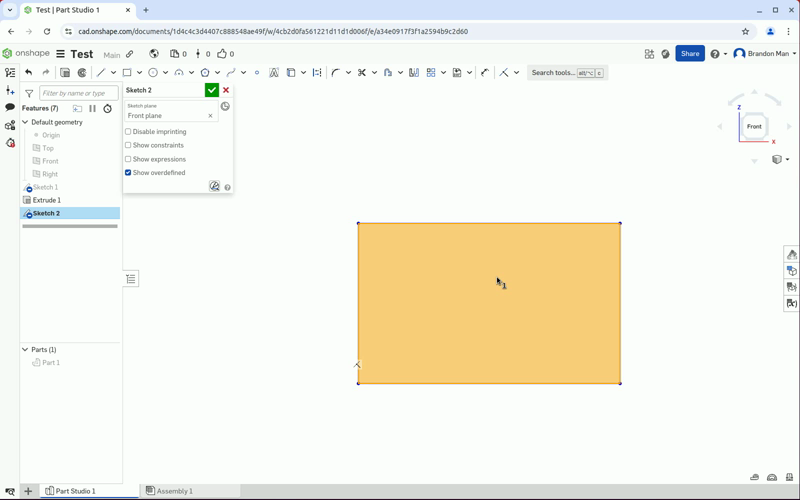
scroll(-6)
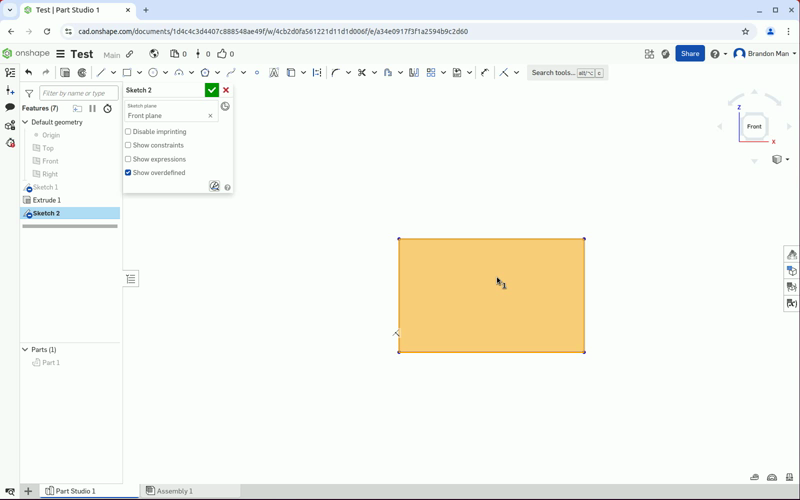
scroll(-6)
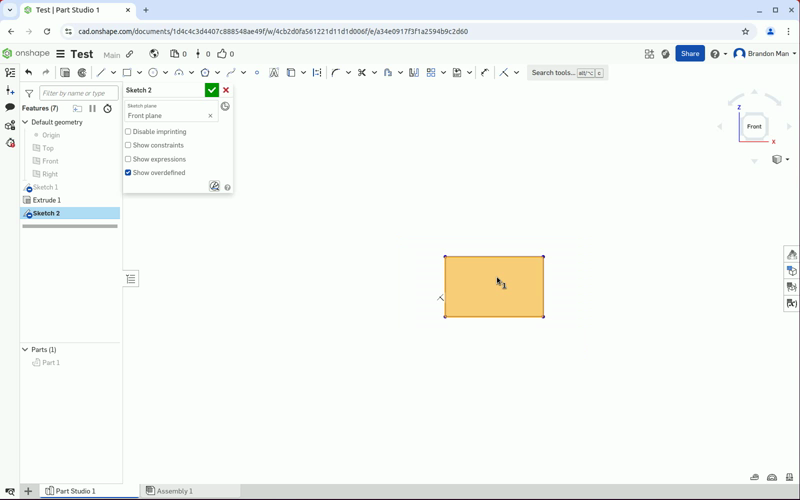
scroll(-6)
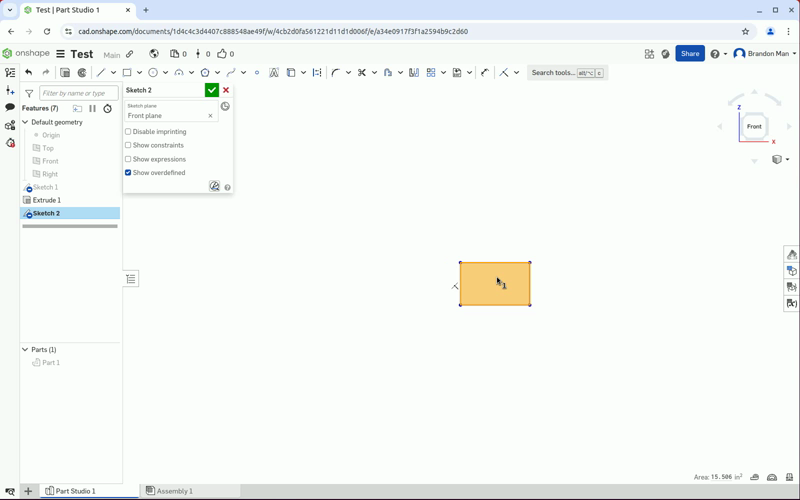
scroll(-6)
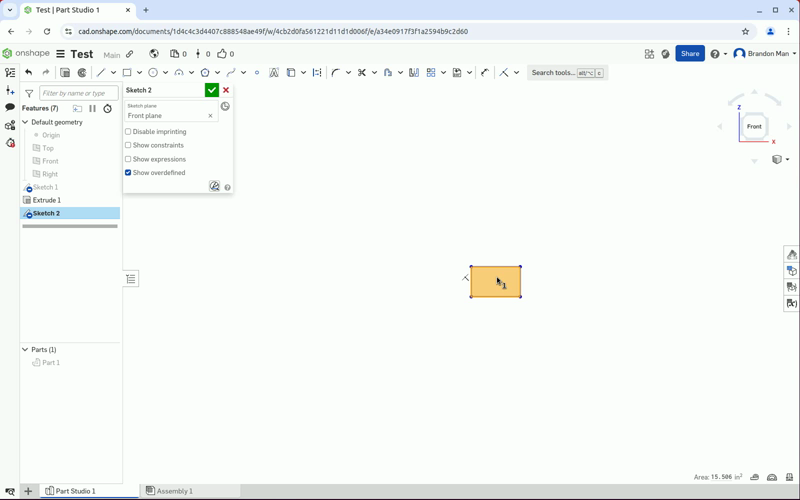
scroll(-6)
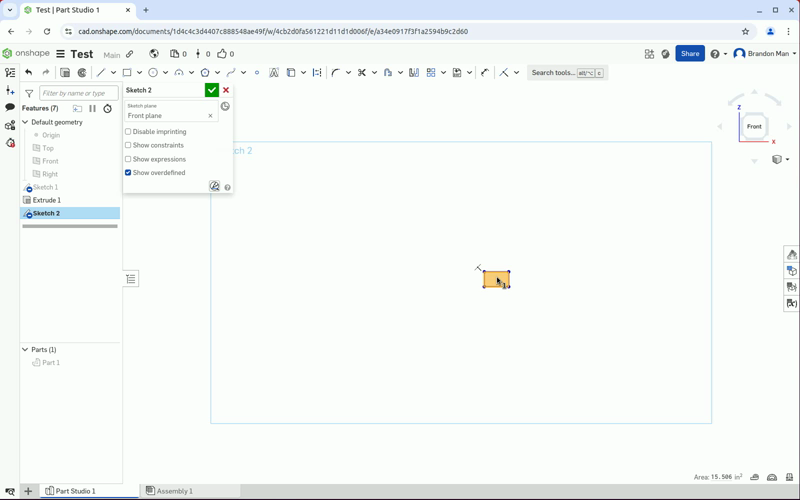
mouse_move(73, 352)
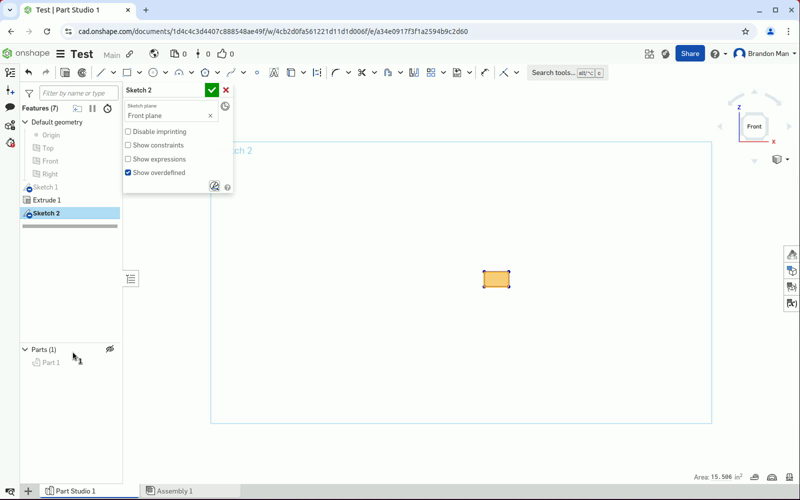
key(shift+y)
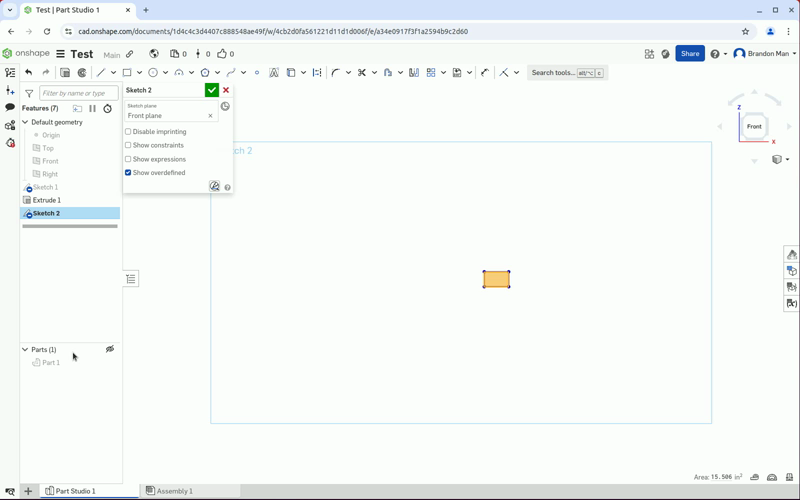
key(shift+e)
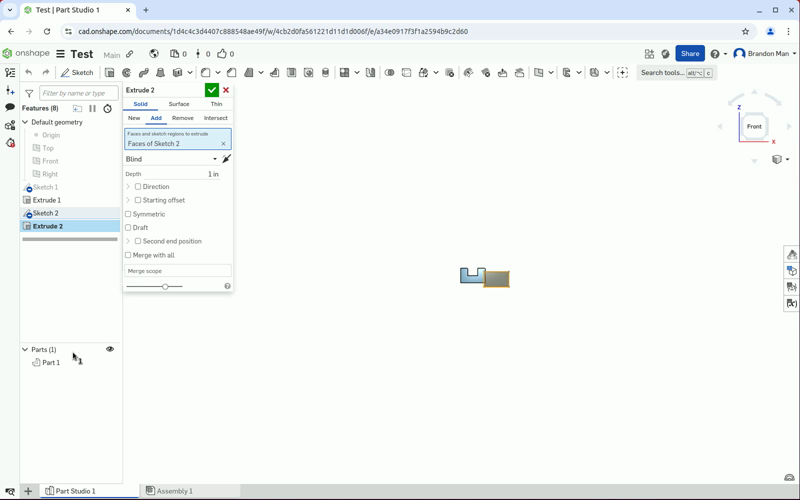
mouse_move(143, 106)
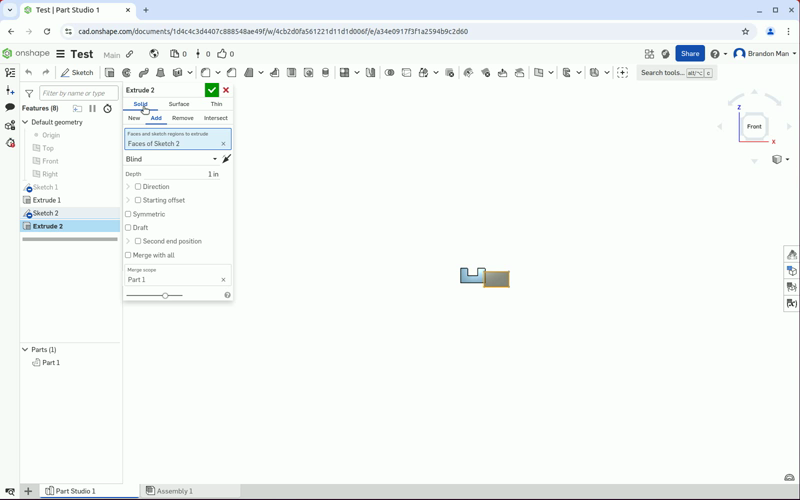
click(143, 106)
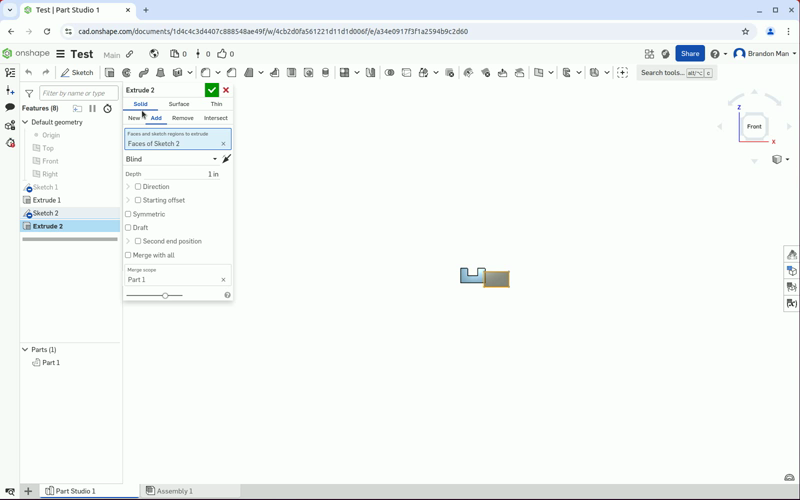
mouse_move(137, 120)
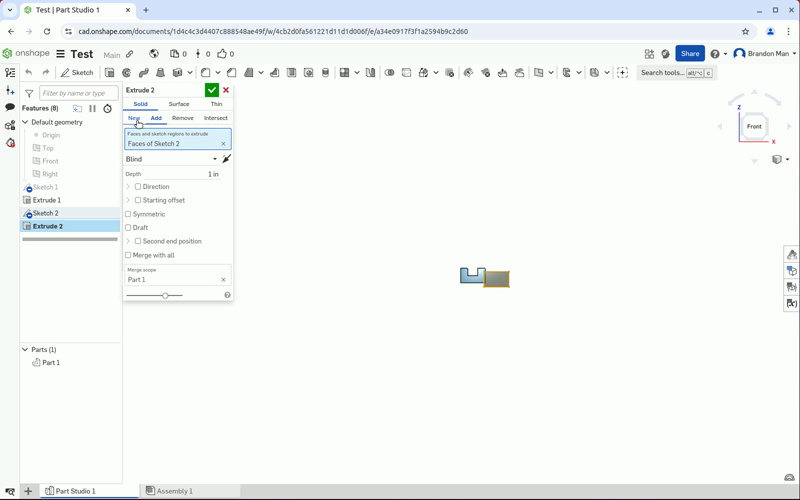
click(137, 120)
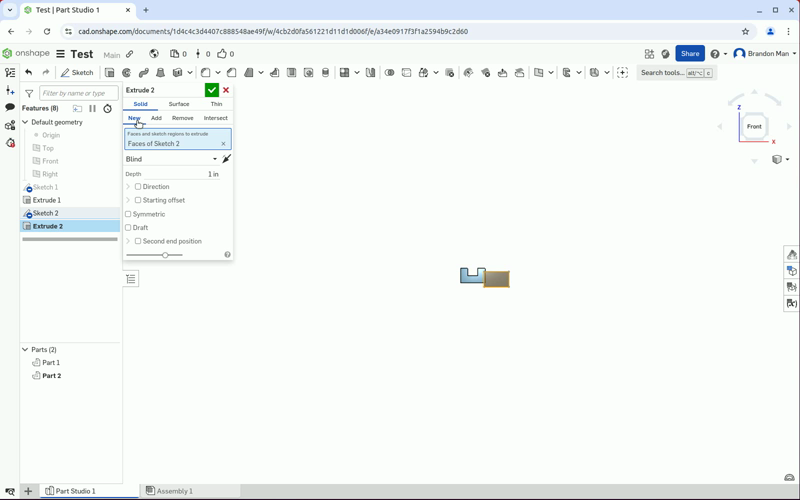
key(tab, 4)
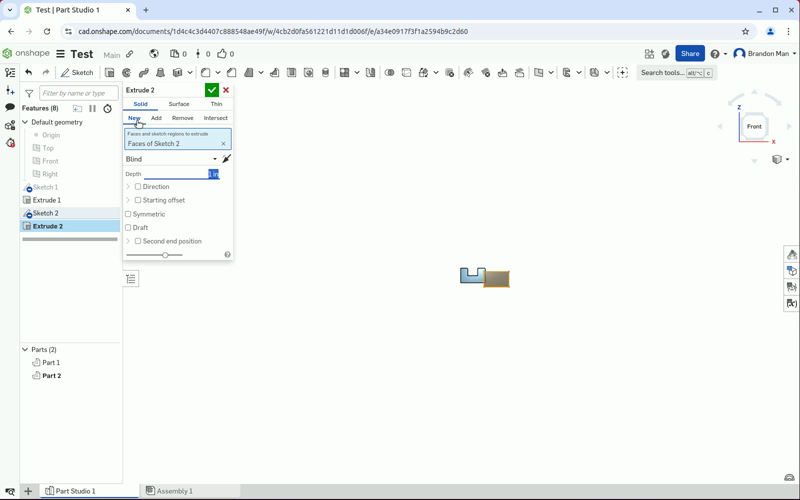
text(1.444)
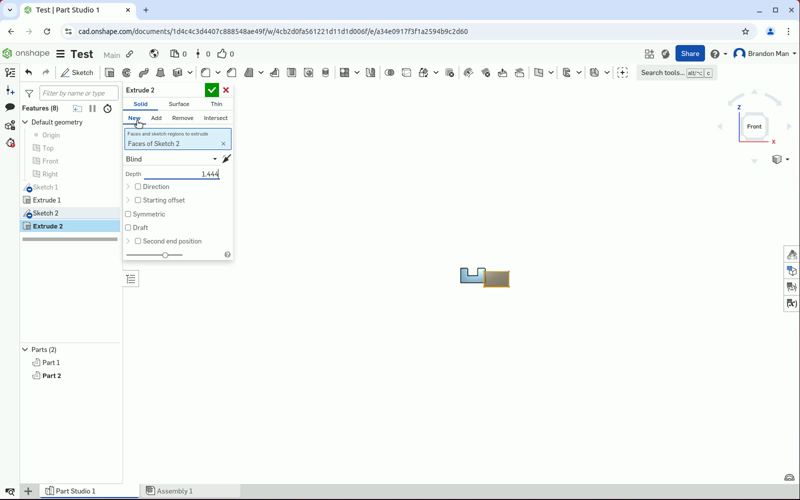
key(enter)
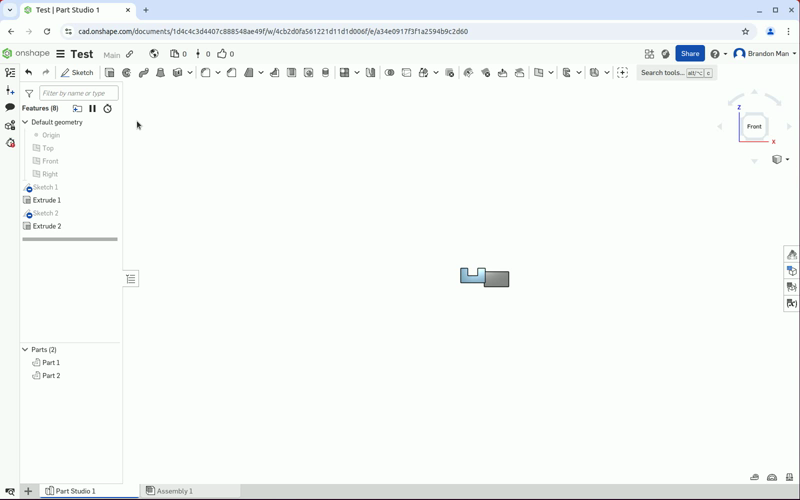
key(shift+h)
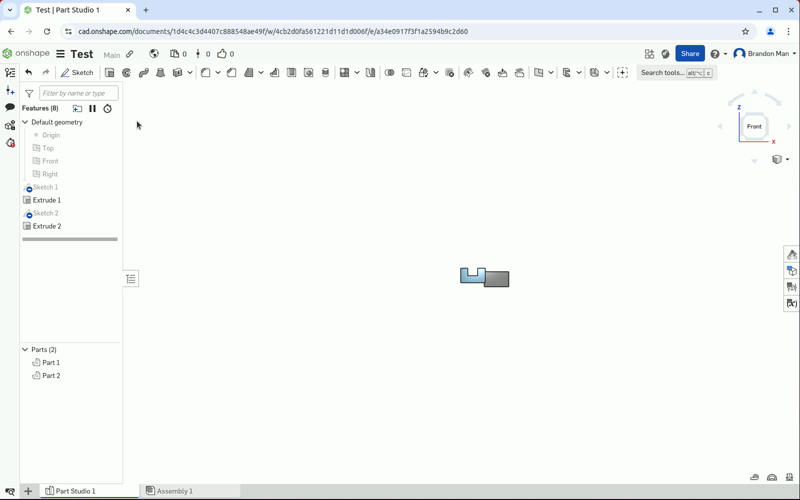
key(shift+h)
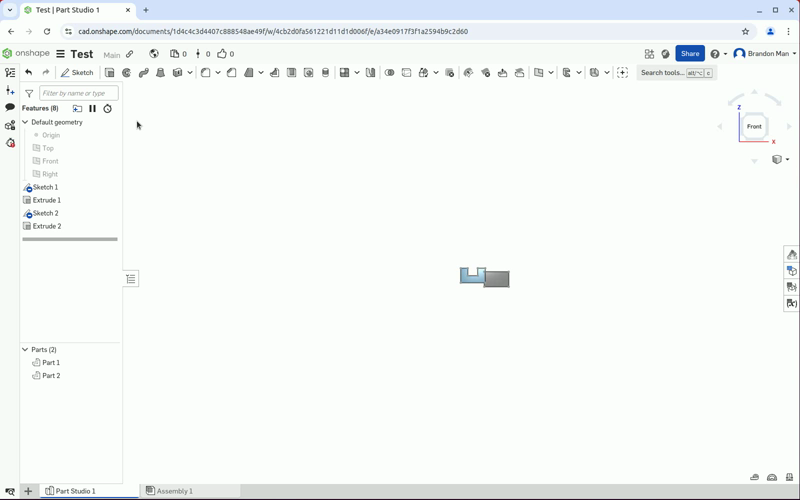
key(shift+7)
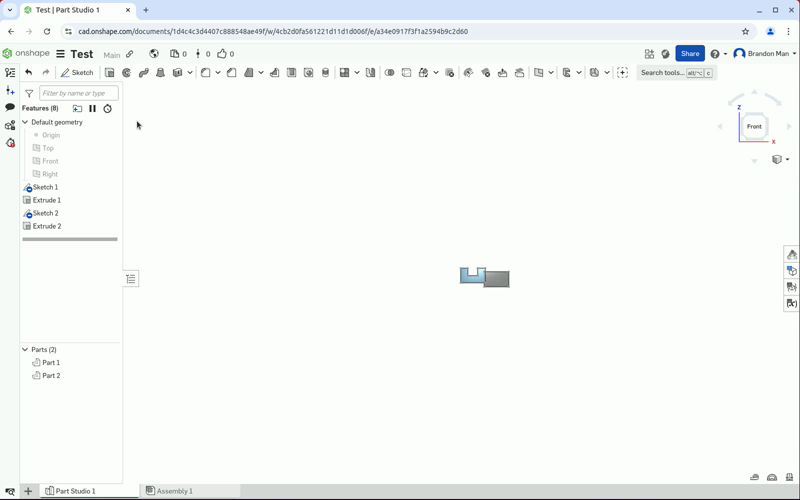
key(left, 2)
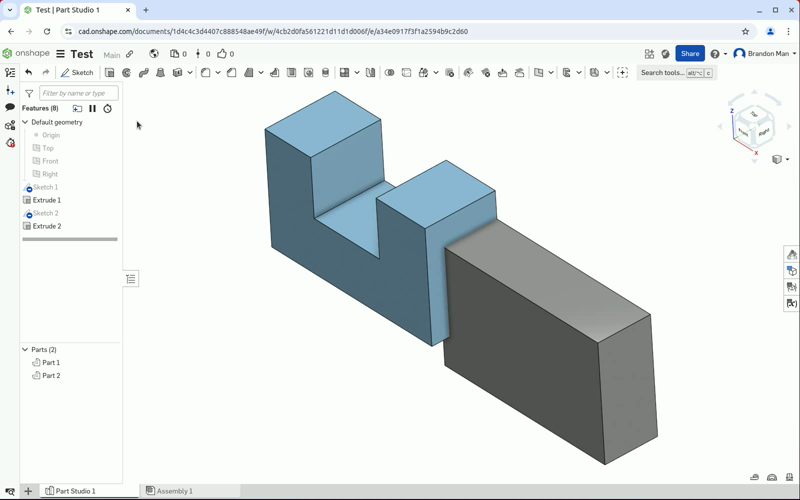
key(down, 2)
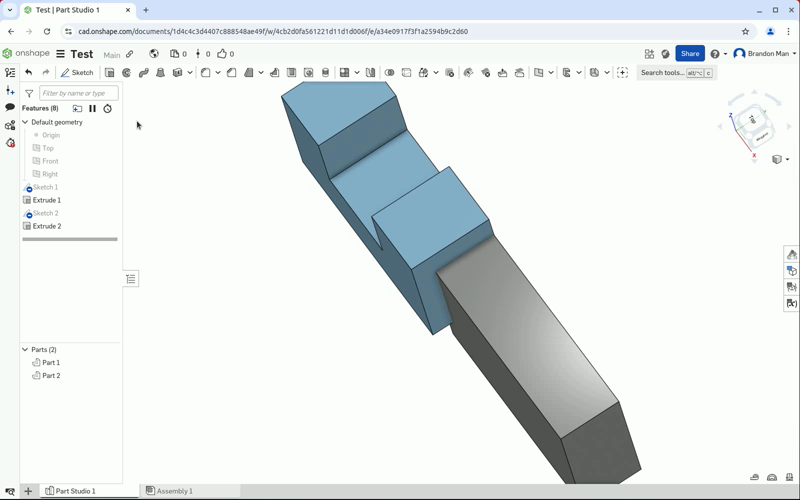
key(up, 2)
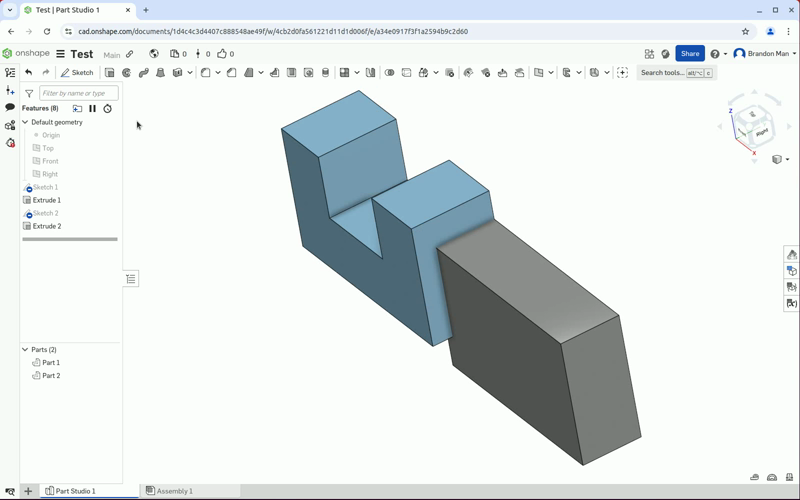
key(right, 2)
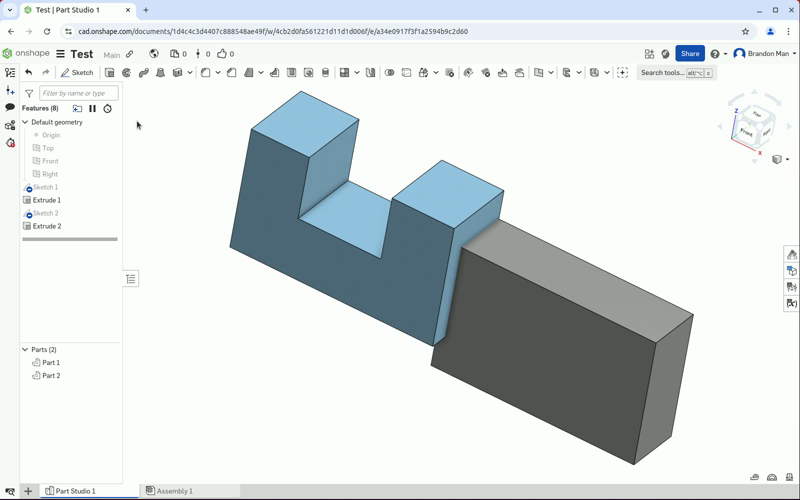
mouse_move(73, 189)
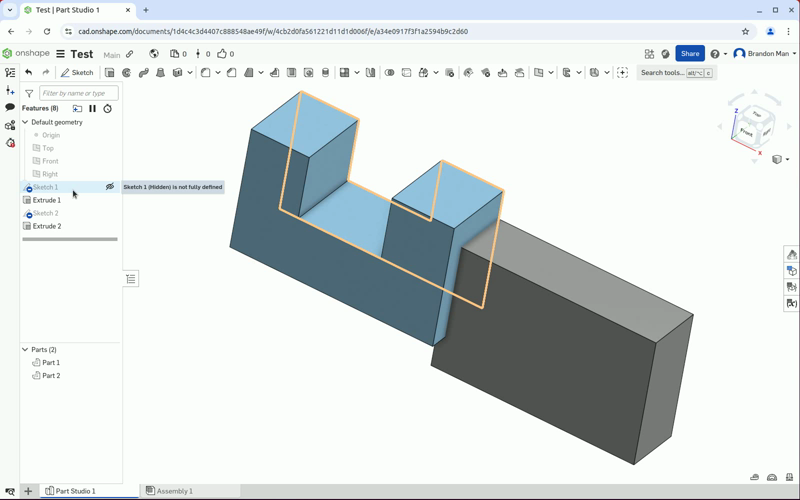
click(73, 189)